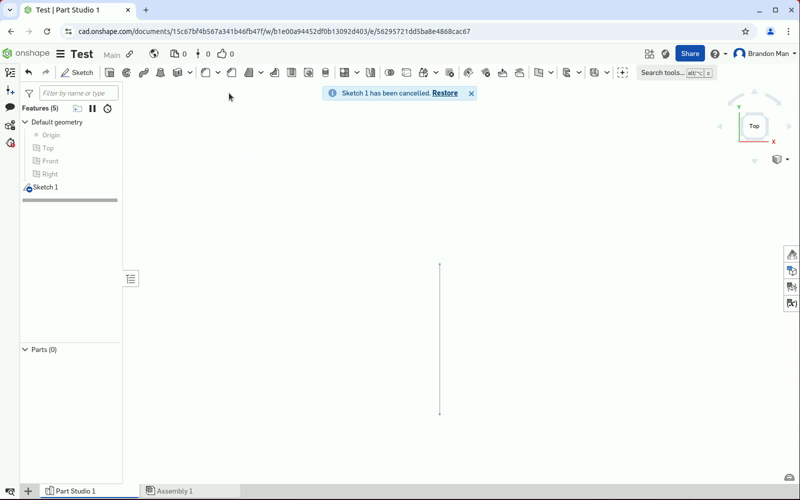
key(shift+h)
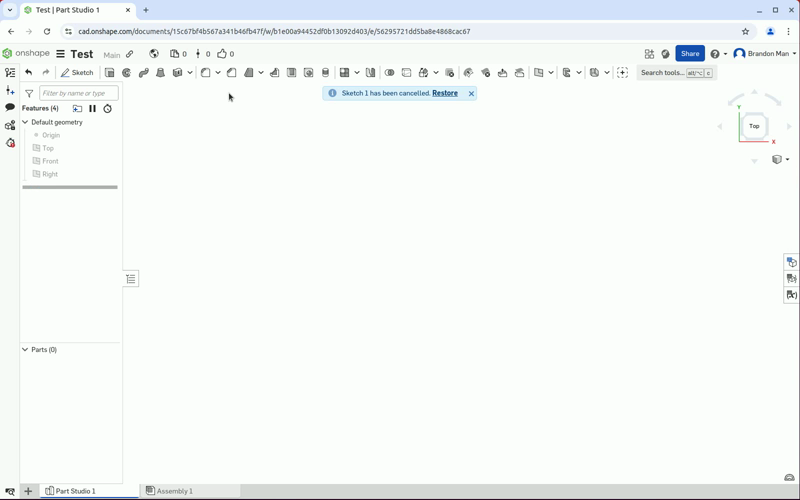
mouse_move(73, 352)
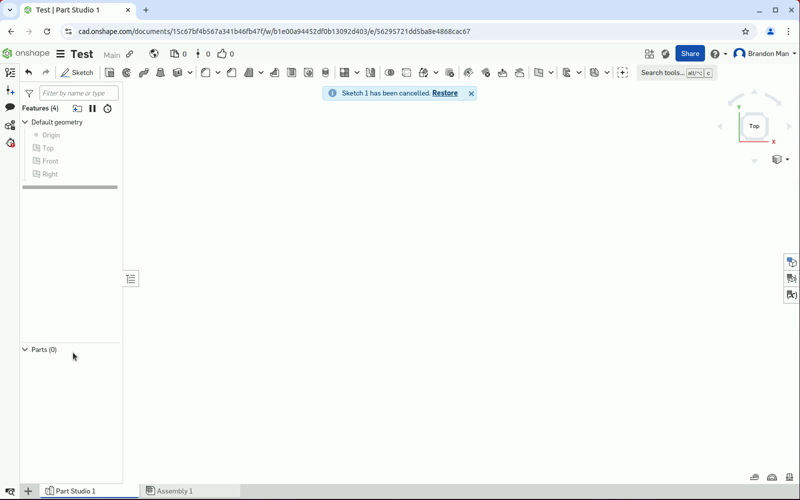
key(y)
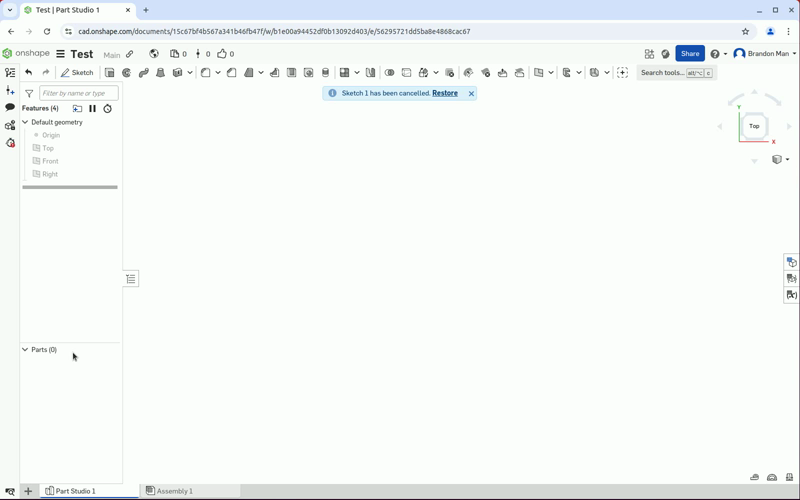
key(shift+p)
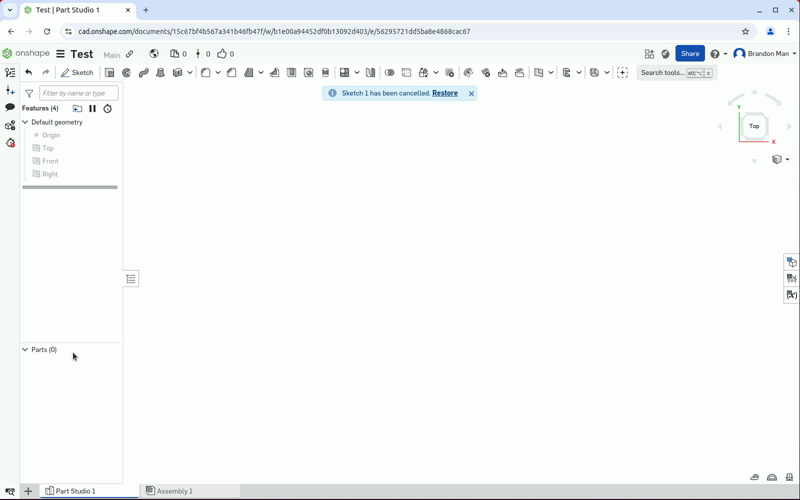
key(space)
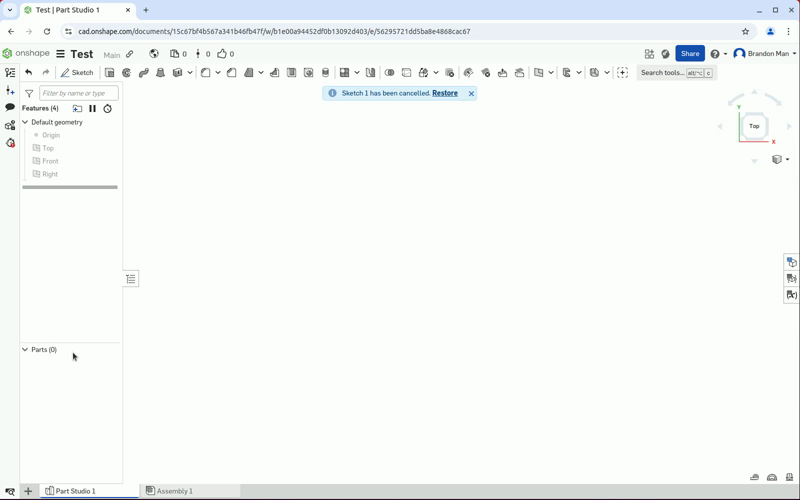
key_down(shift)
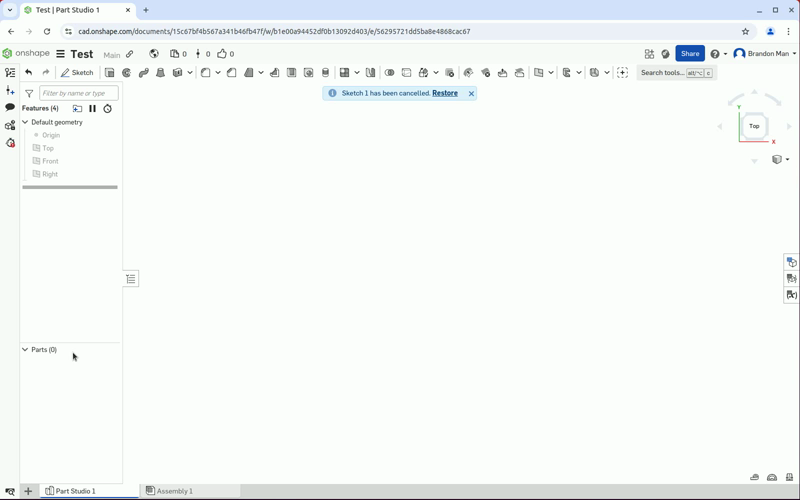
key(up)
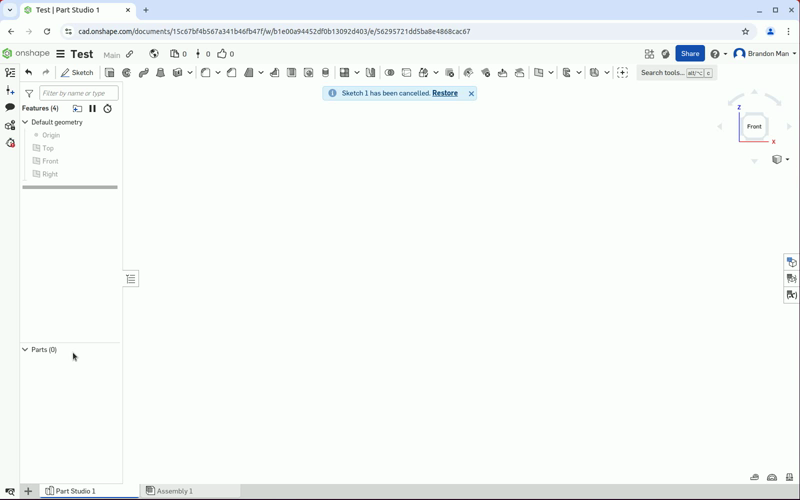
key_up(shift)
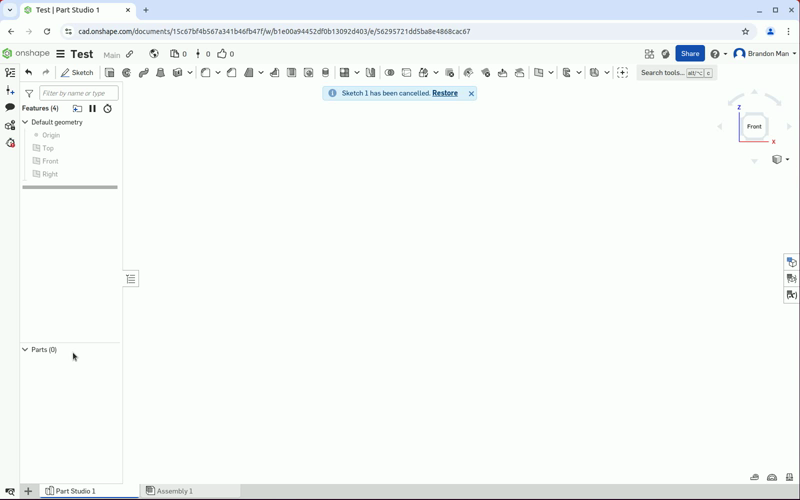
key(space)
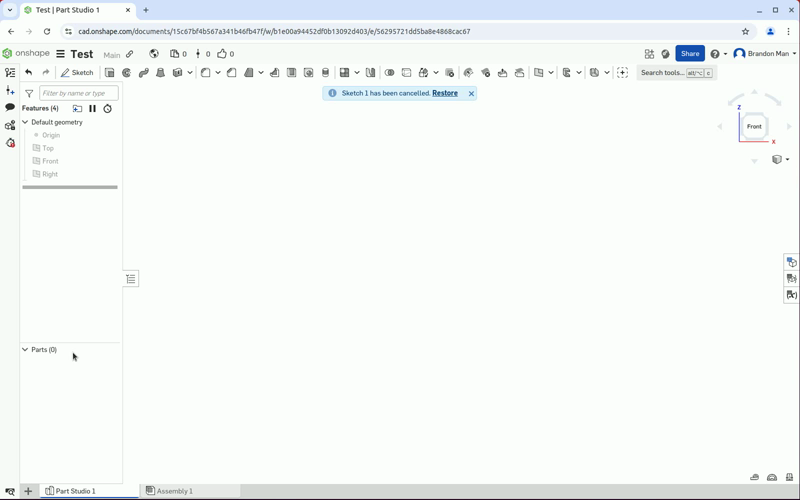
key_down(shift)
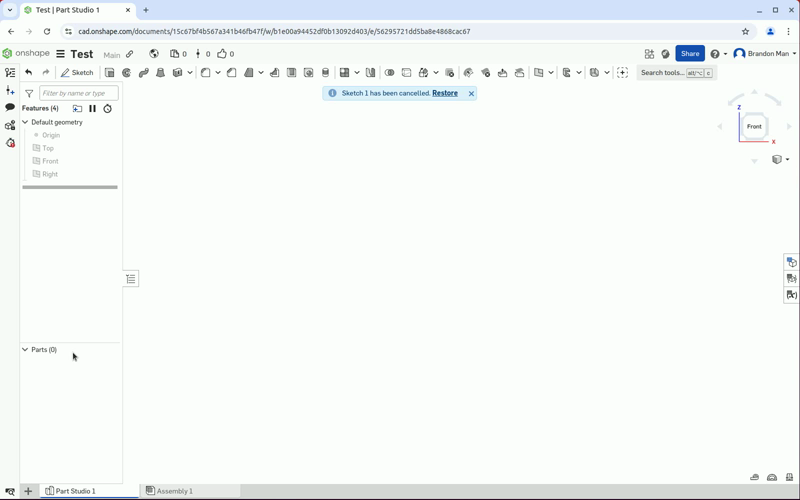
key(left)
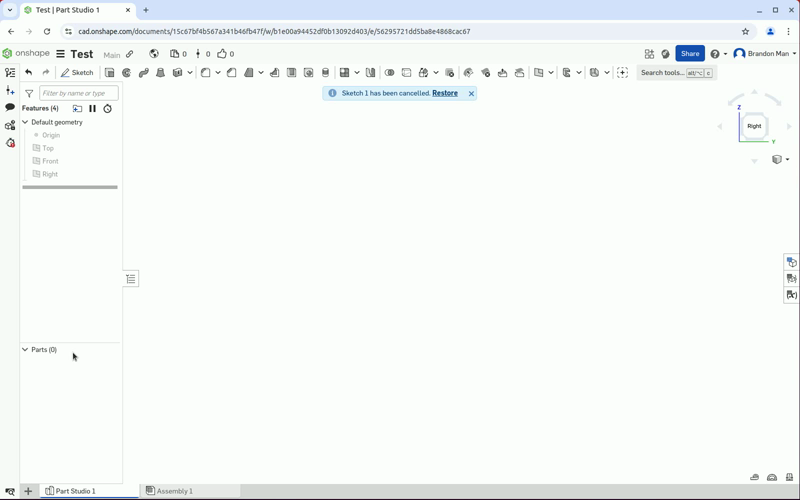
key_up(shift)
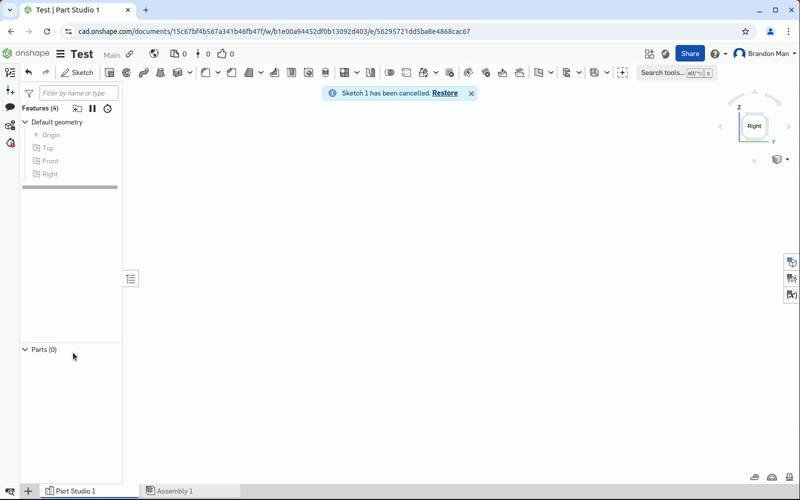
mouse_move(73, 352)
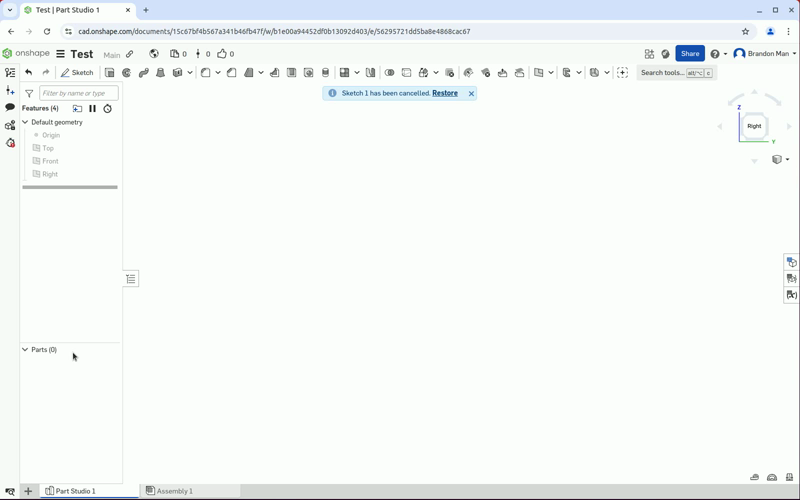
key(shift+y)
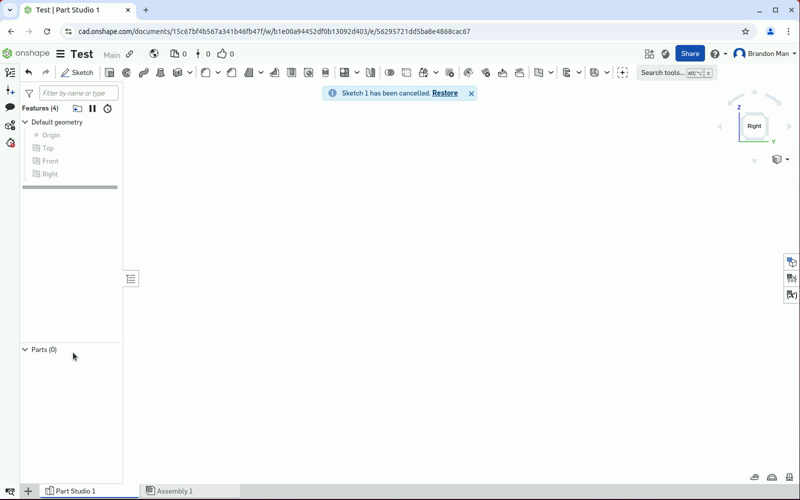
key(shift+s)
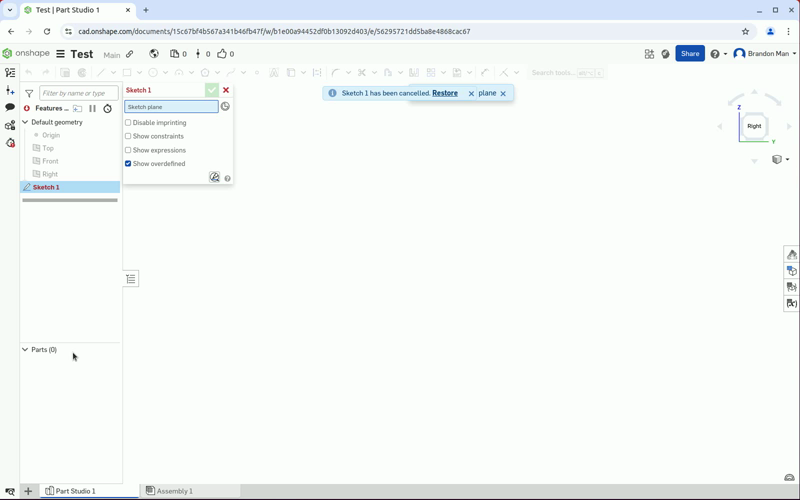
mouse_move(73, 176)
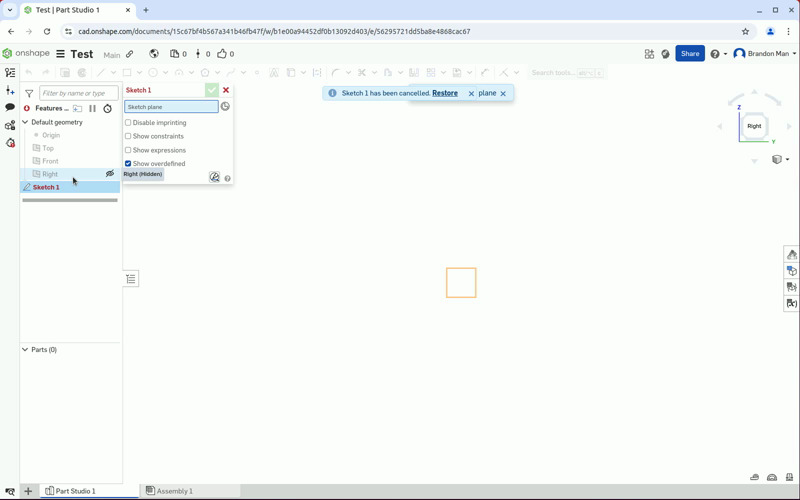
click(73, 176)
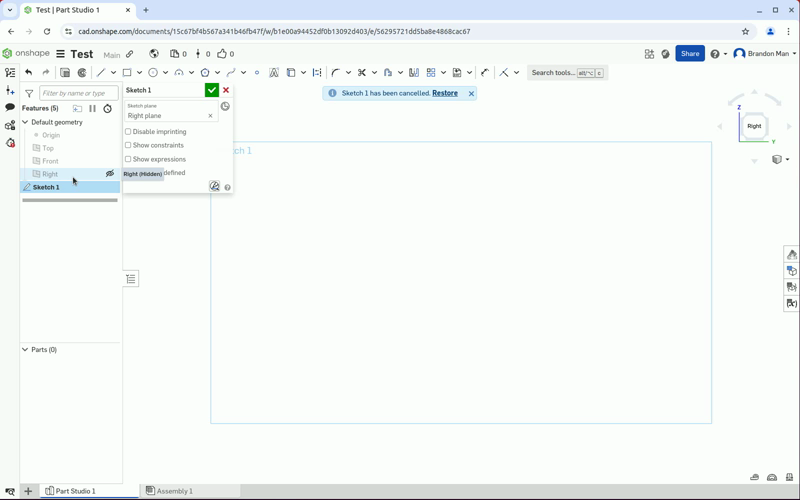
mouse_move(73, 352)
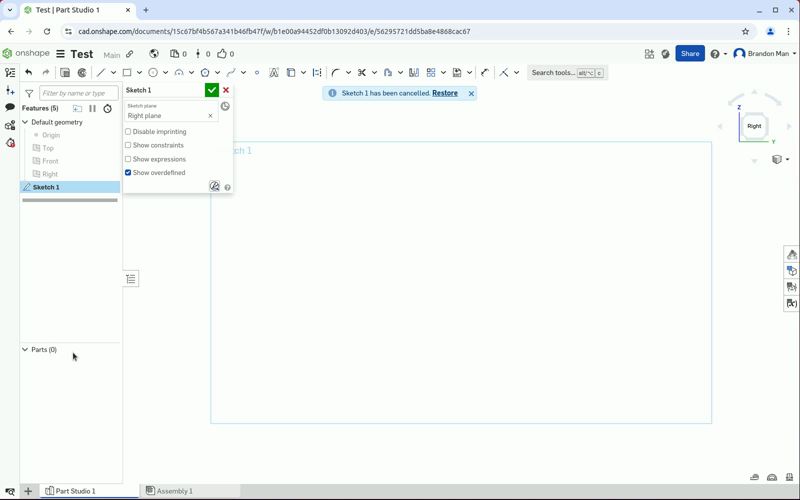
key(y)
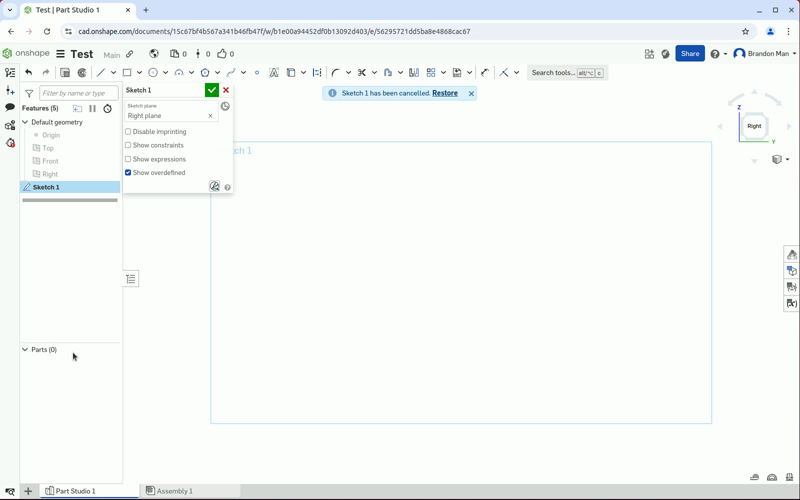
key(l)
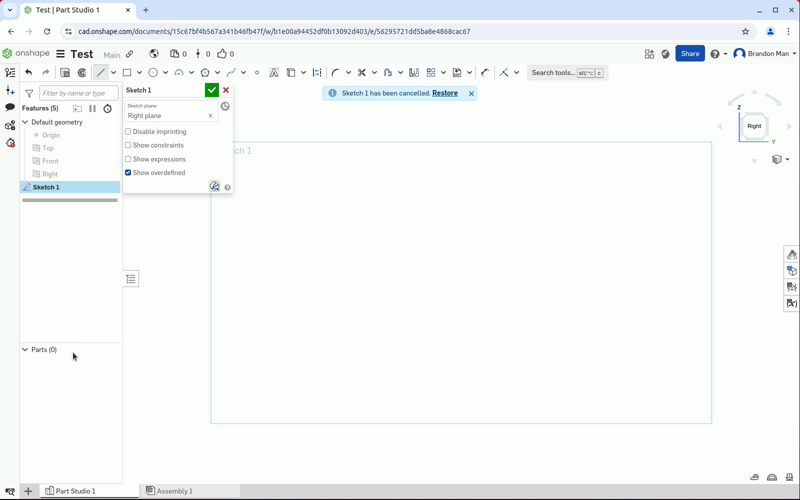
key_down(shift)
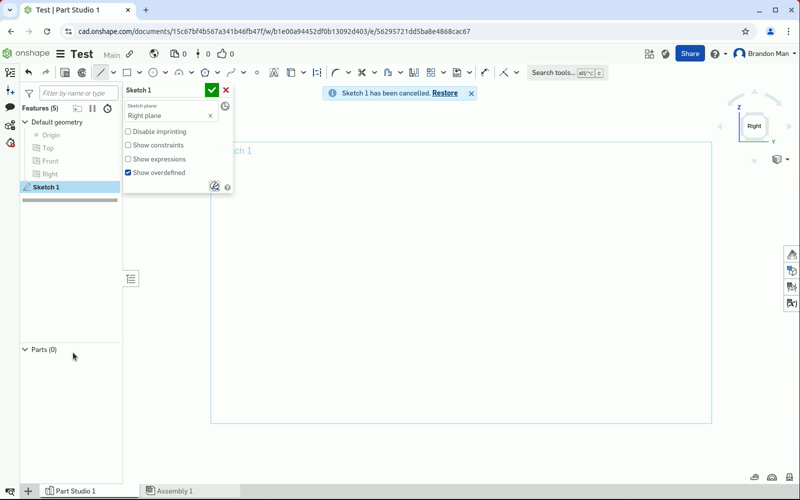
mouse_move(386, 206)
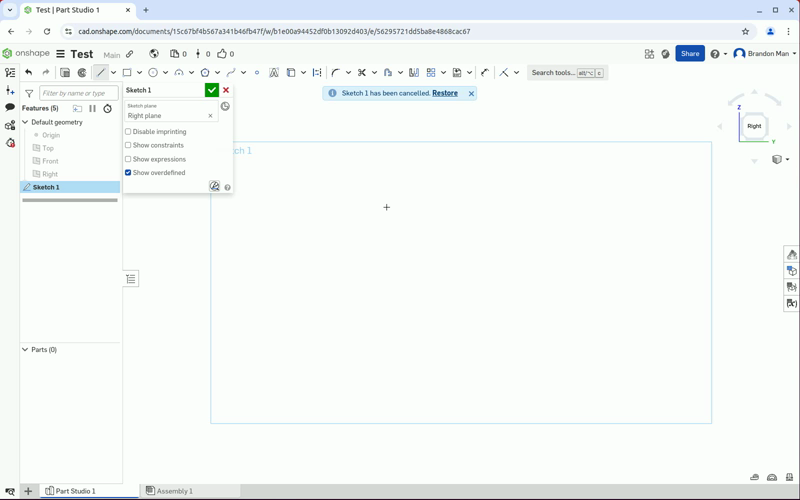
click(386, 206)
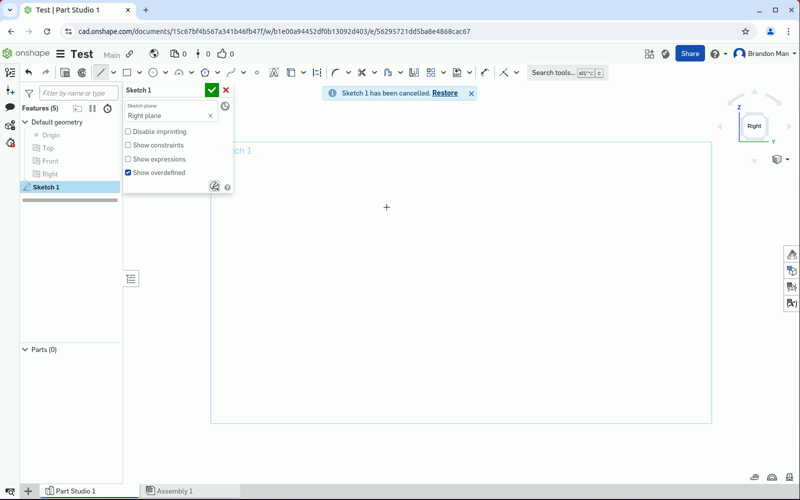
key_up(shift)
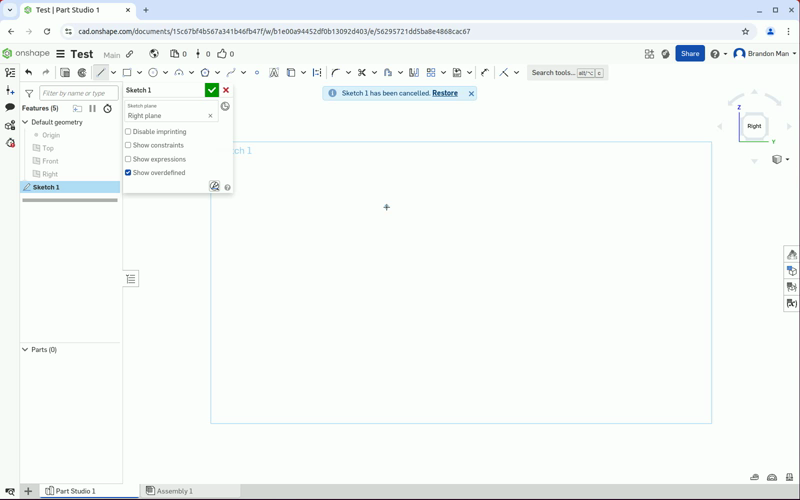
key_down(shift)
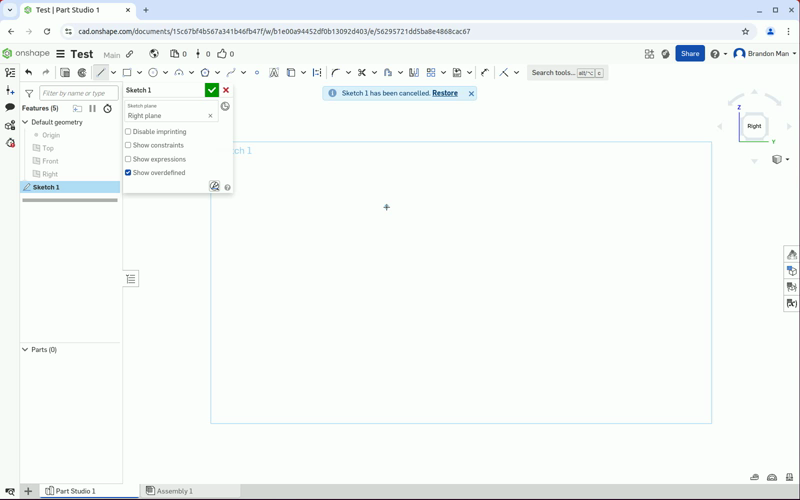
mouse_move(454, 206)
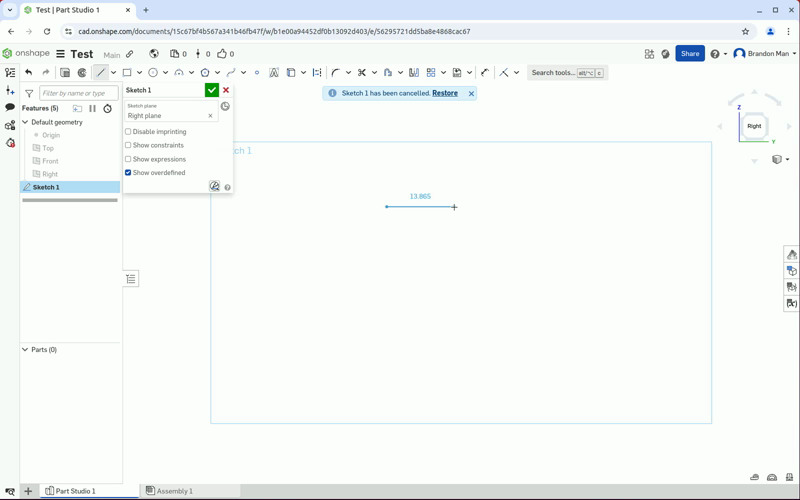
click(454, 206)
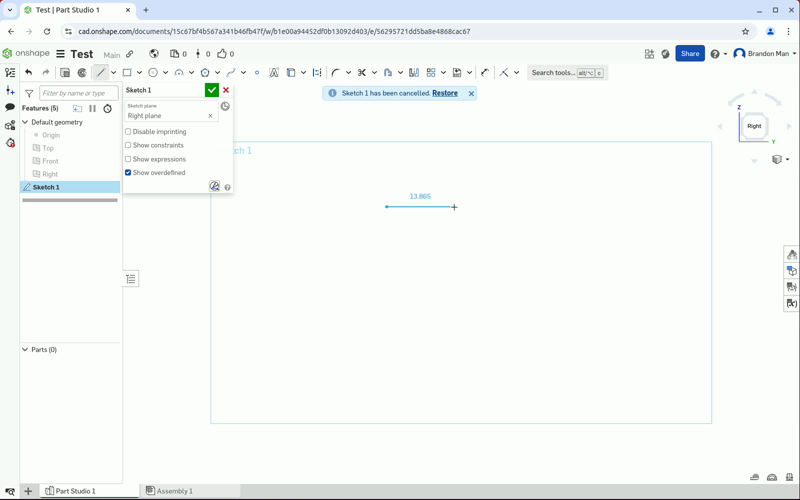
key_up(shift)
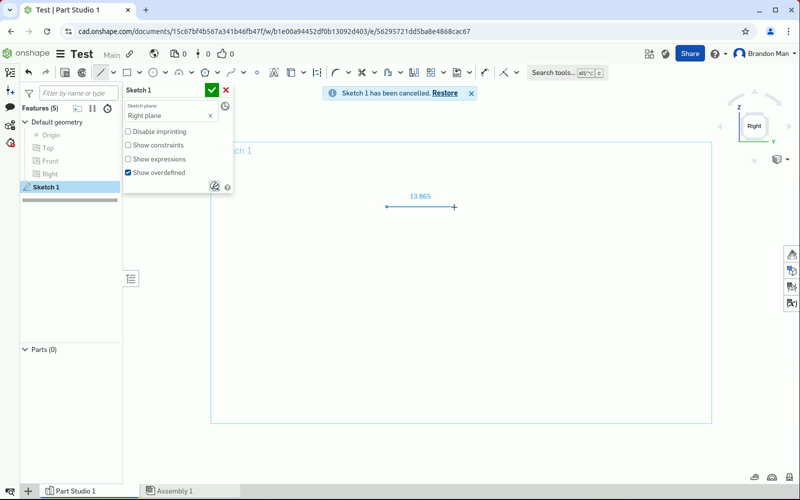
key_down(shift)
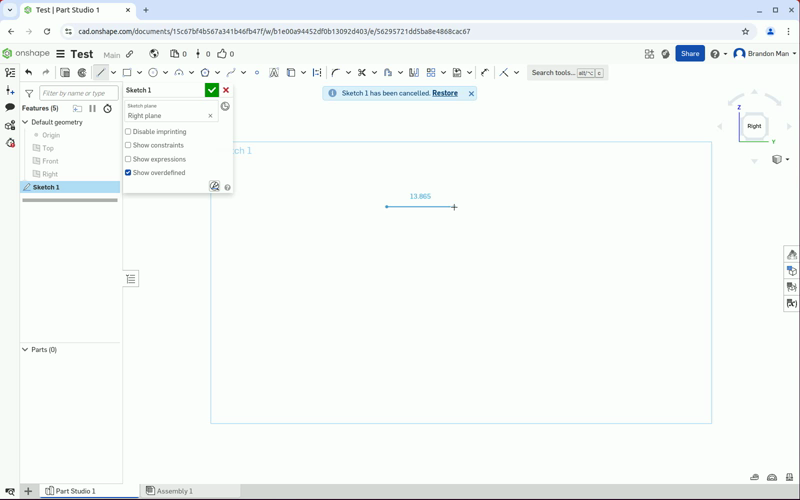
mouse_move(484, 206)
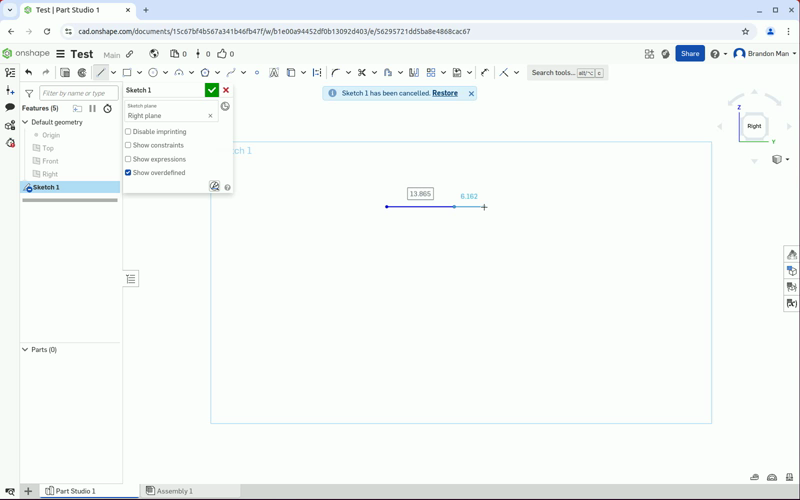
mouse_move(454, 204)
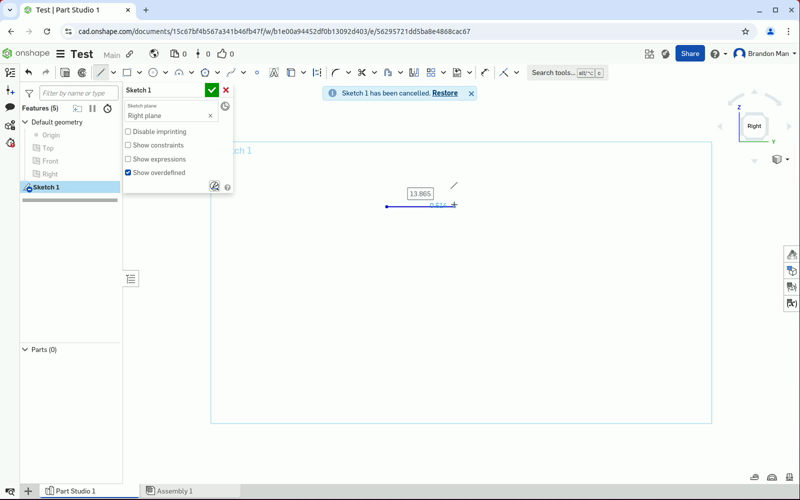
scroll(6)
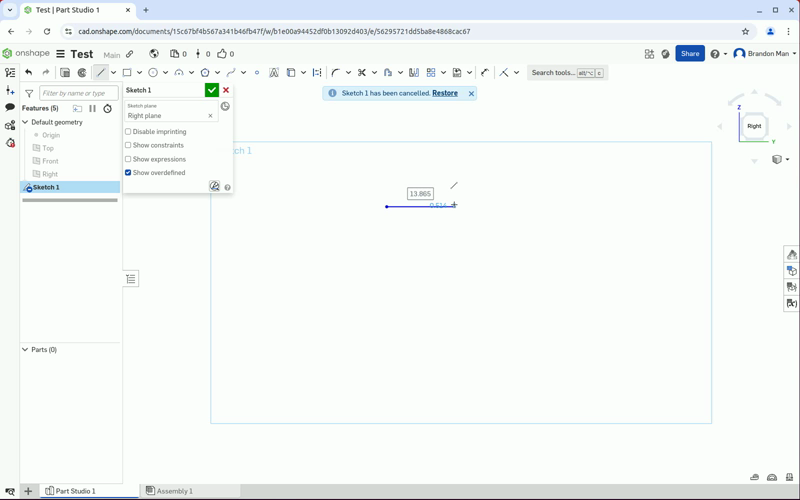
scroll(6)
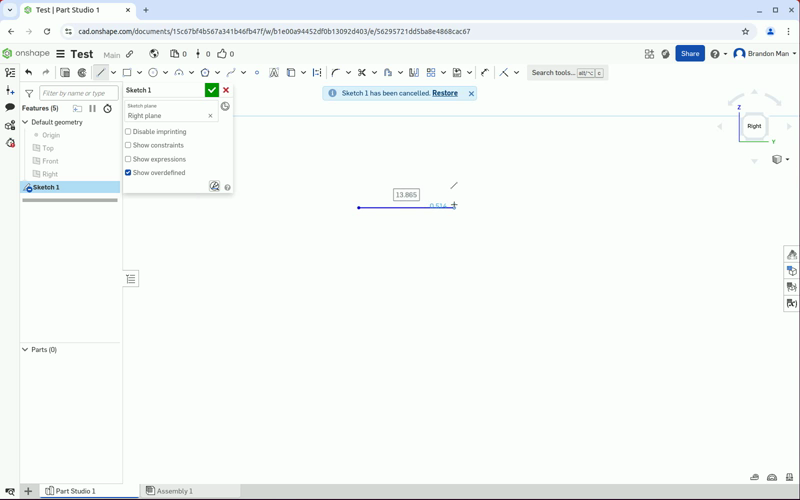
scroll(6)
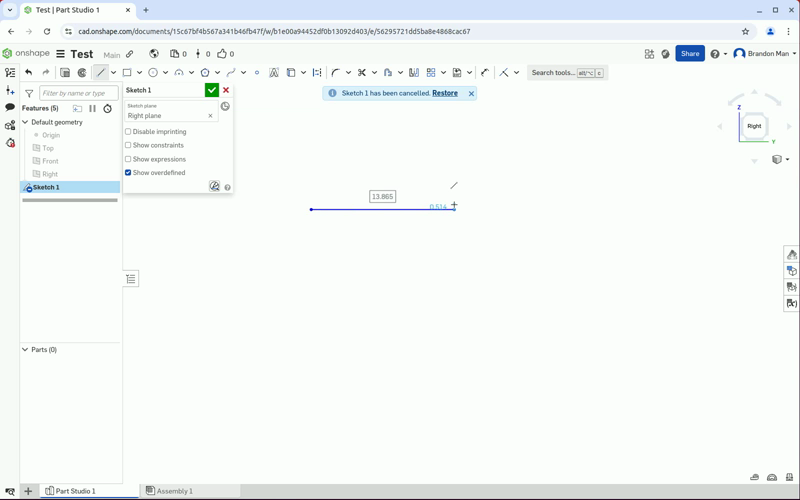
scroll(6)
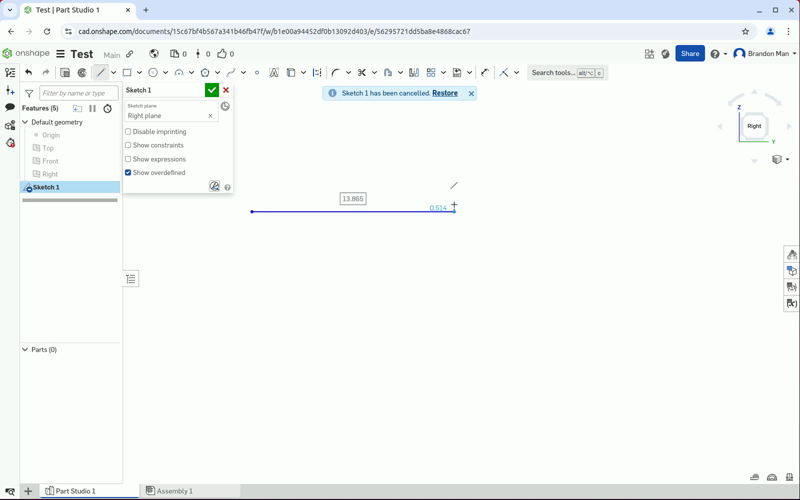
scroll(6)
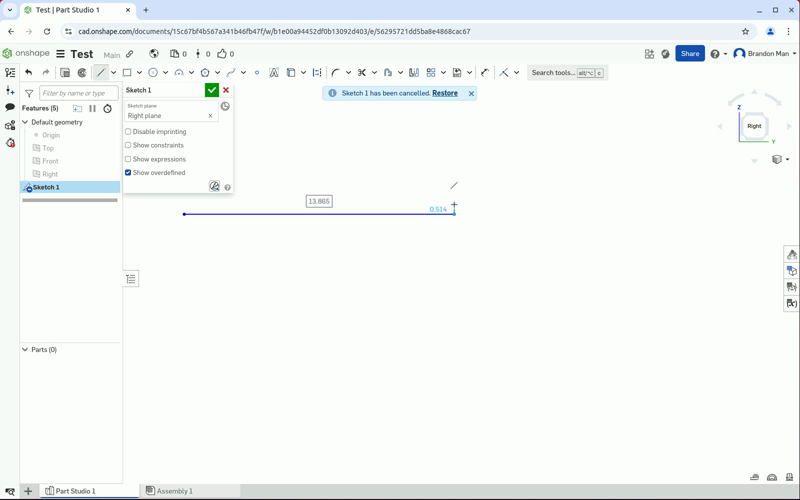
scroll(6)
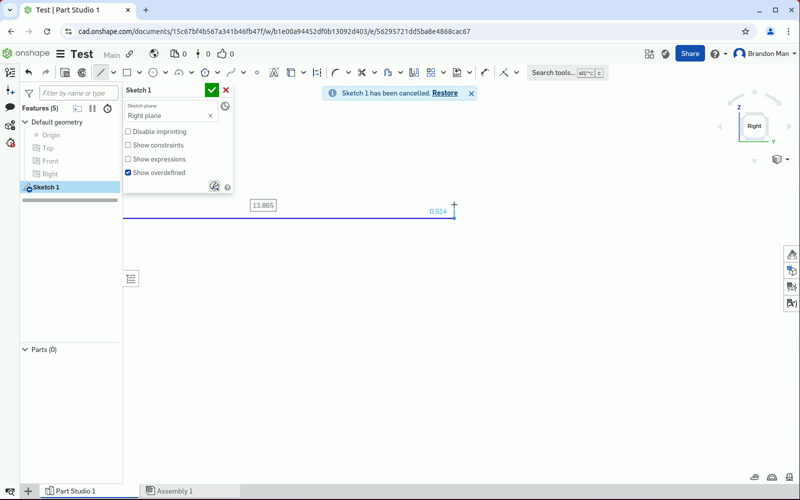
scroll(6)
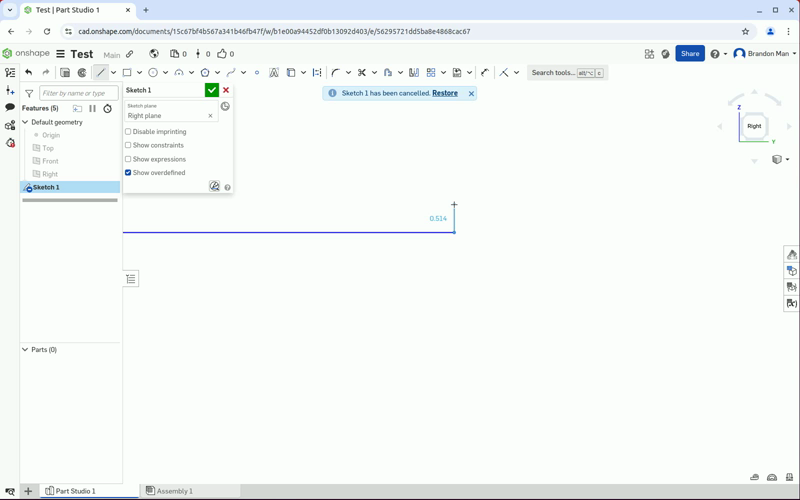
click(454, 204)
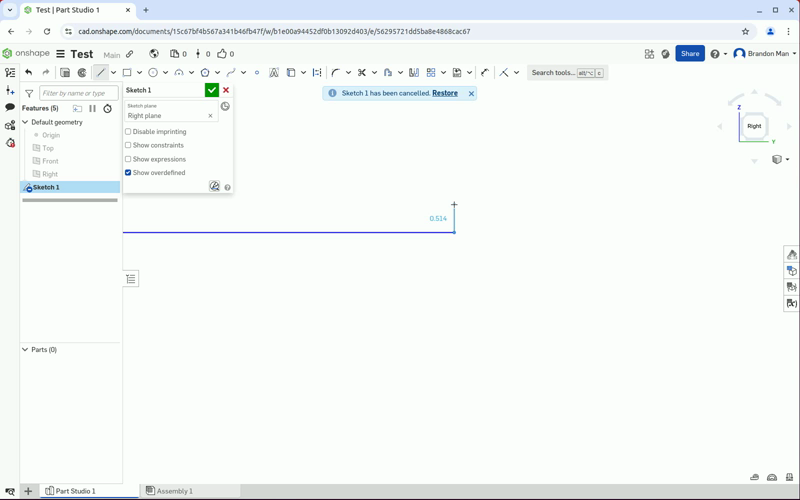
scroll(-6)
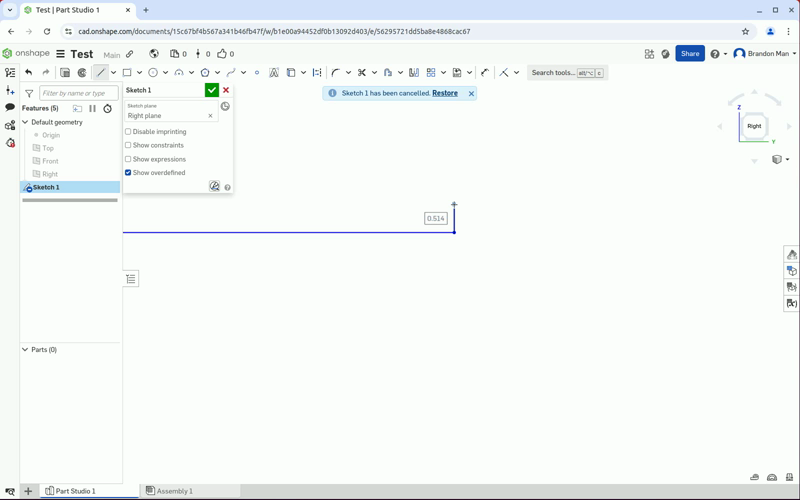
scroll(-6)
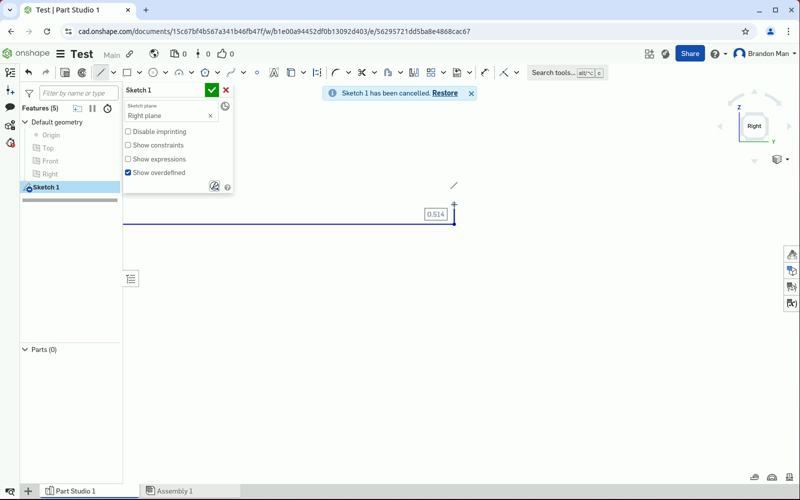
scroll(-6)
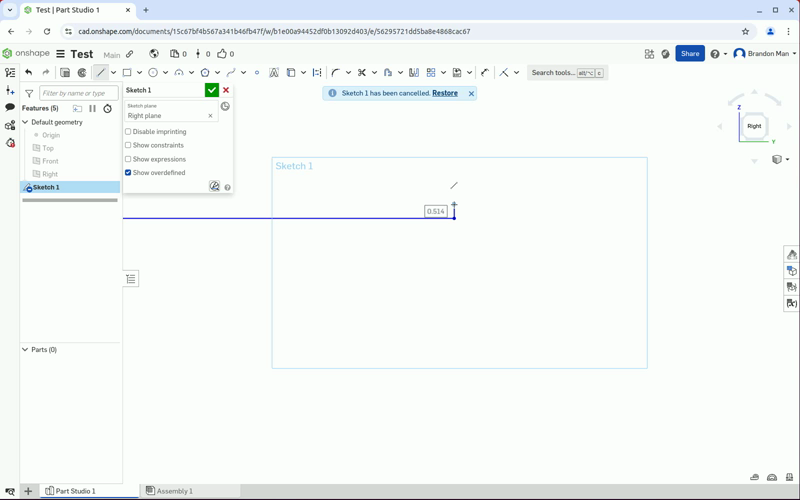
scroll(-6)
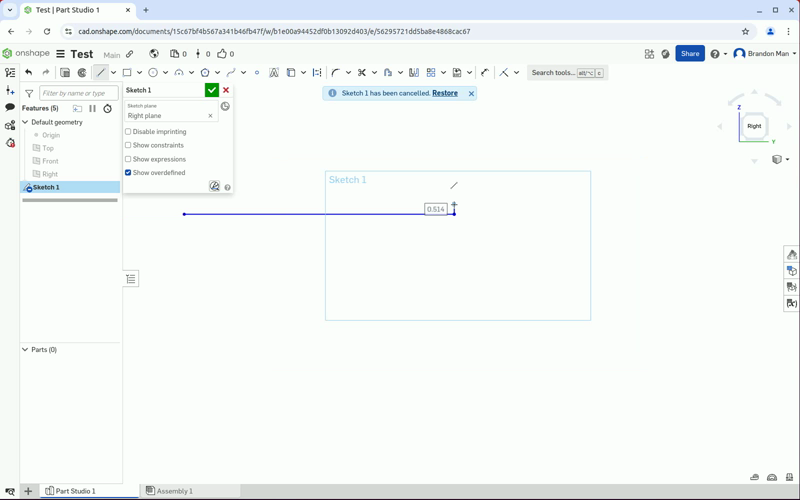
scroll(-6)
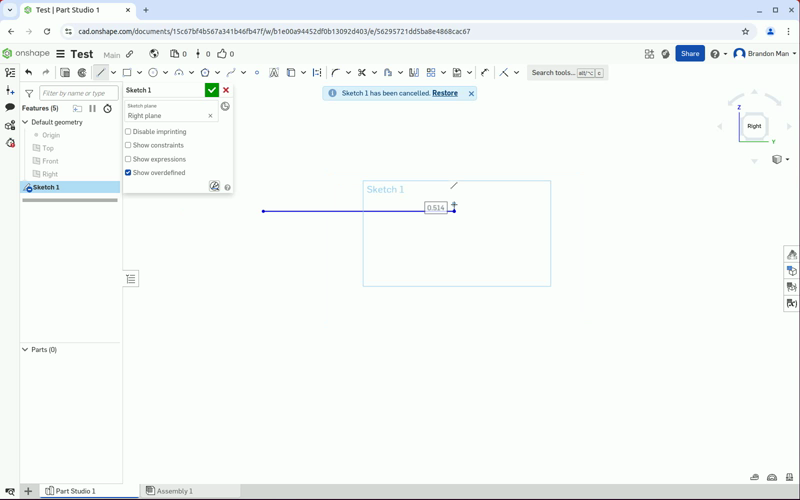
scroll(-6)
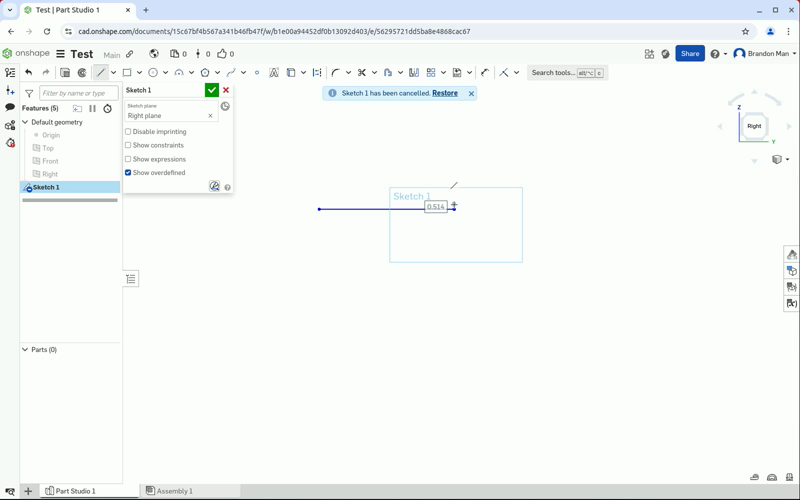
scroll(-6)
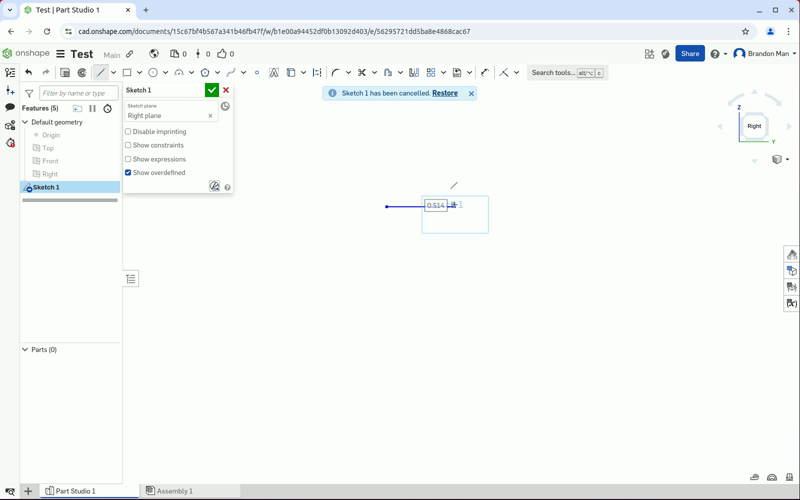
key_up(shift)
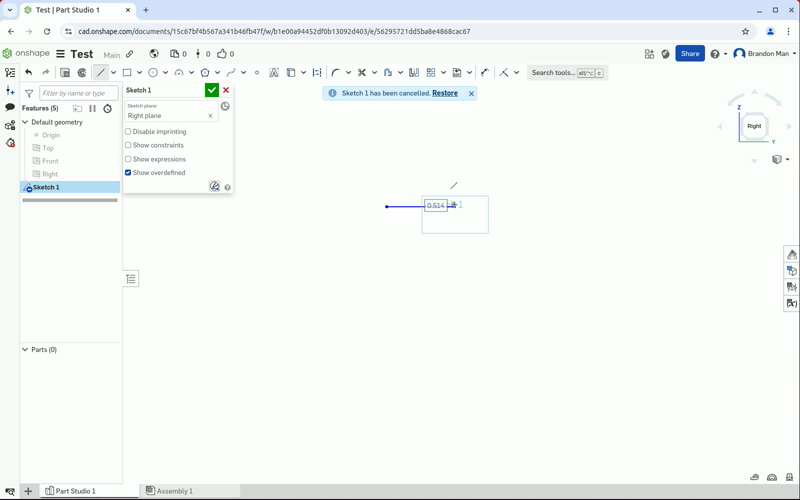
key_down(shift)
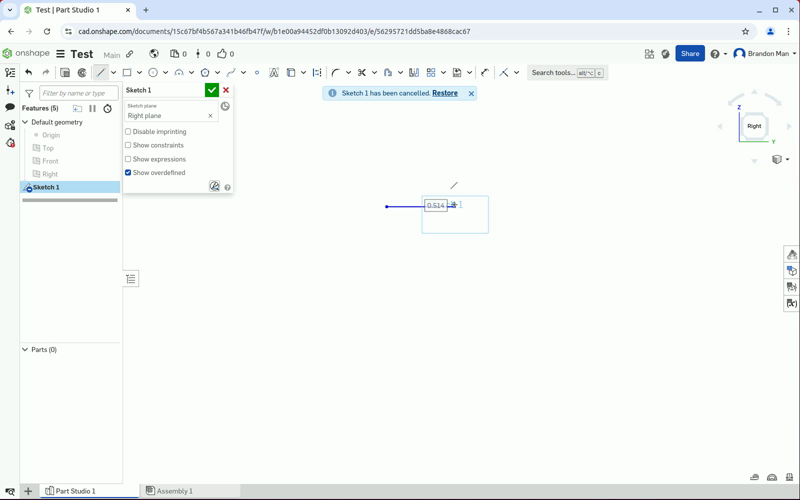
mouse_move(386, 204)
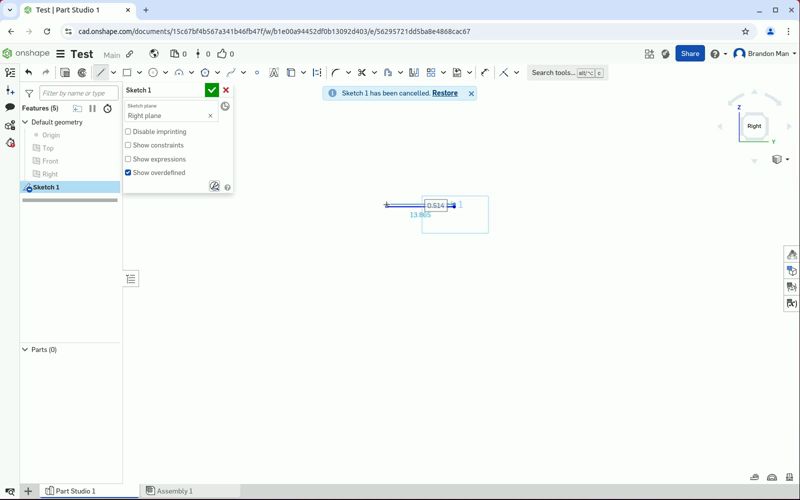
scroll(6)
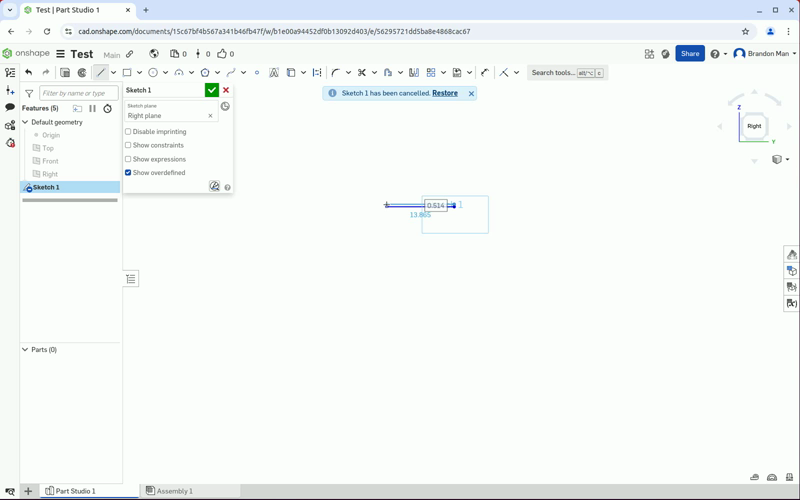
scroll(6)
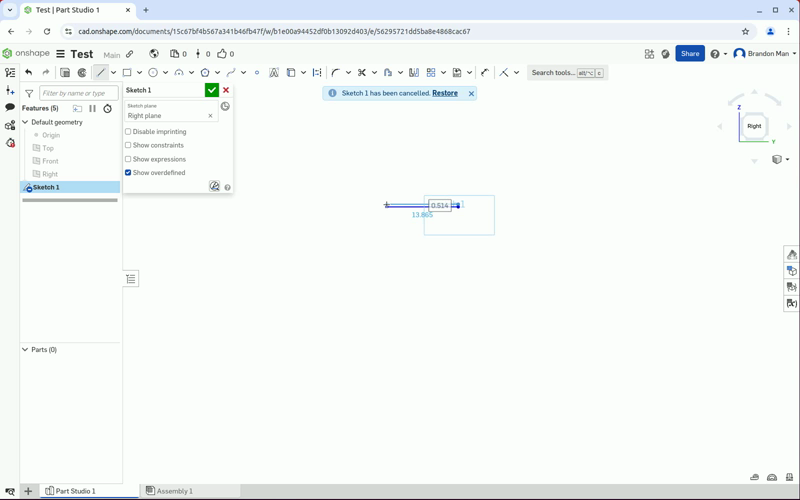
scroll(6)
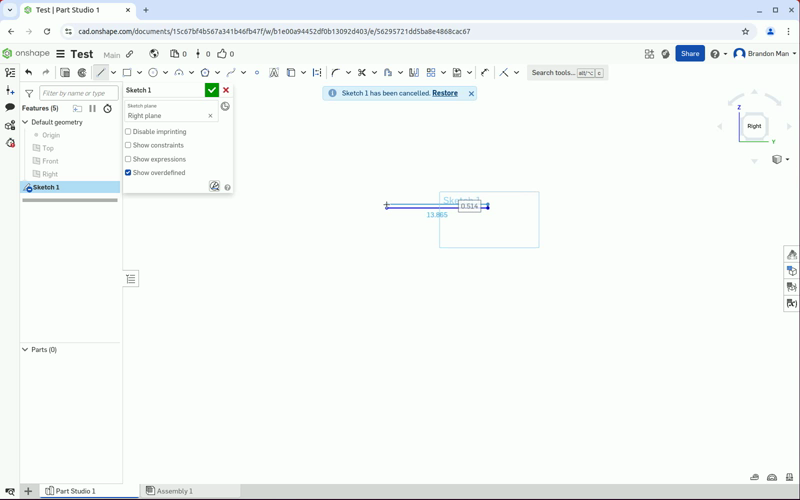
scroll(6)
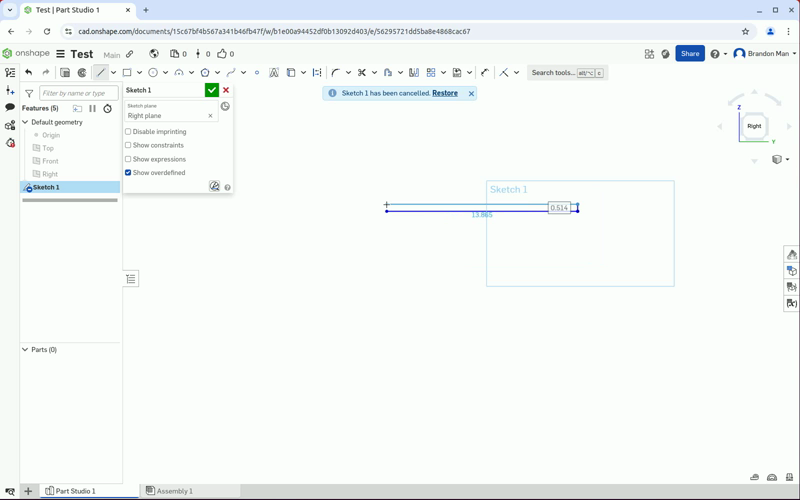
scroll(6)
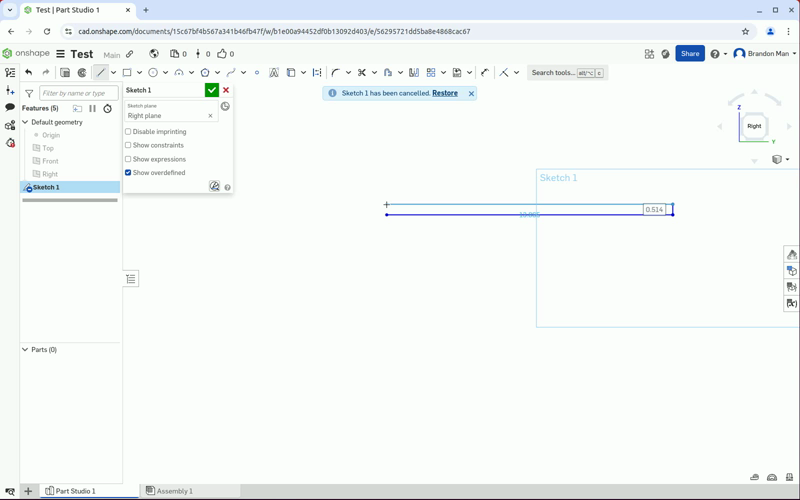
scroll(6)
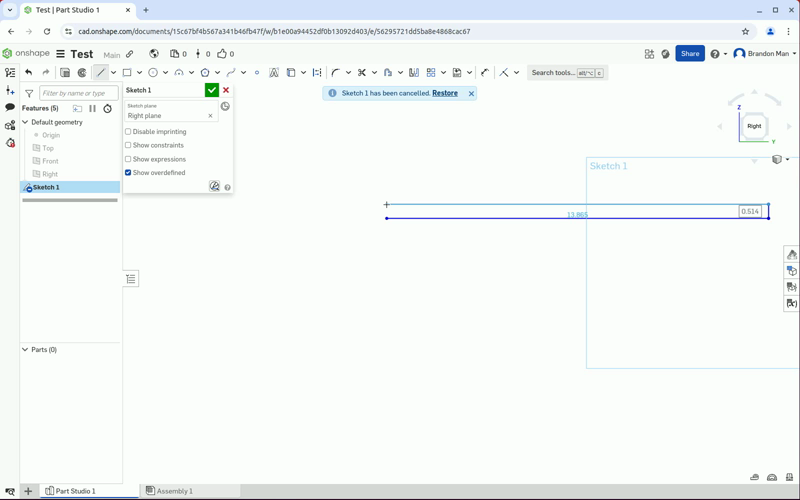
scroll(6)
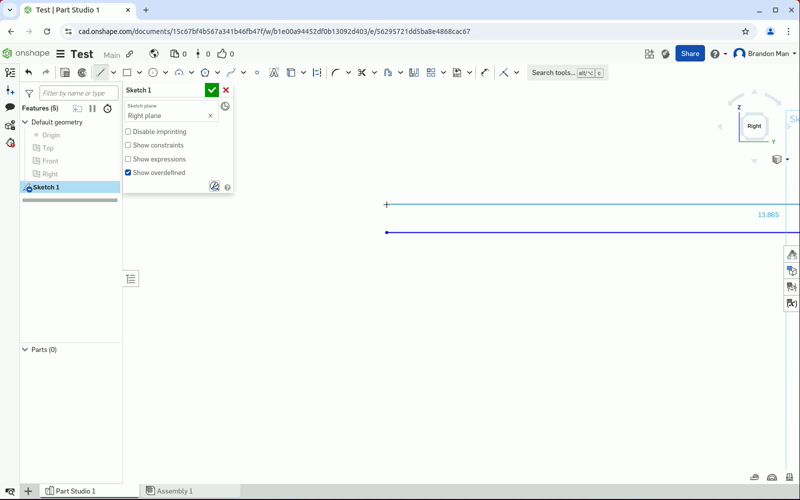
click(386, 204)
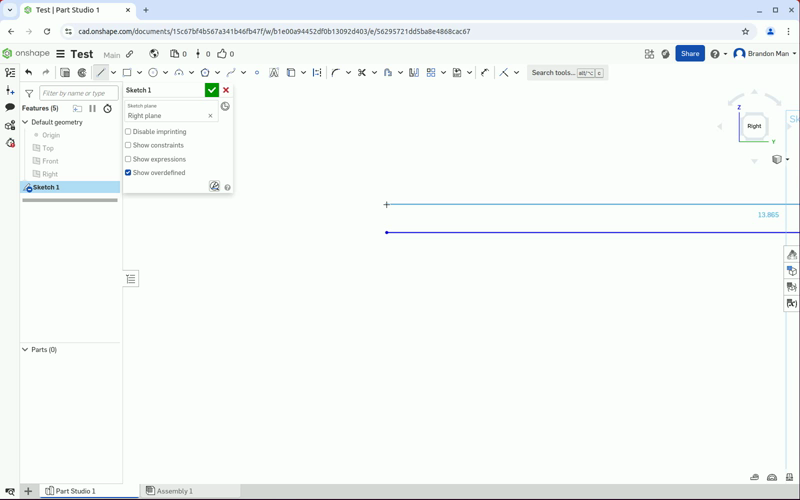
scroll(-6)
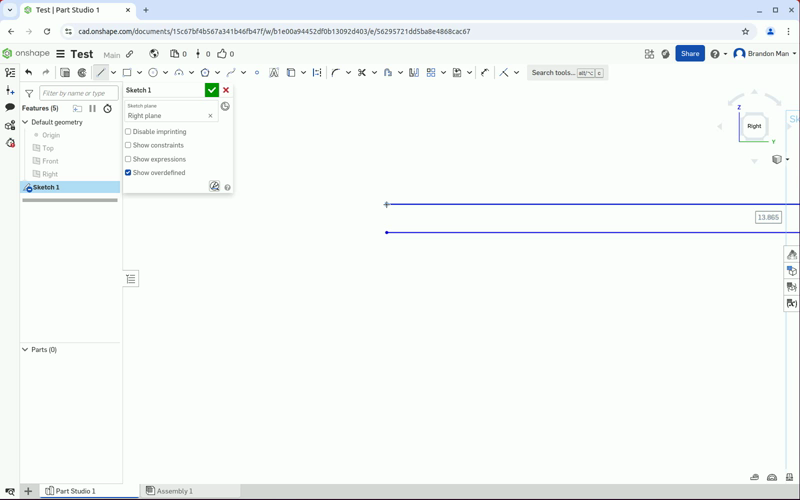
scroll(-6)
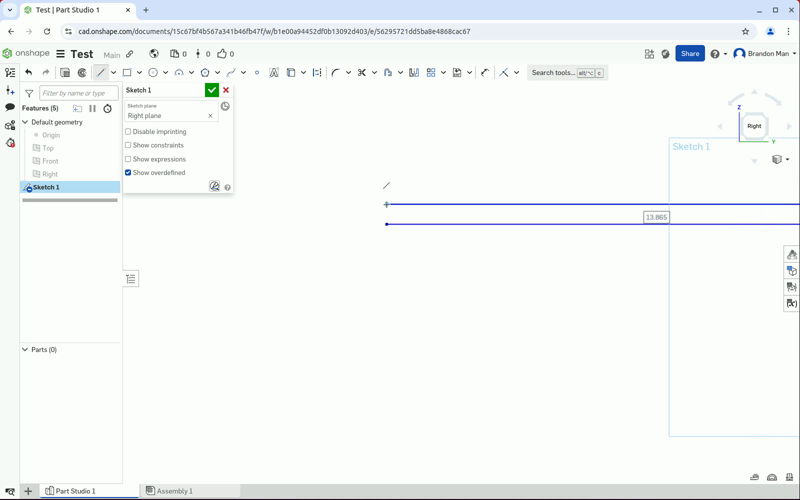
scroll(-6)
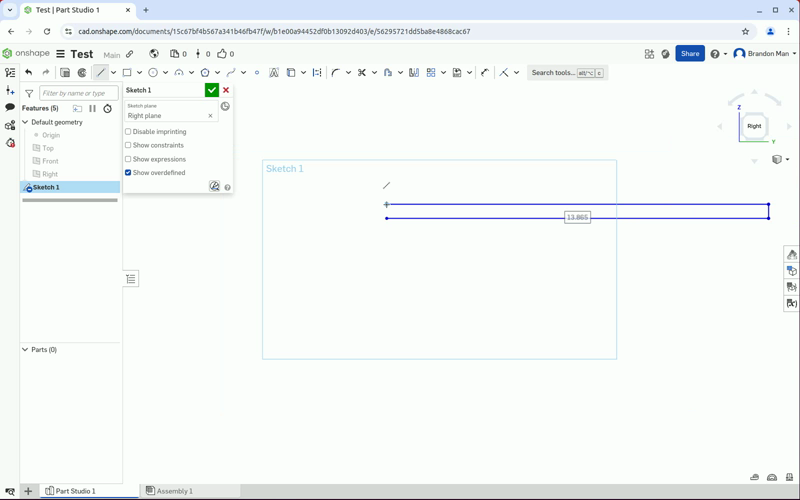
scroll(-6)
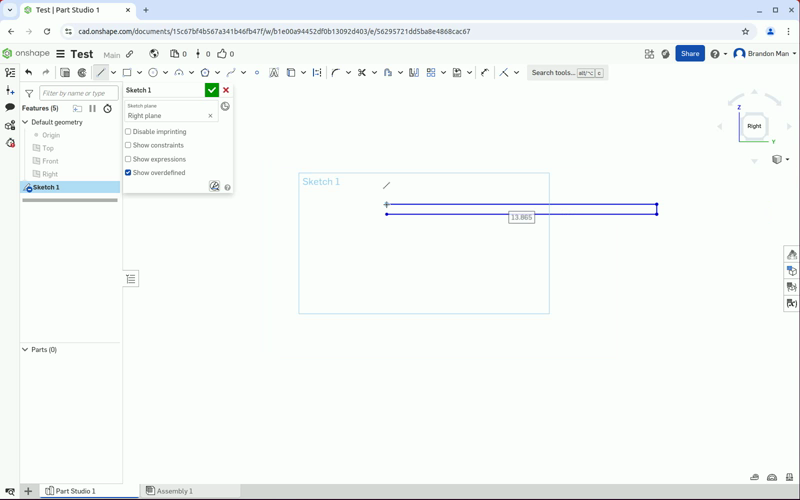
scroll(-6)
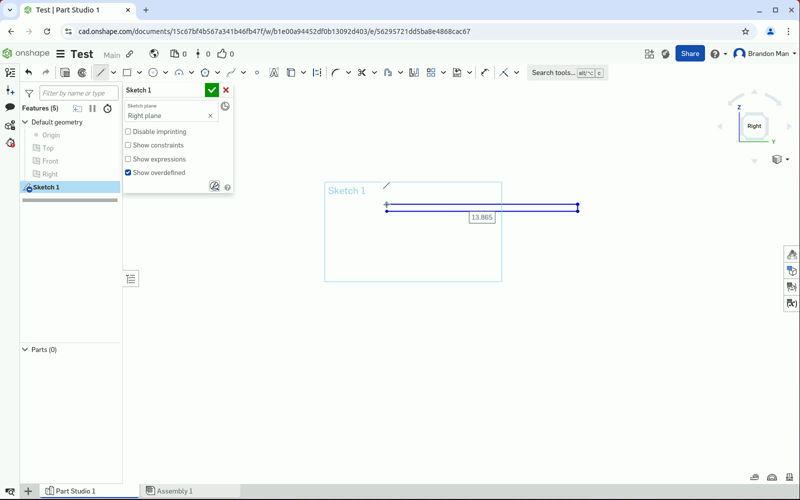
scroll(-6)
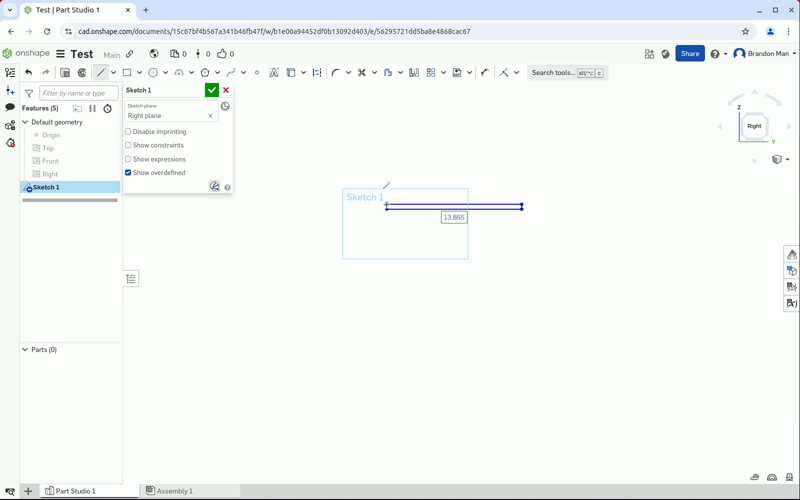
scroll(-6)
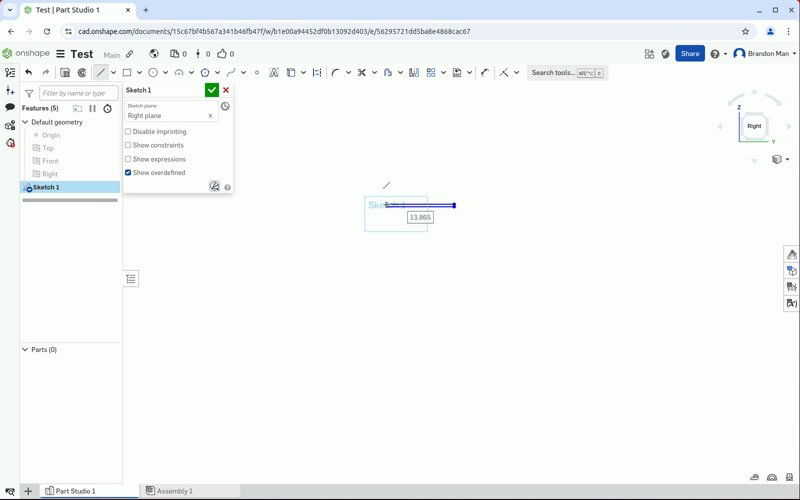
key_up(shift)
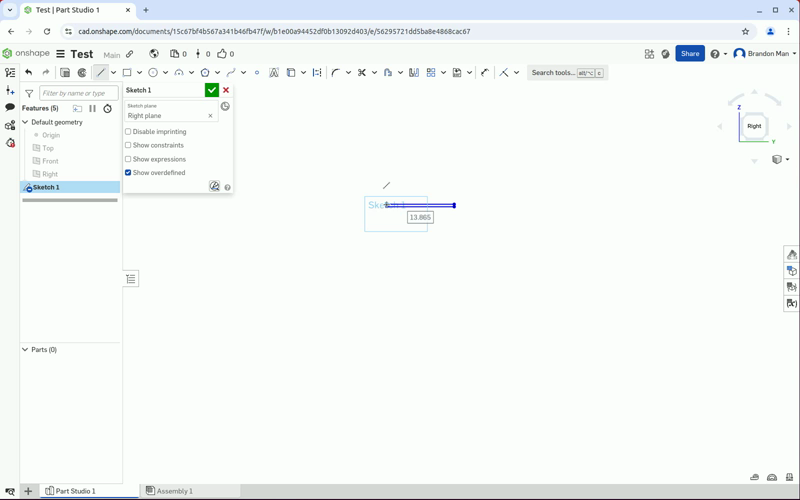
mouse_move(417, 204)
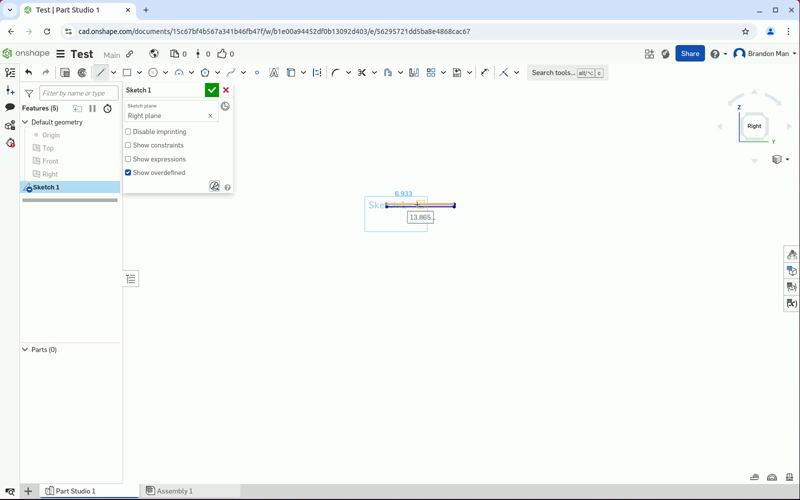
key_down(shift)
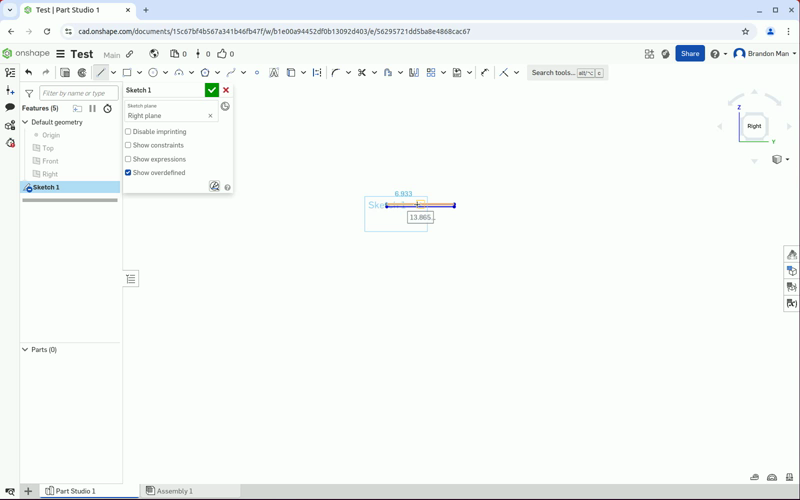
mouse_move(386, 206)
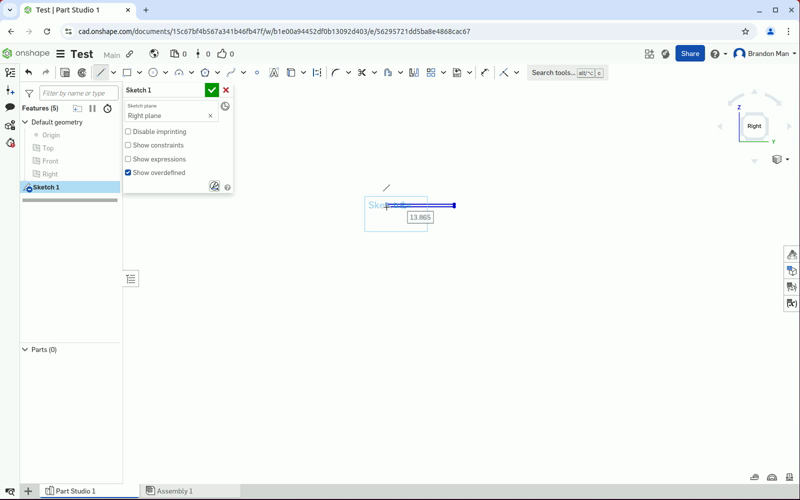
scroll(6)
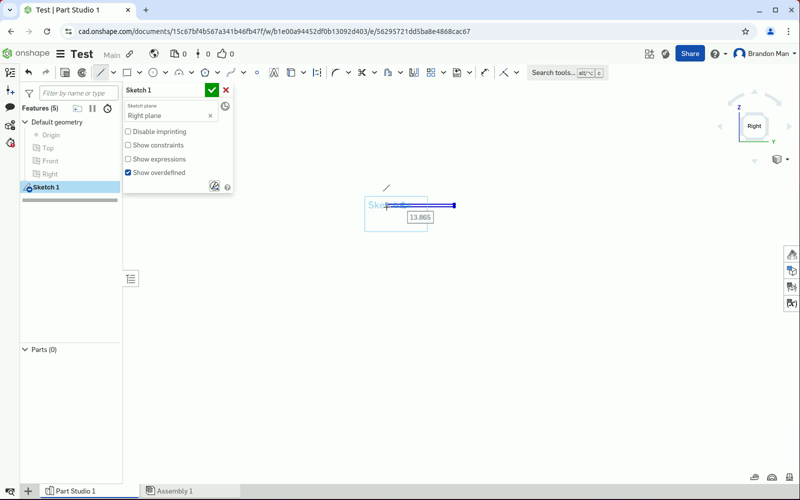
scroll(6)
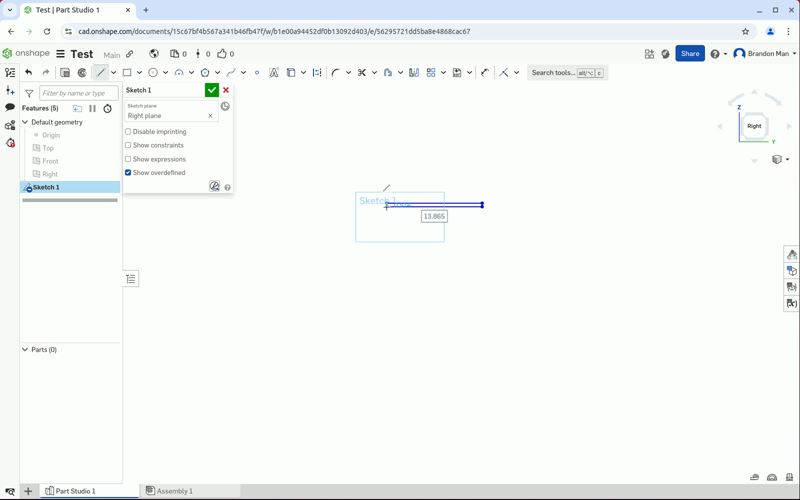
scroll(6)
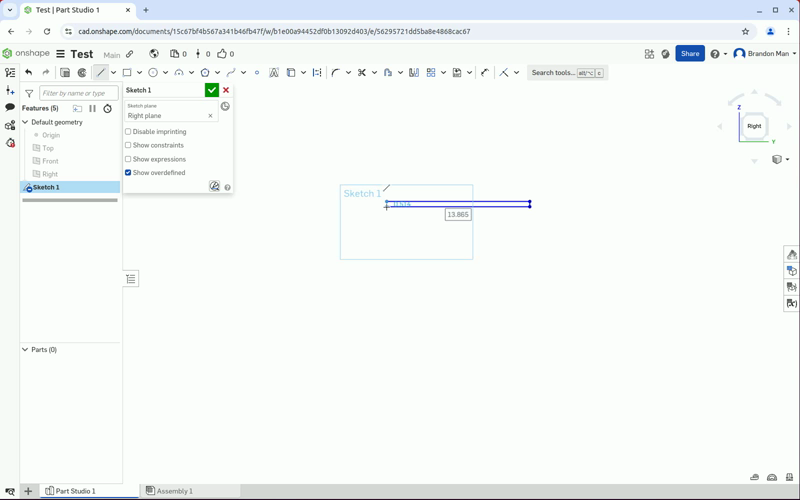
scroll(6)
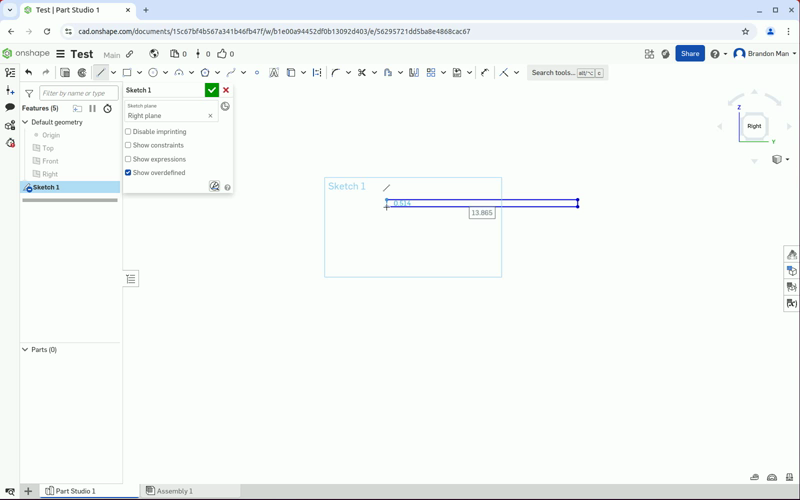
scroll(6)
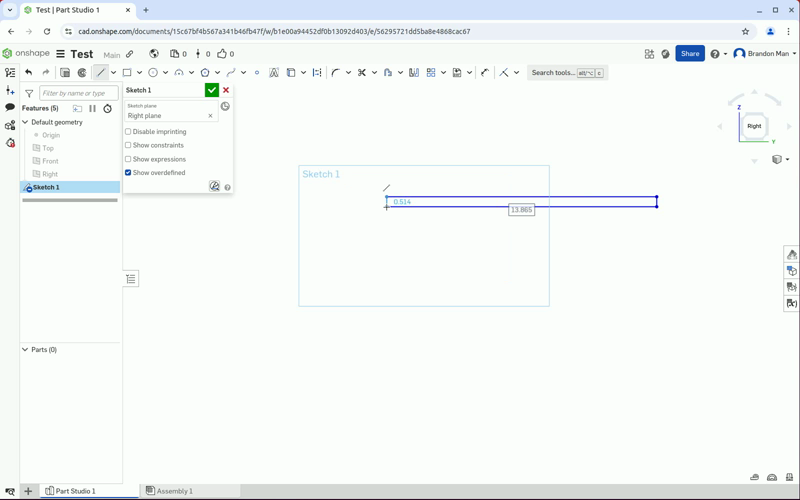
scroll(6)
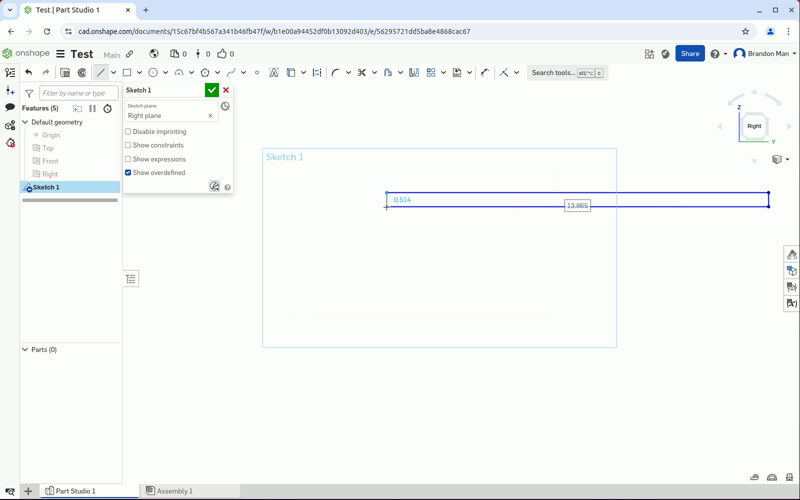
scroll(6)
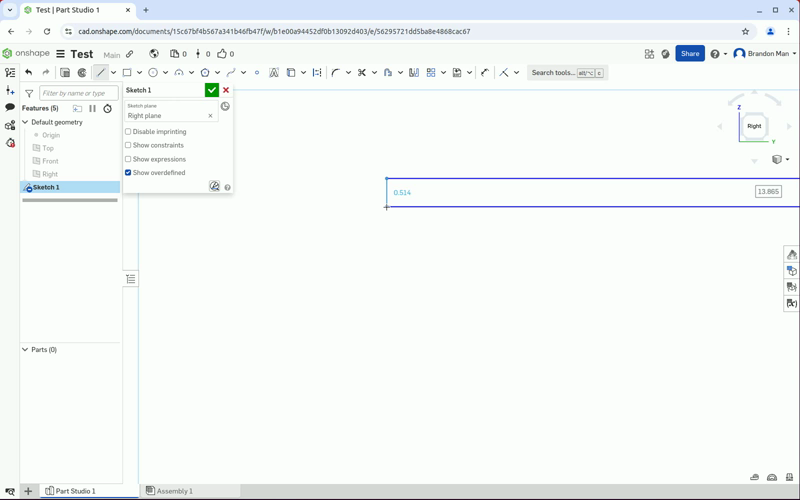
key_up(shift)
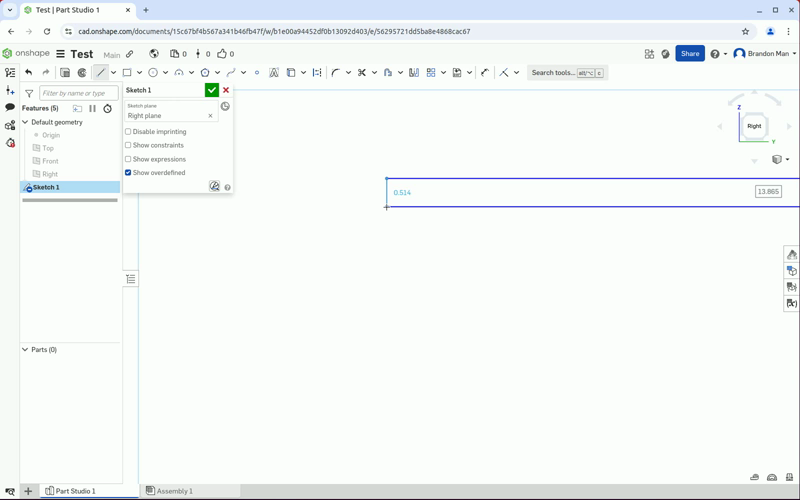
click(386, 206)
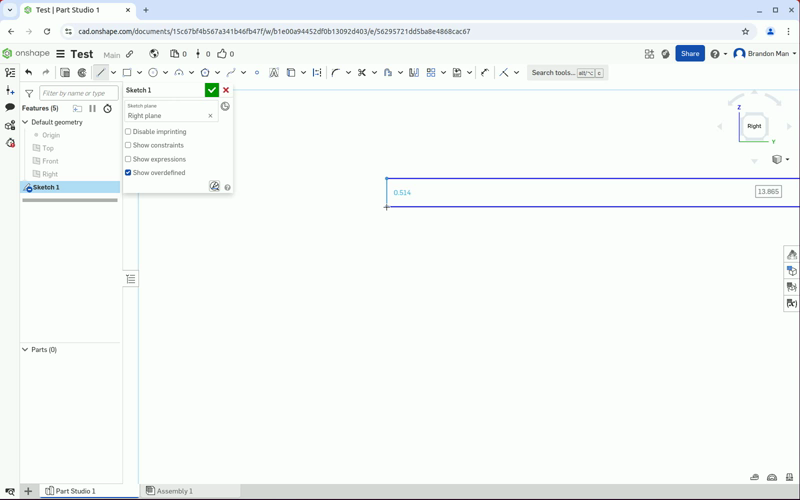
scroll(-6)
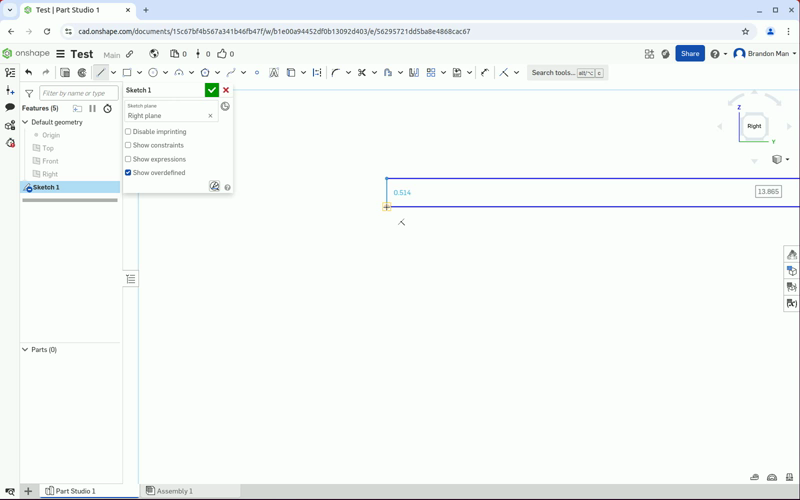
scroll(-6)
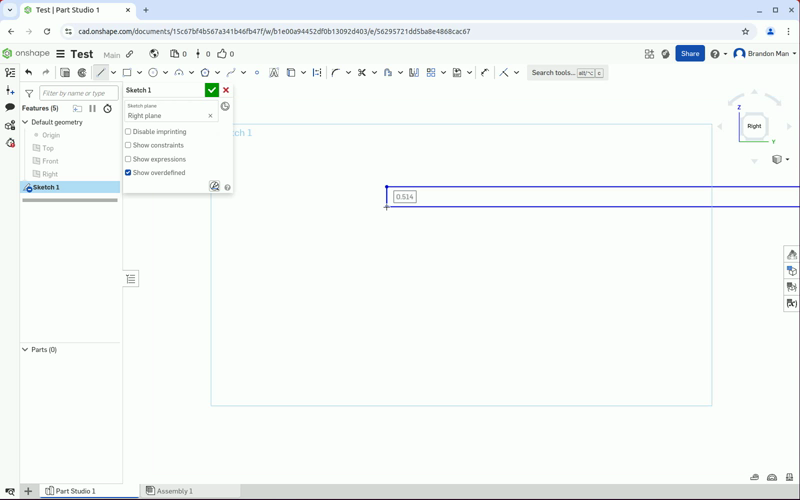
scroll(-6)
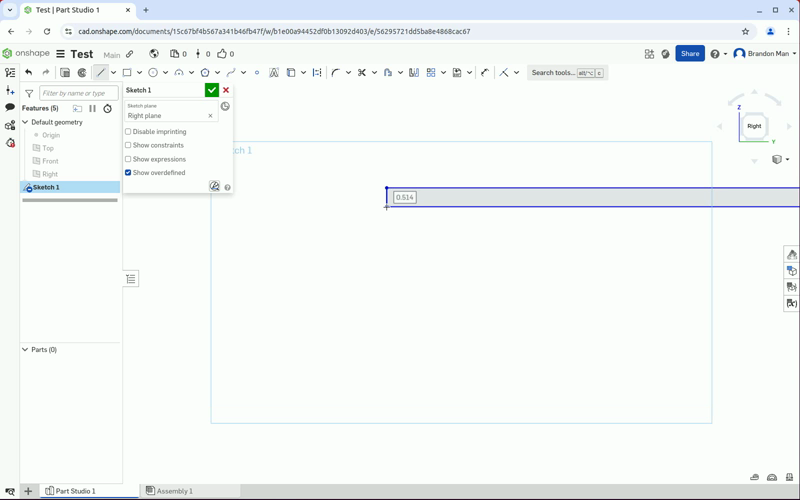
scroll(-6)
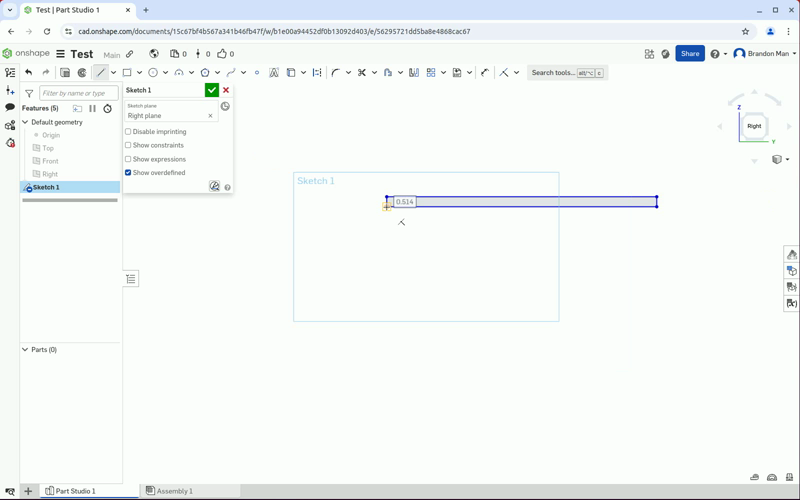
scroll(-6)
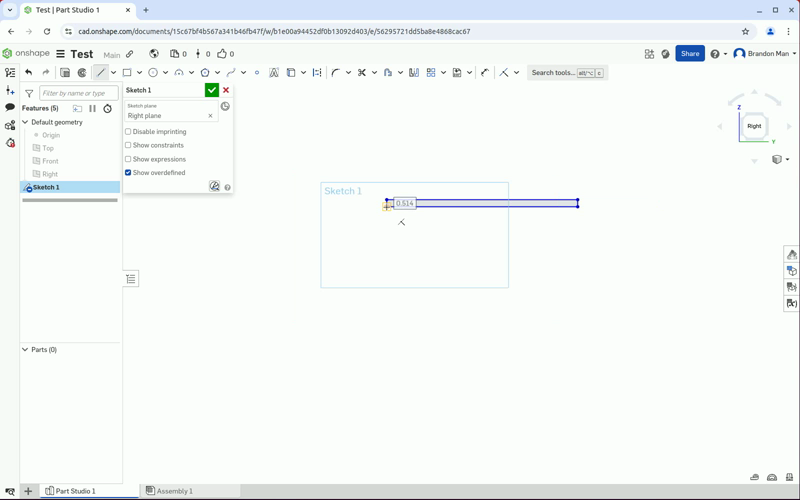
scroll(-6)
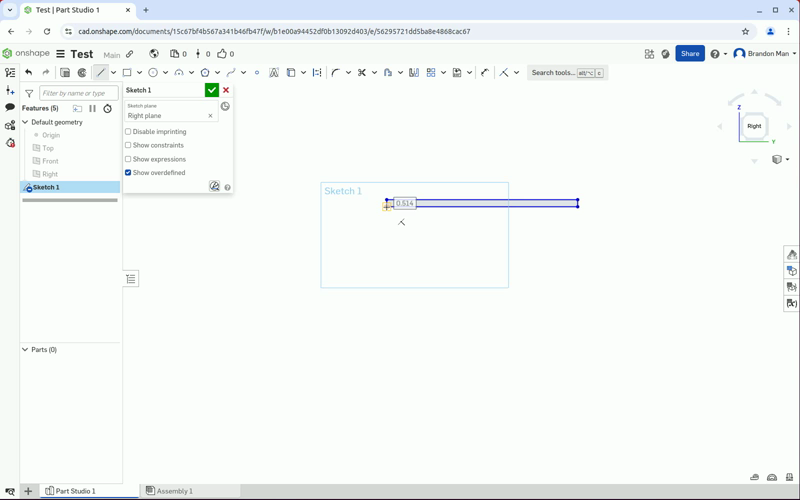
scroll(-6)
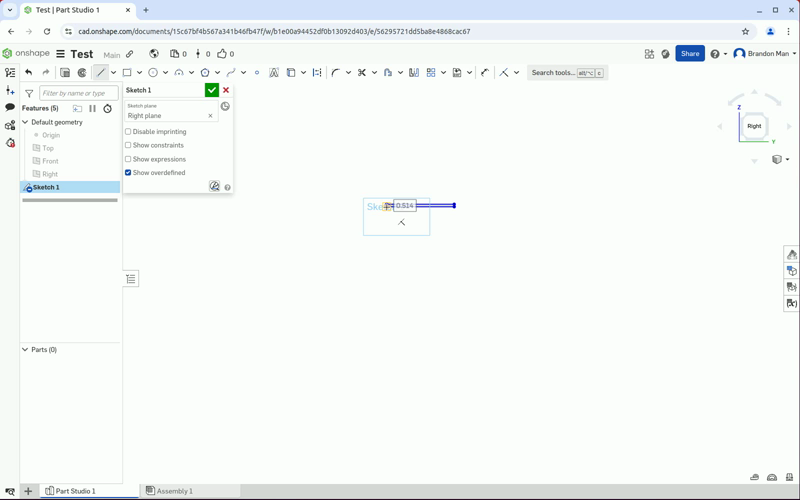
key(esc)
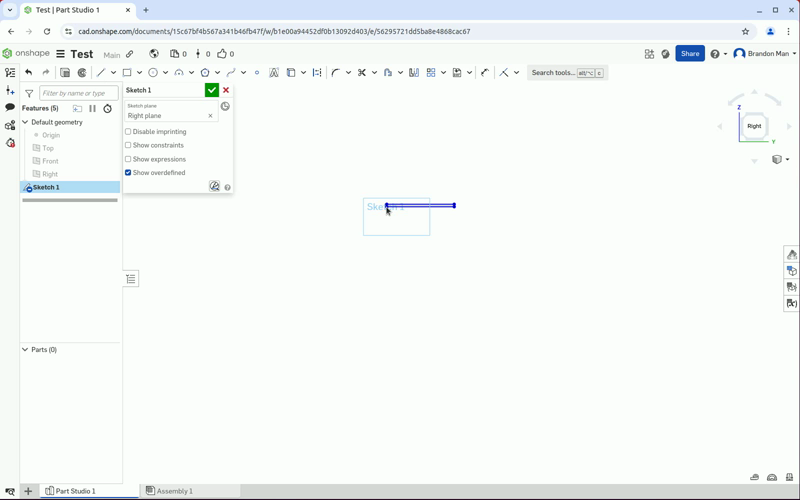
mouse_move(425, 204)
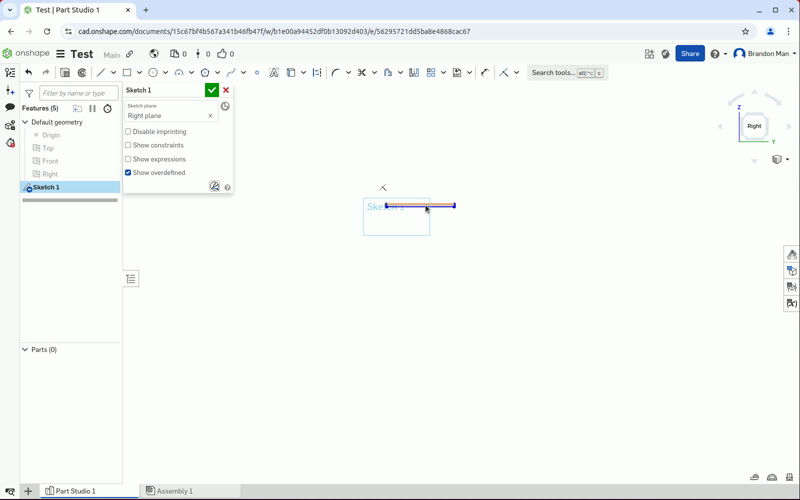
scroll(6)
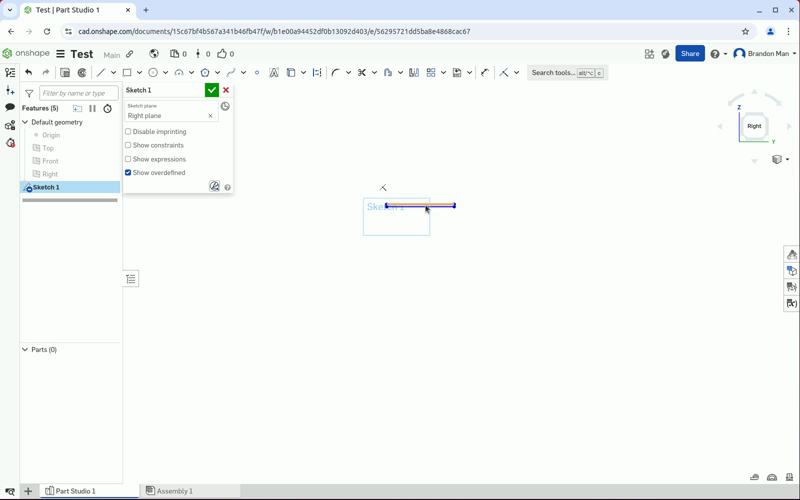
scroll(6)
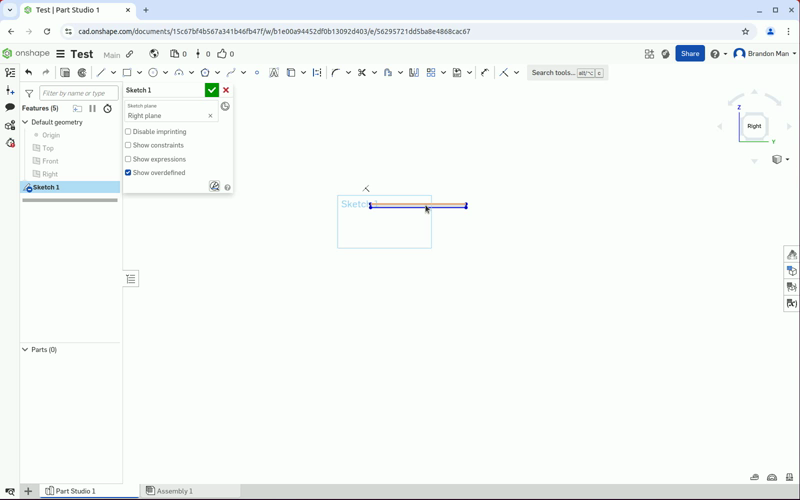
scroll(6)
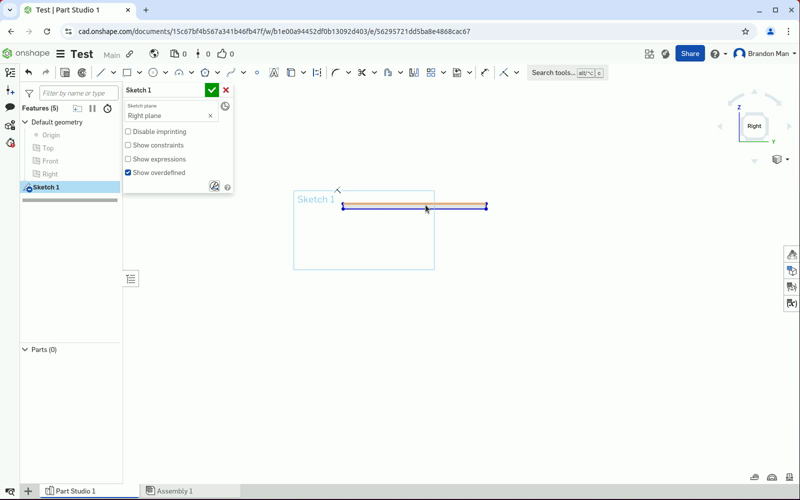
scroll(6)
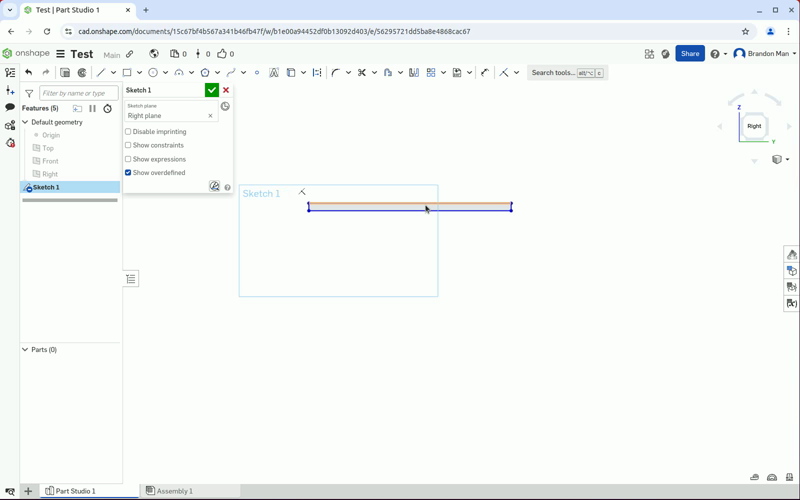
scroll(6)
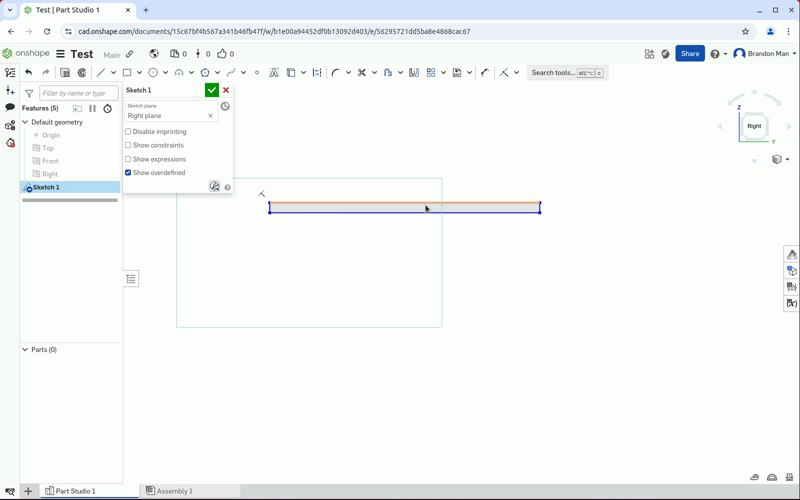
scroll(6)
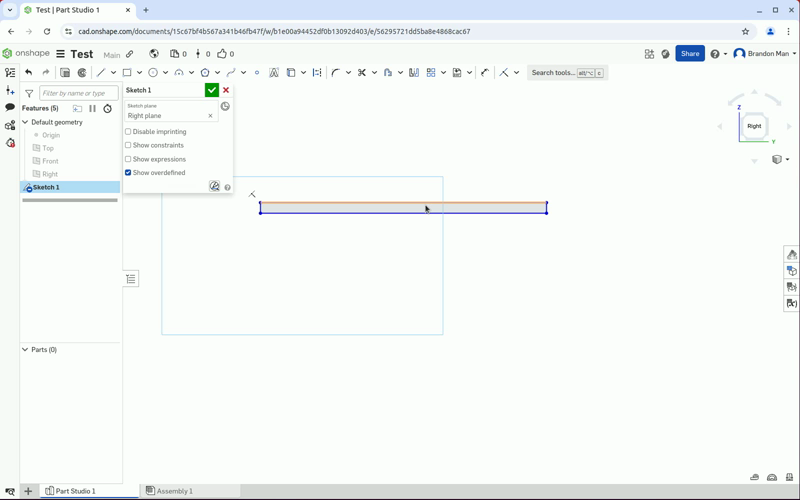
scroll(6)
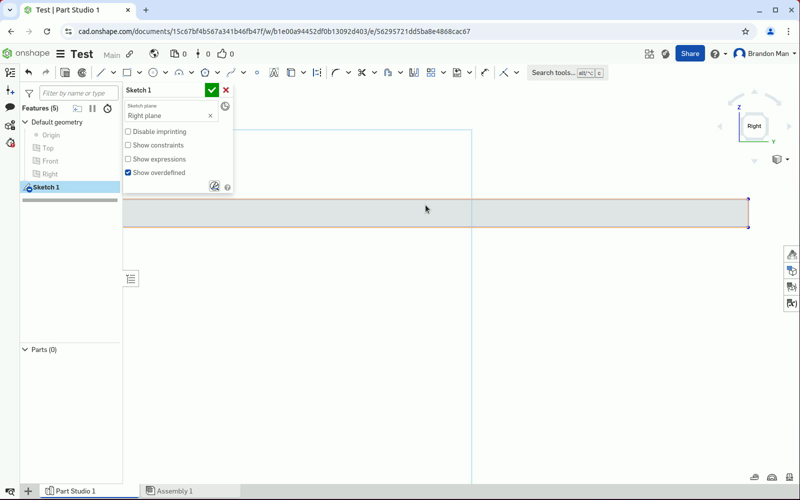
click(425, 204)
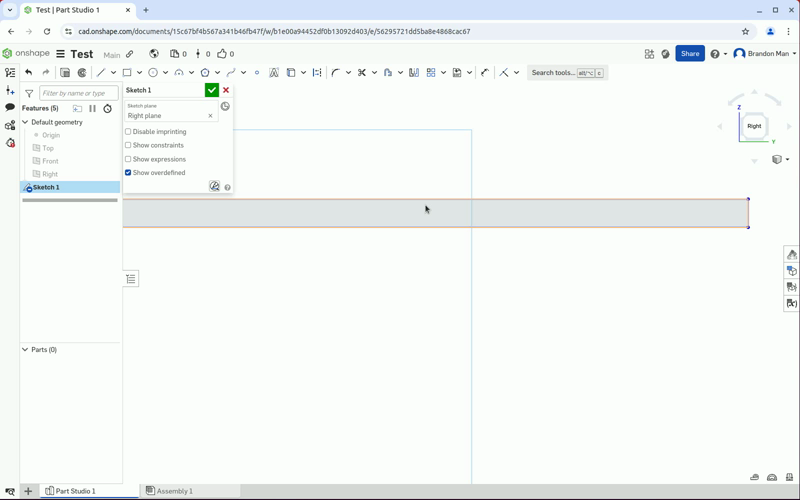
scroll(-6)
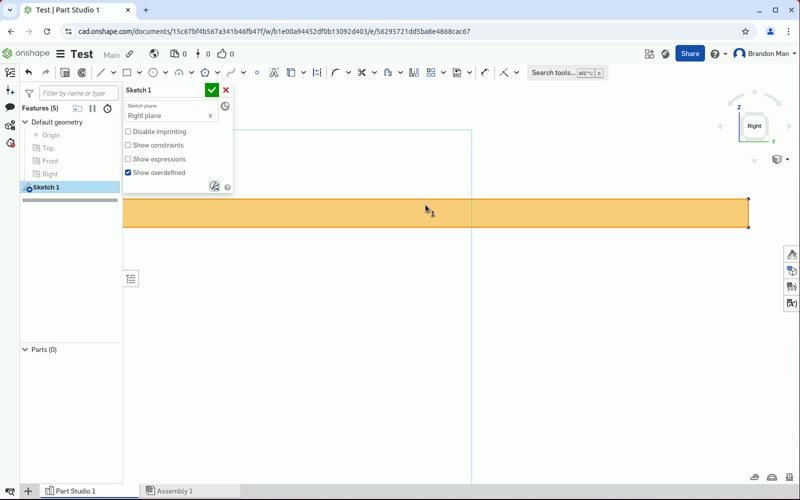
scroll(-6)
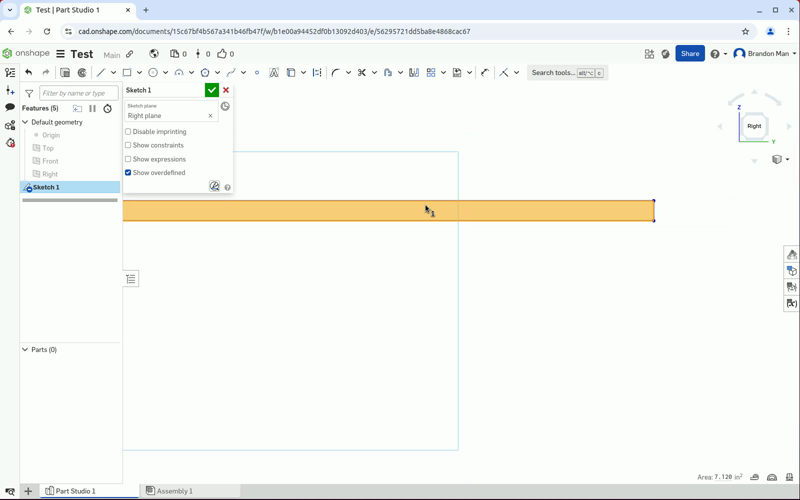
scroll(-6)
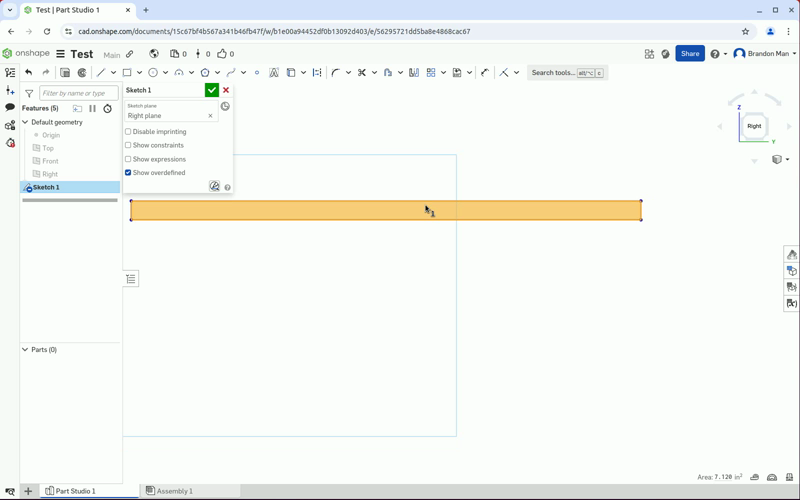
scroll(-6)
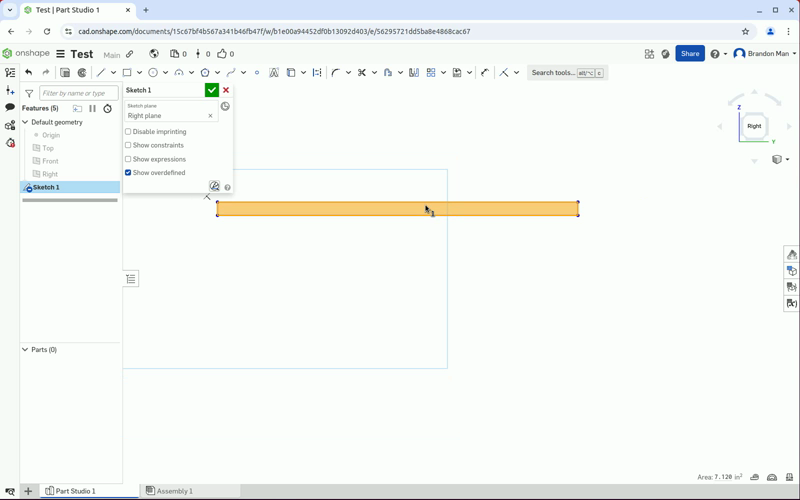
scroll(-6)
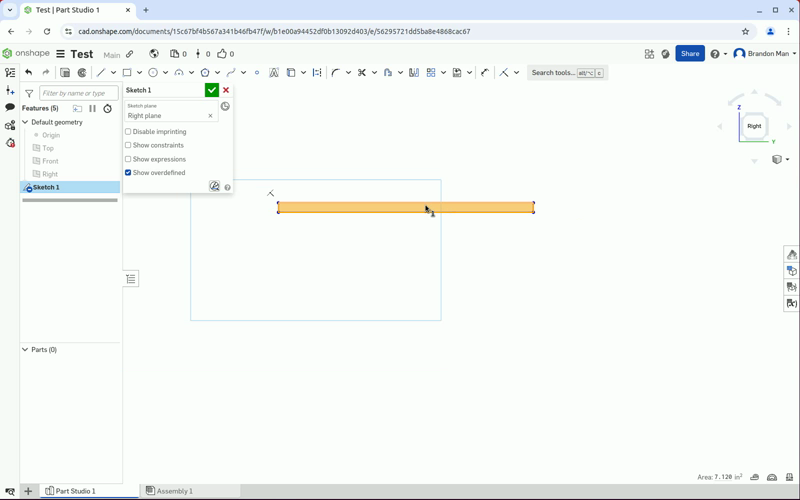
scroll(-6)
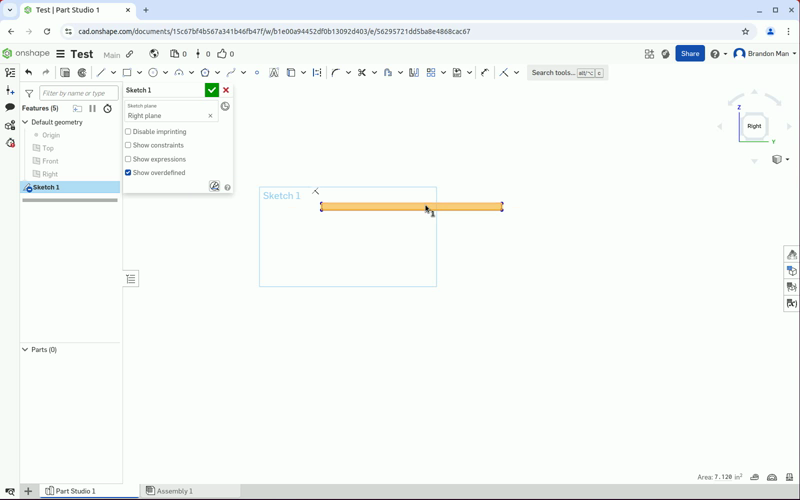
scroll(-6)
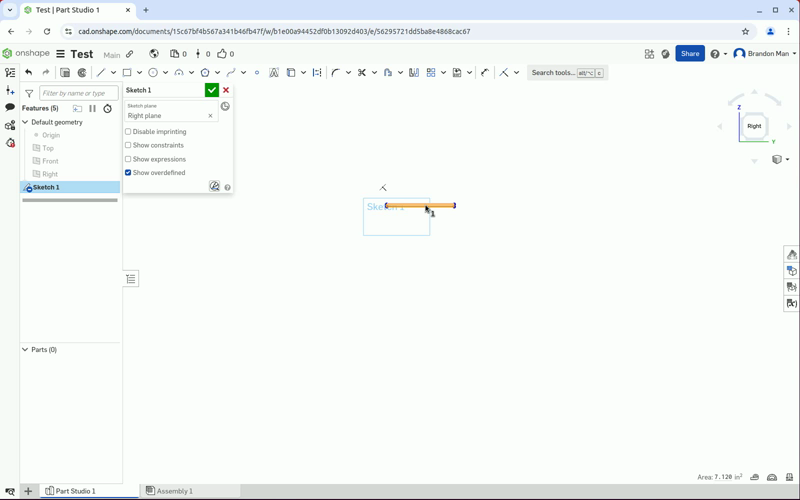
mouse_move(73, 352)
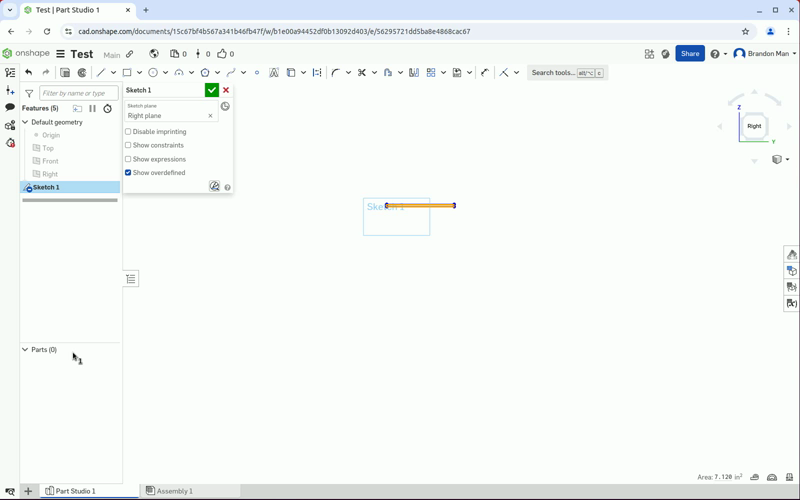
key(shift+y)
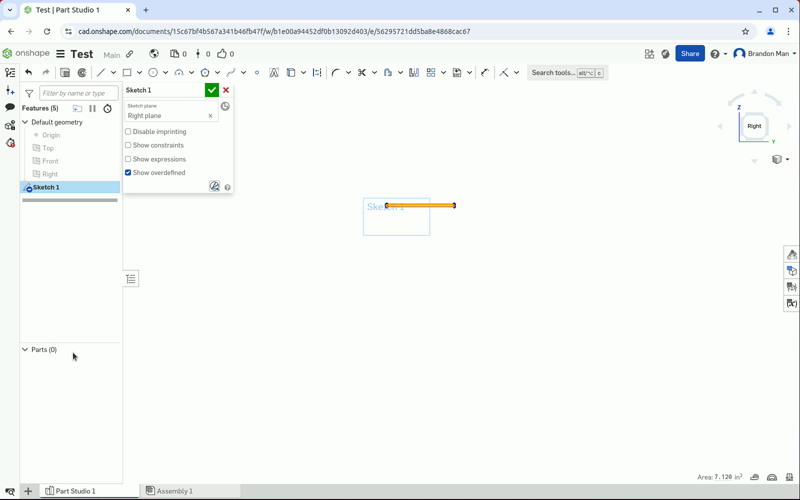
key(shift+e)
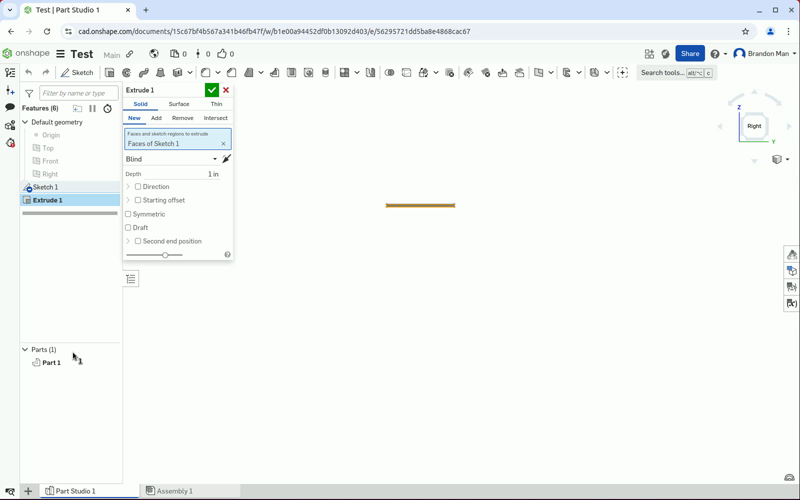
mouse_move(143, 106)
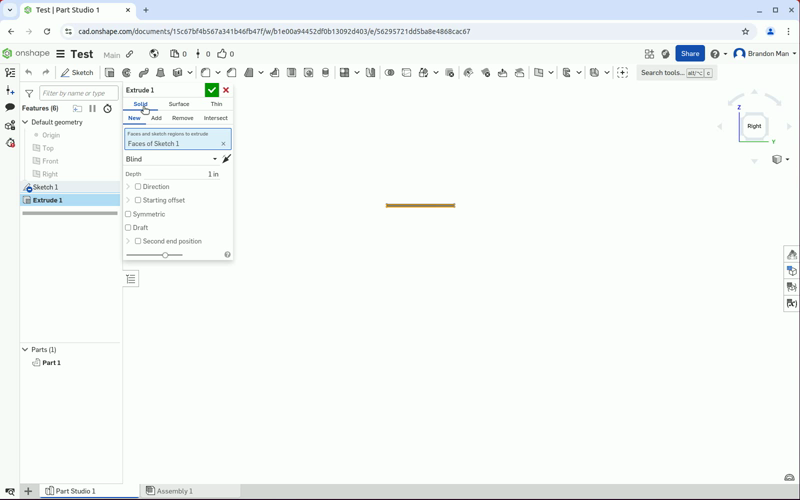
click(143, 106)
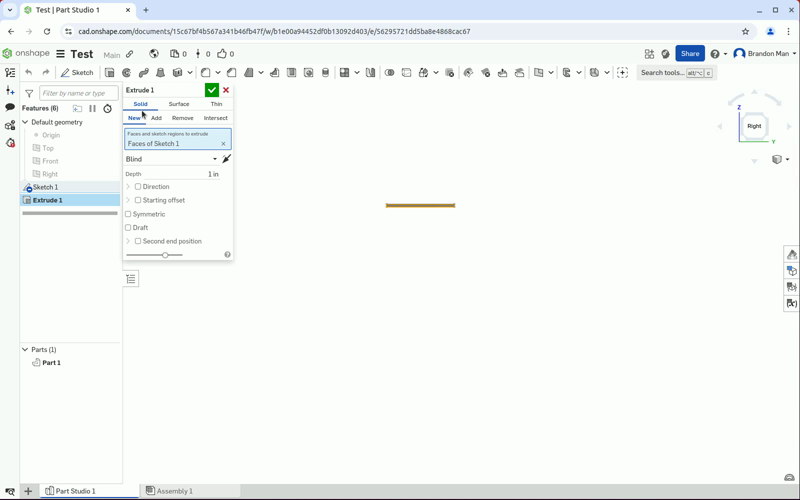
mouse_move(137, 120)
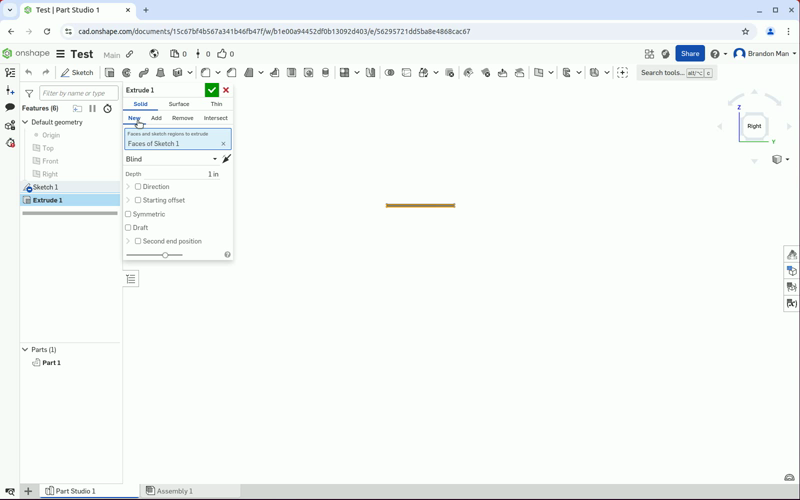
click(137, 120)
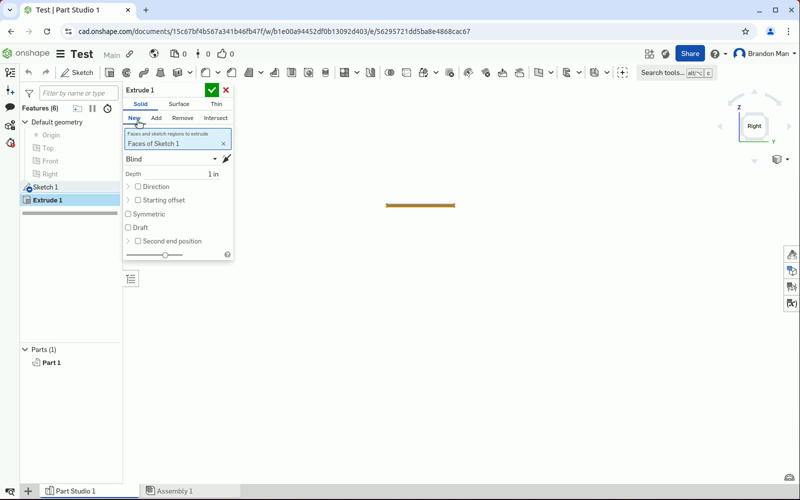
key(tab, 4)
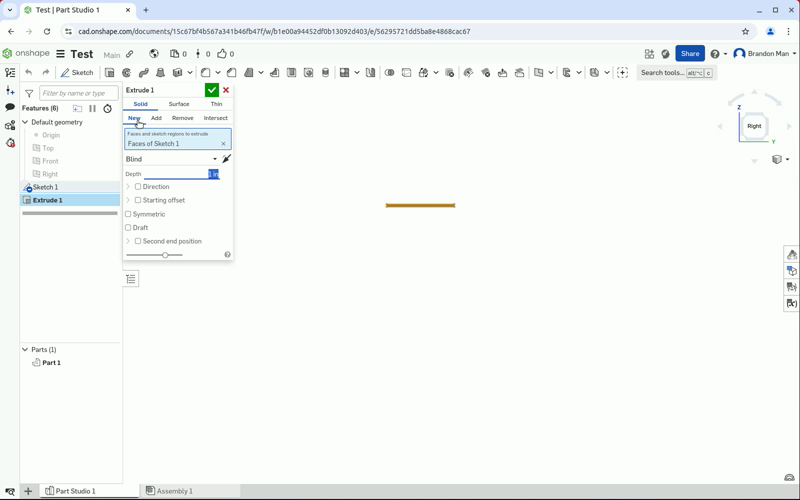
text(1.204)
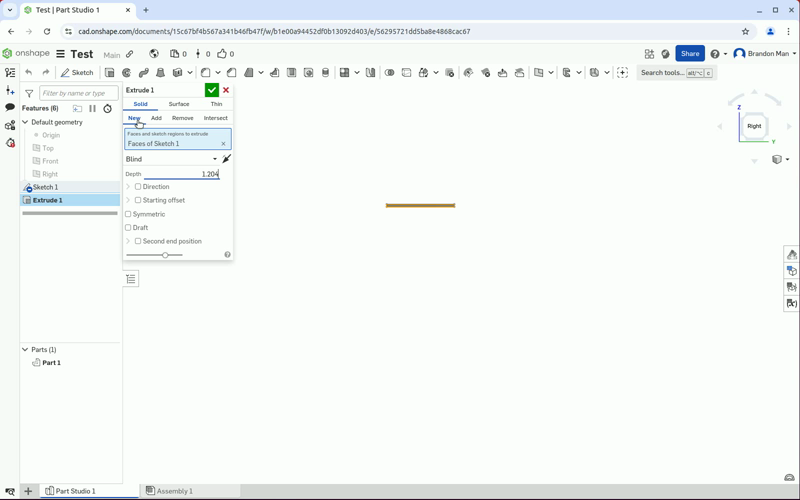
key(enter)
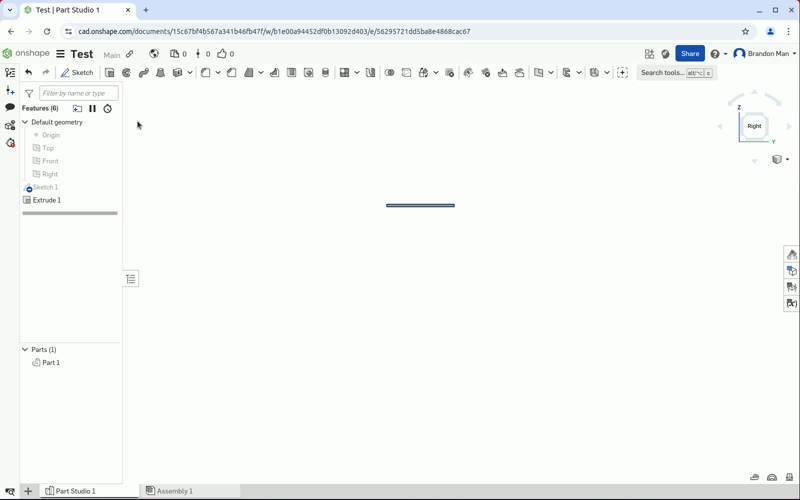
key(shift+h)
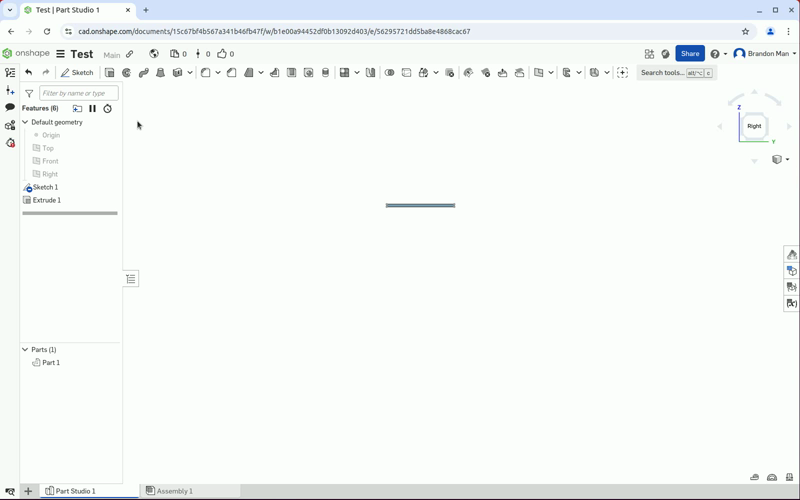
key(shift+h)
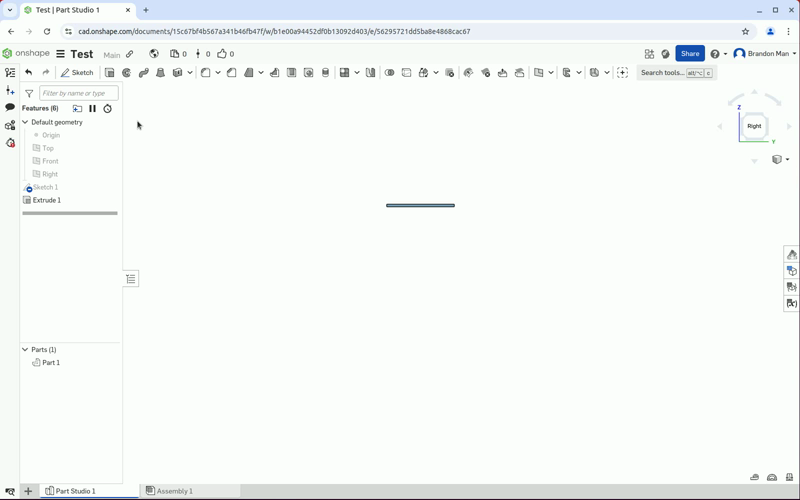
mouse_move(73, 189)
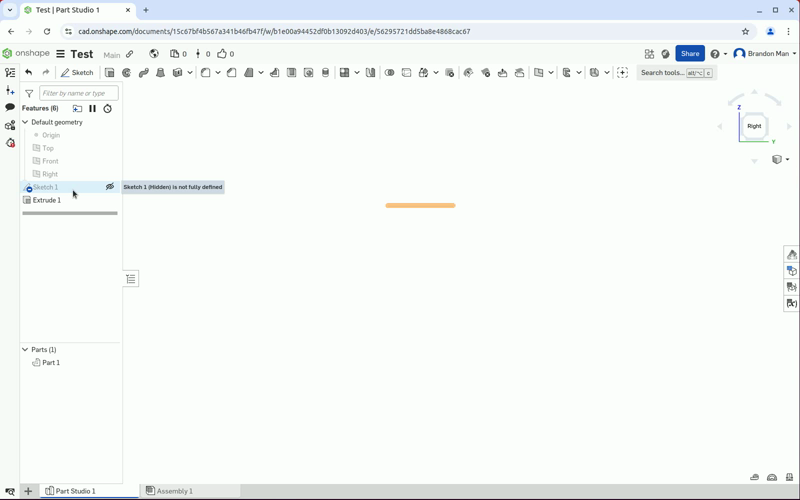
click(73, 189)
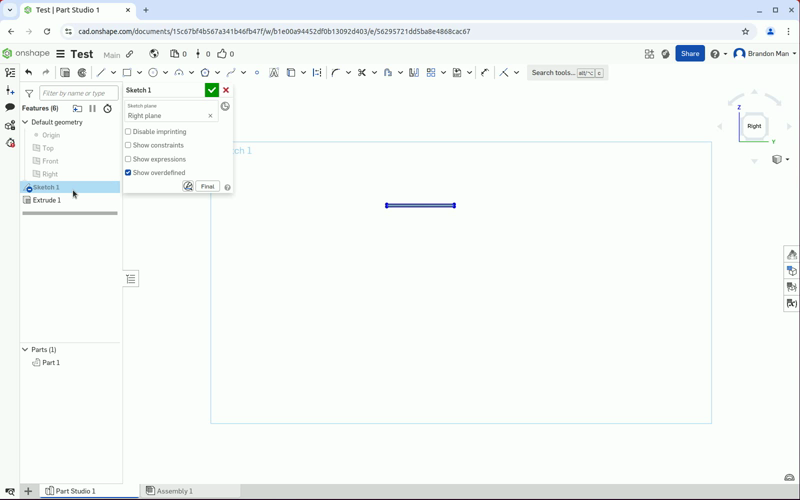
mouse_move(229, 92)
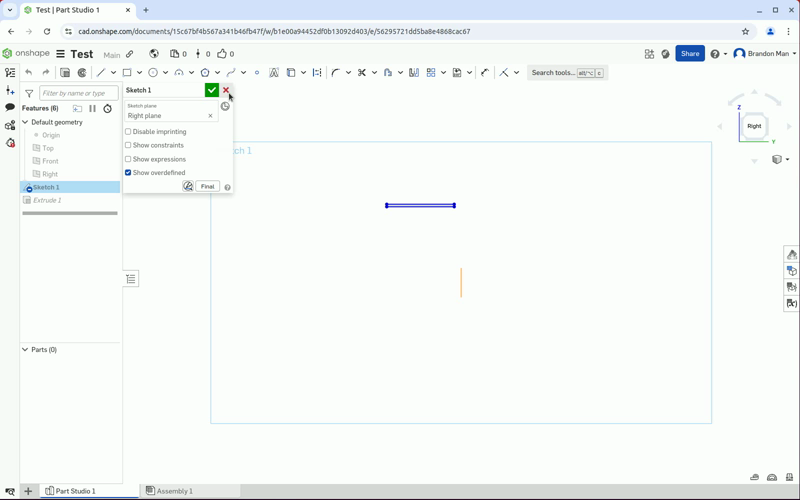
click(229, 92)
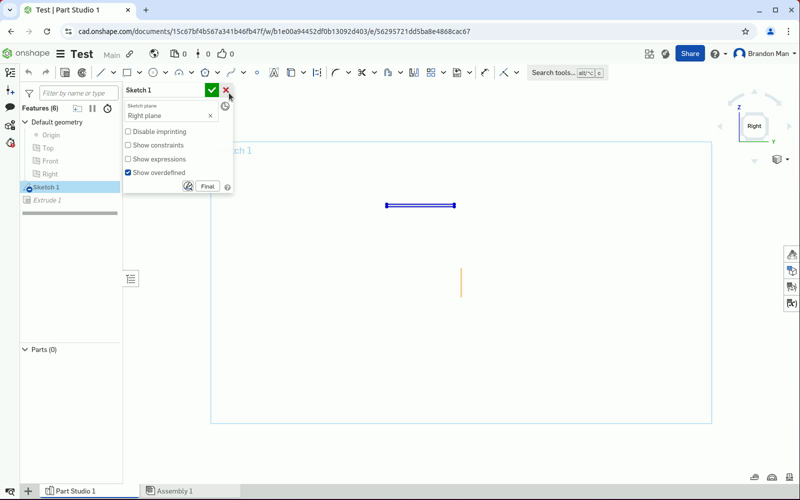
key(shift+s)
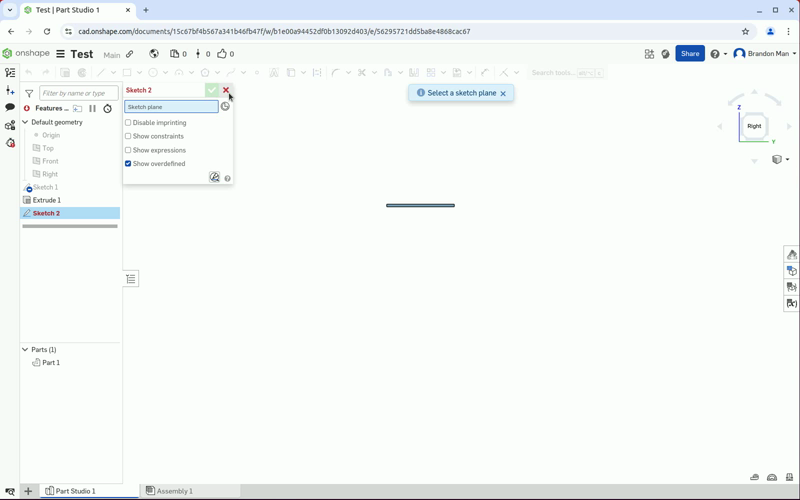
mouse_move(73, 176)
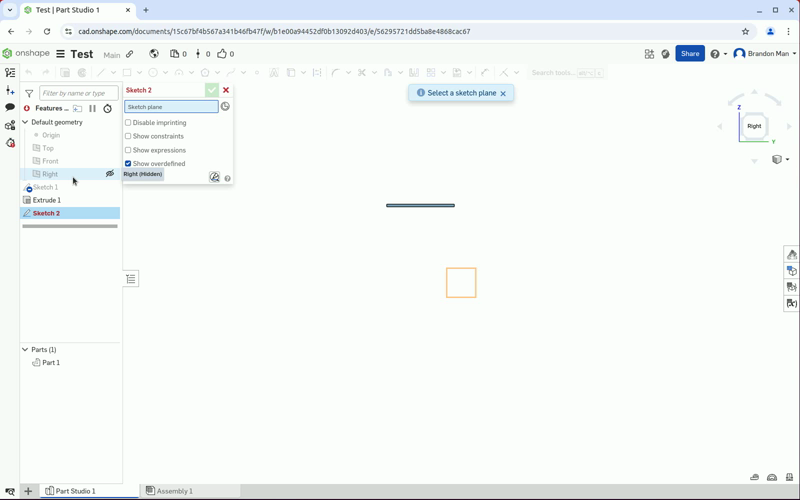
click(73, 176)
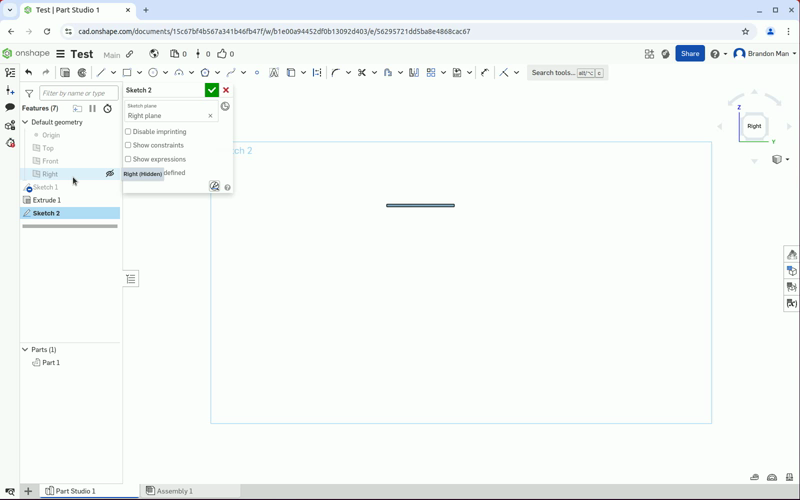
mouse_move(73, 352)
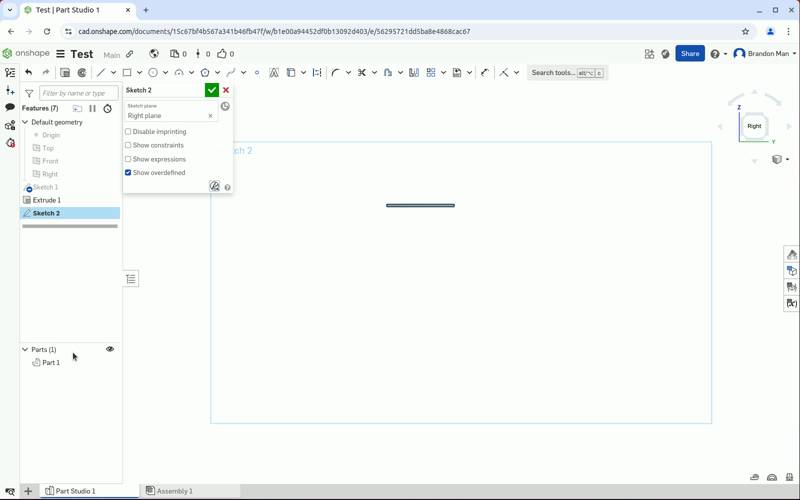
key(y)
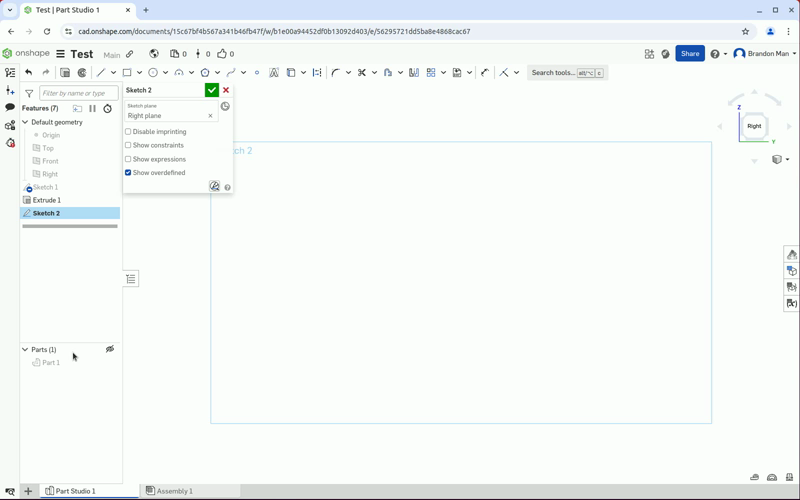
key(l)
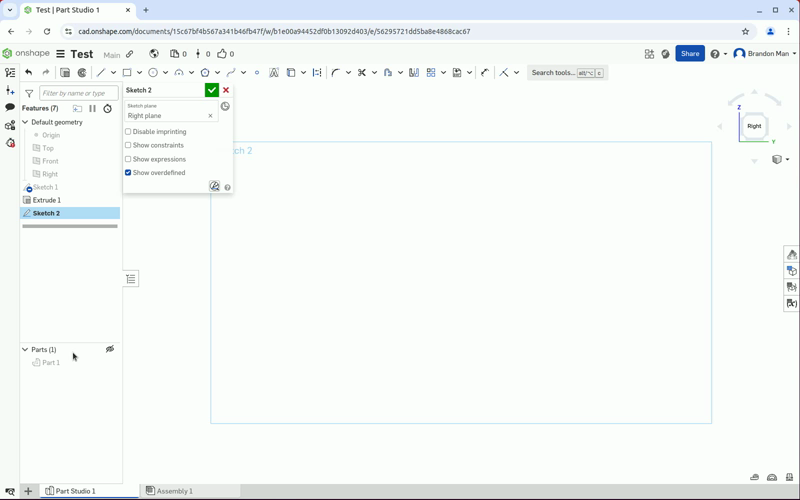
key_down(shift)
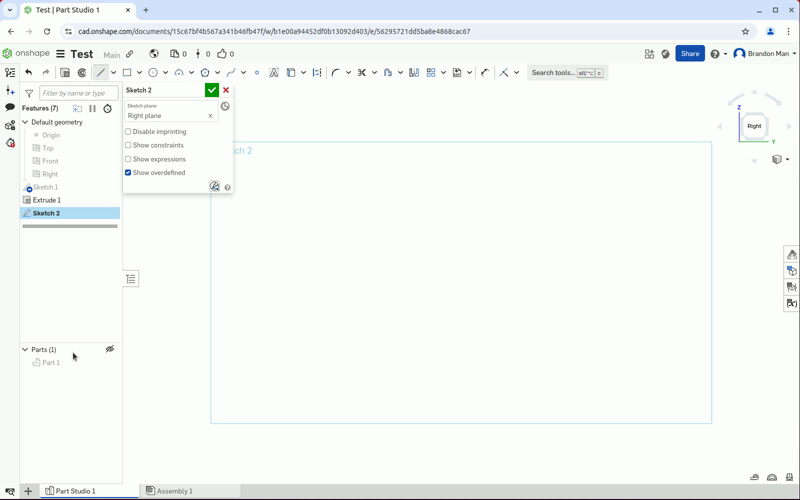
mouse_move(384, 203)
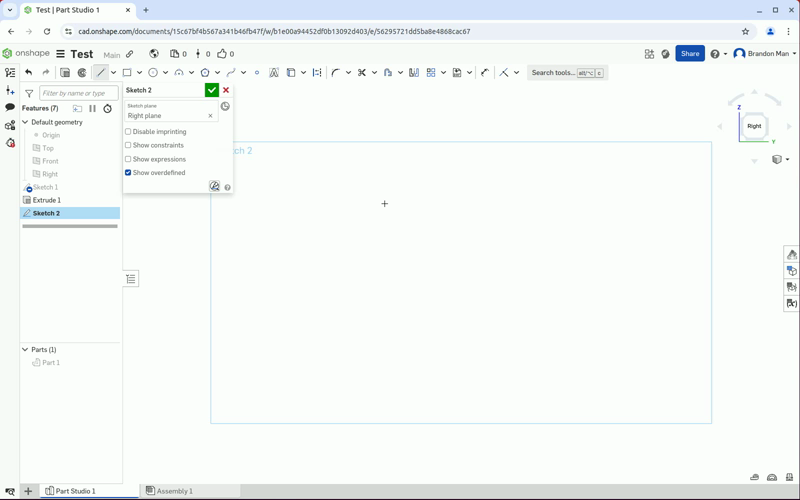
click(384, 203)
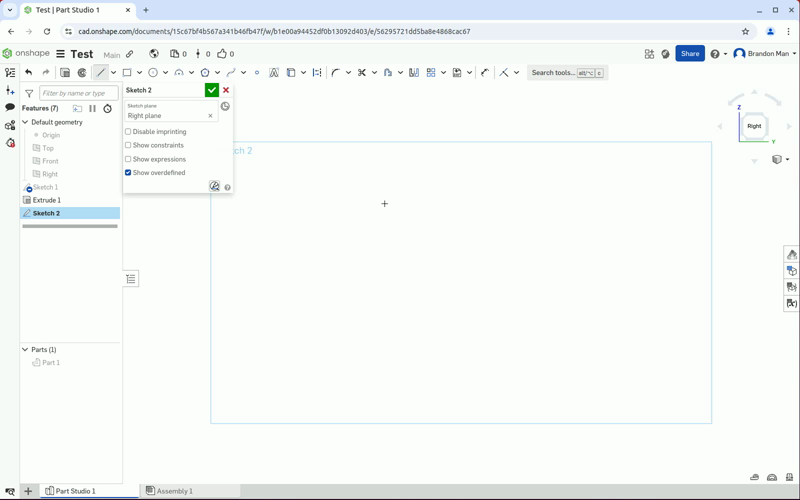
key_up(shift)
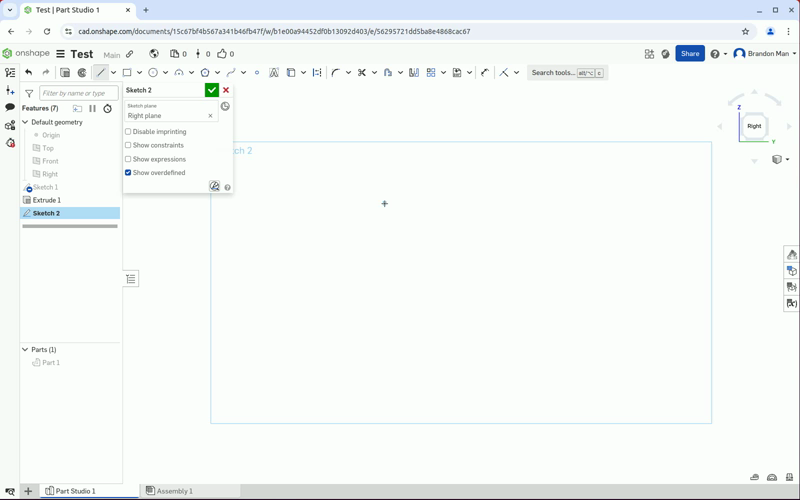
key_down(shift)
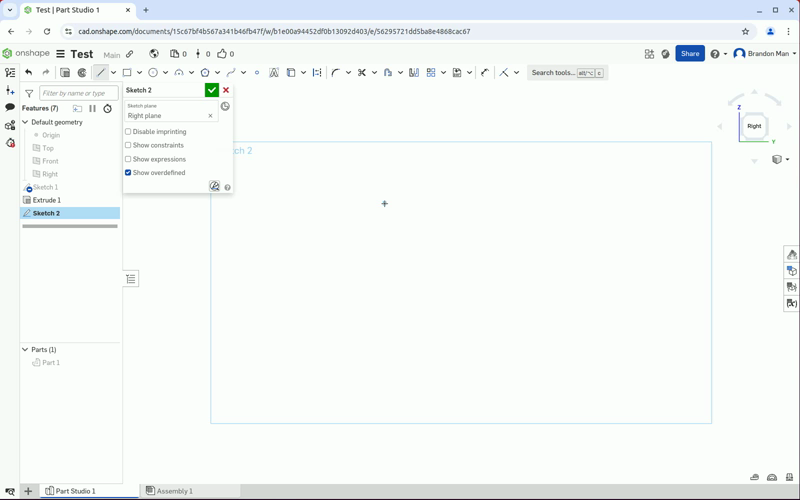
mouse_move(414, 203)
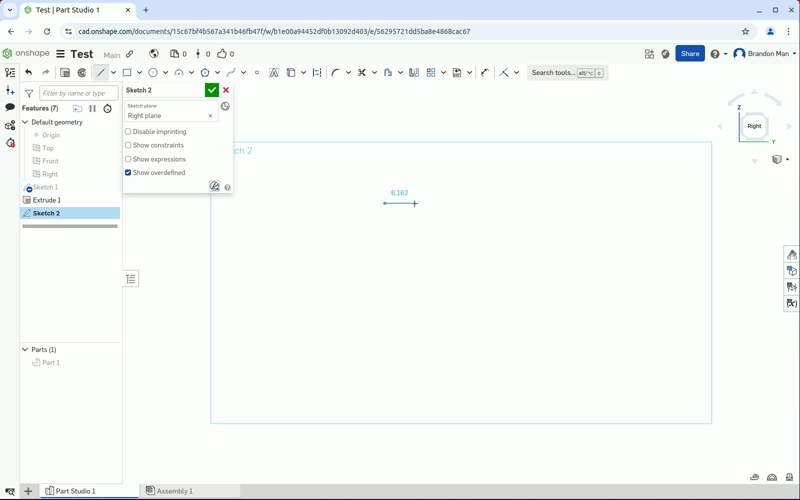
mouse_move(386, 203)
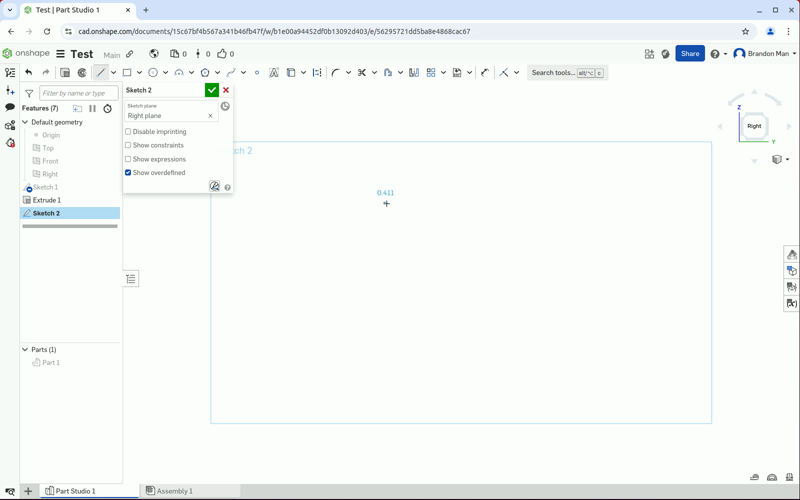
scroll(6)
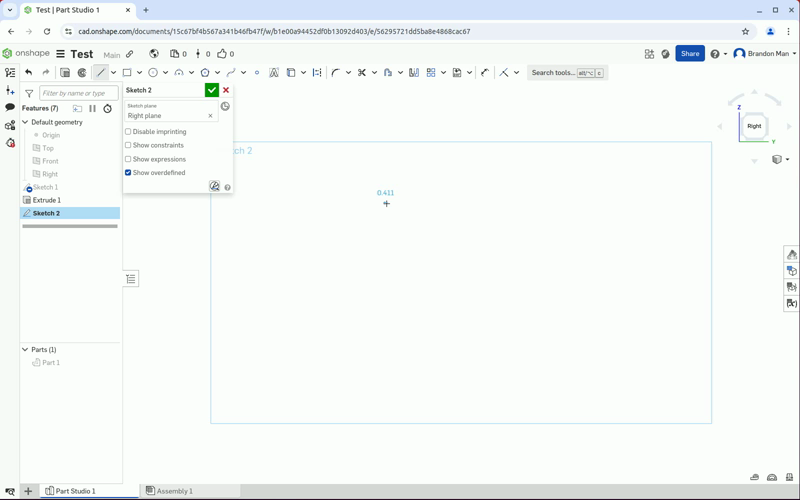
scroll(6)
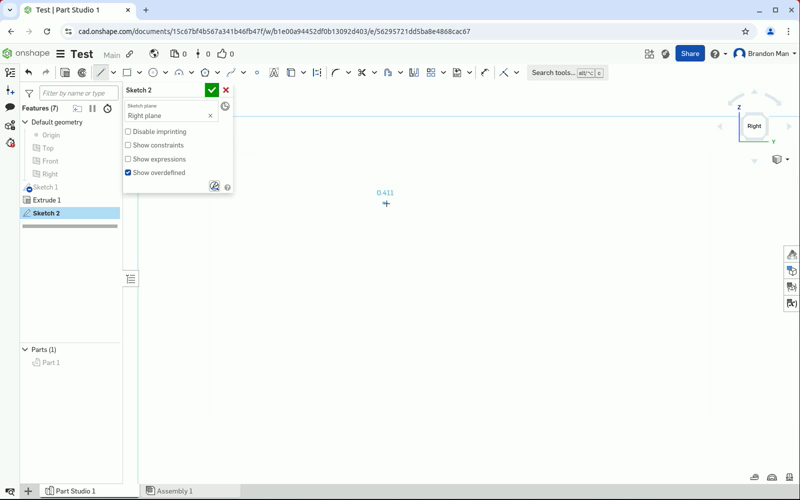
scroll(6)
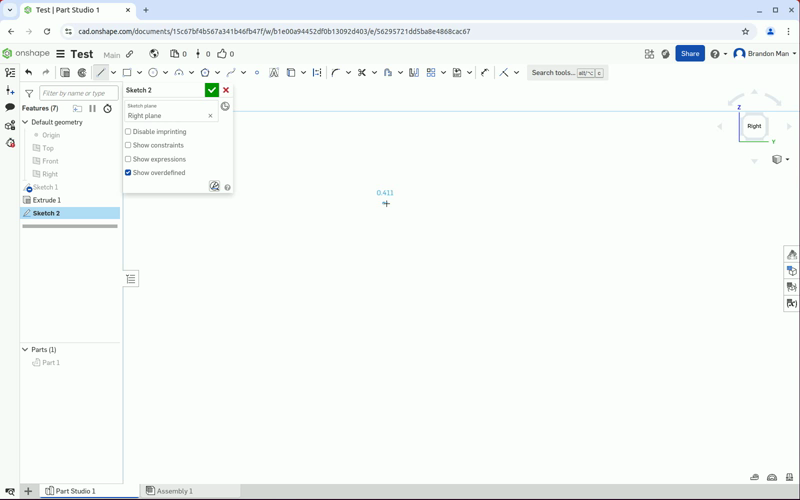
scroll(6)
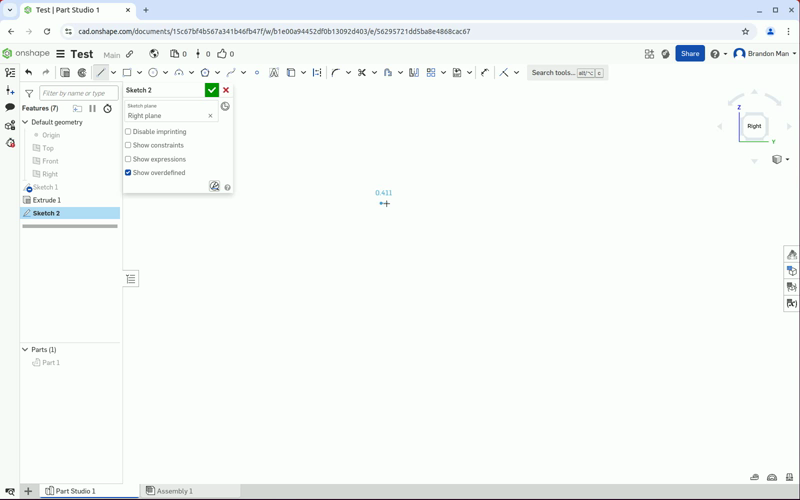
scroll(6)
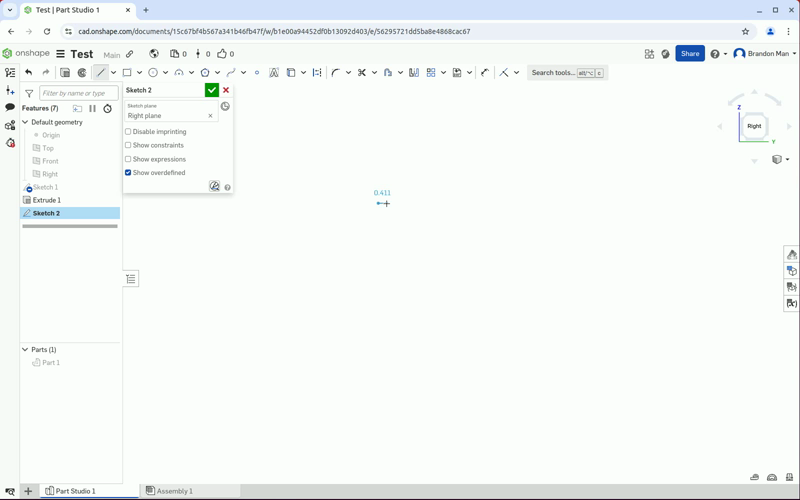
scroll(6)
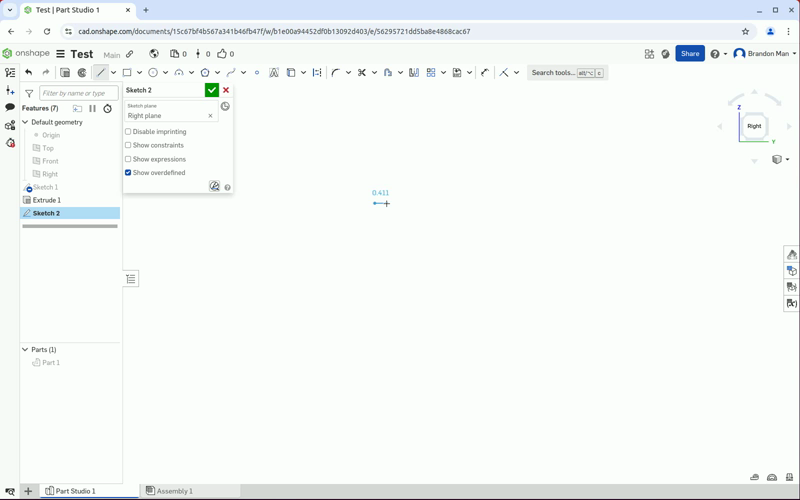
scroll(6)
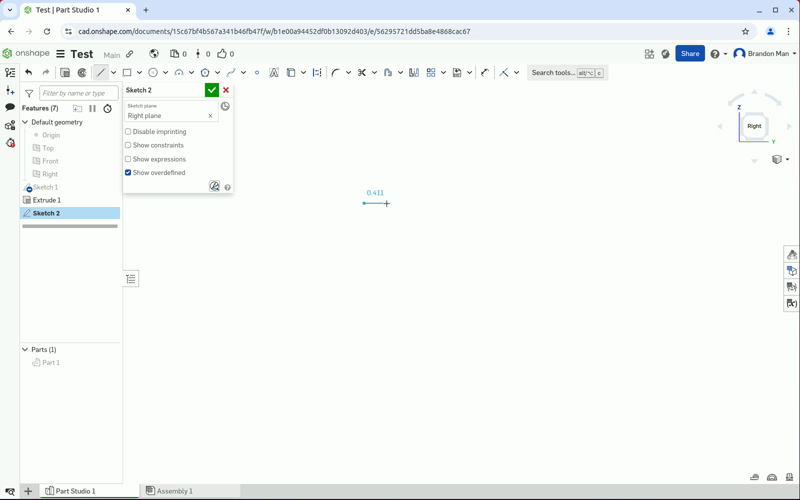
click(386, 203)
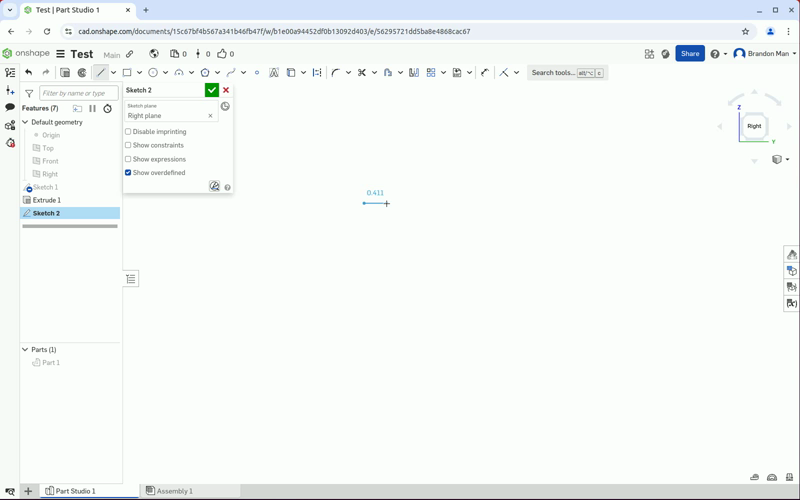
scroll(-6)
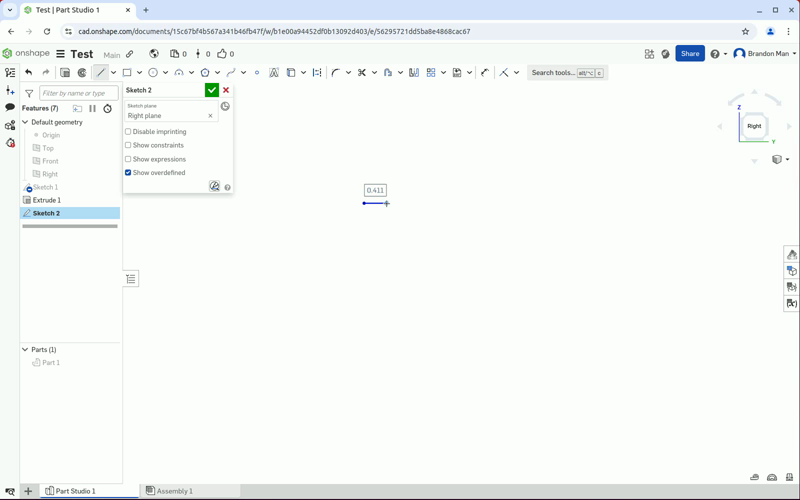
scroll(-6)
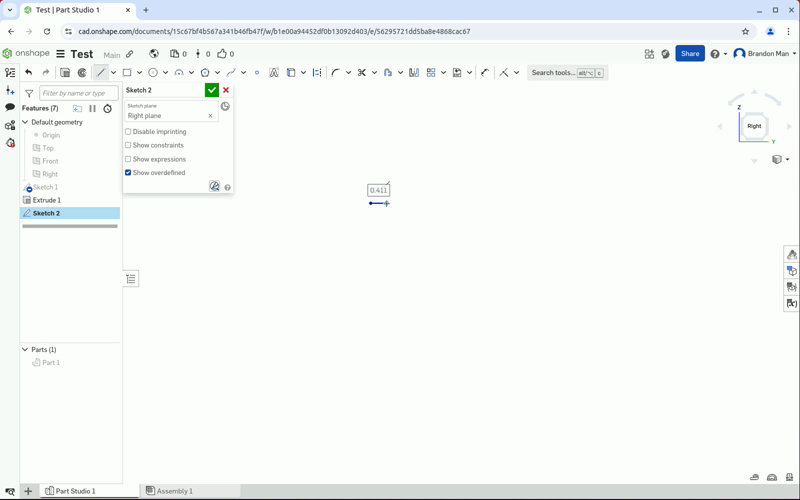
scroll(-6)
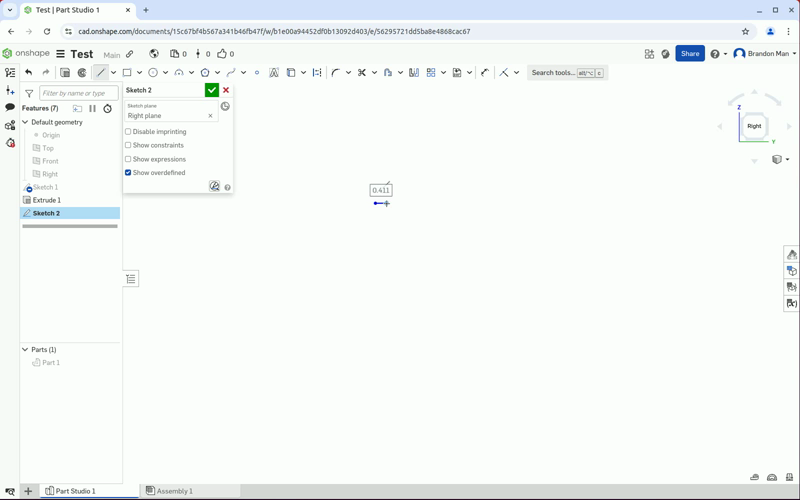
scroll(-6)
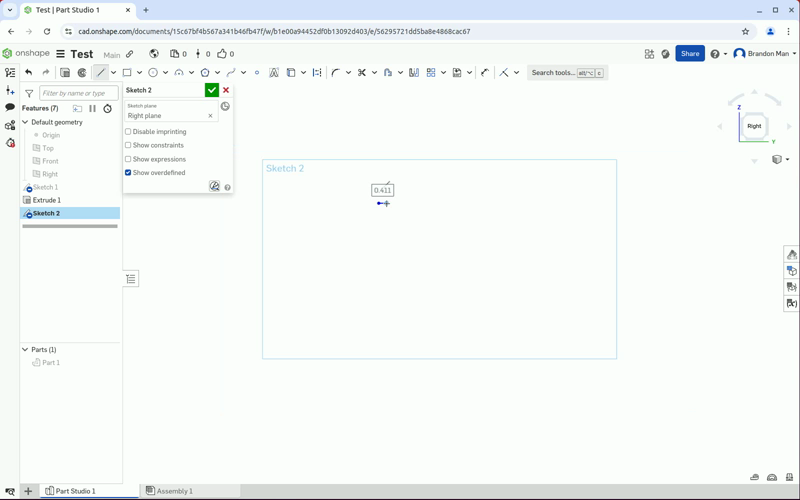
scroll(-6)
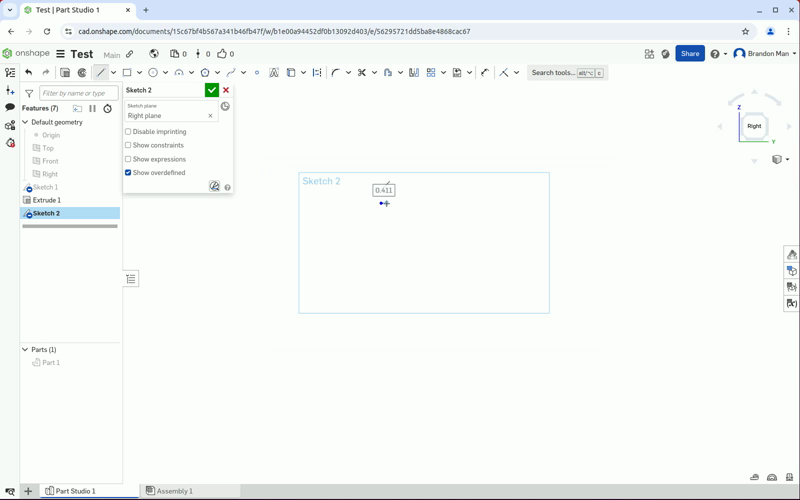
scroll(-6)
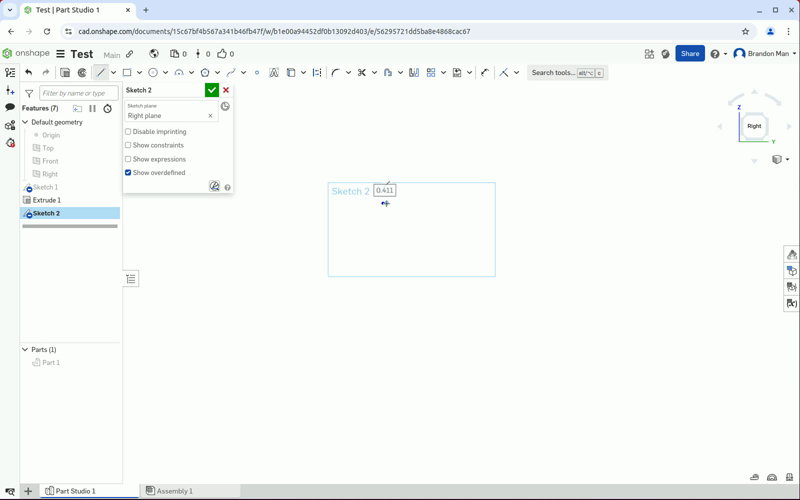
scroll(-6)
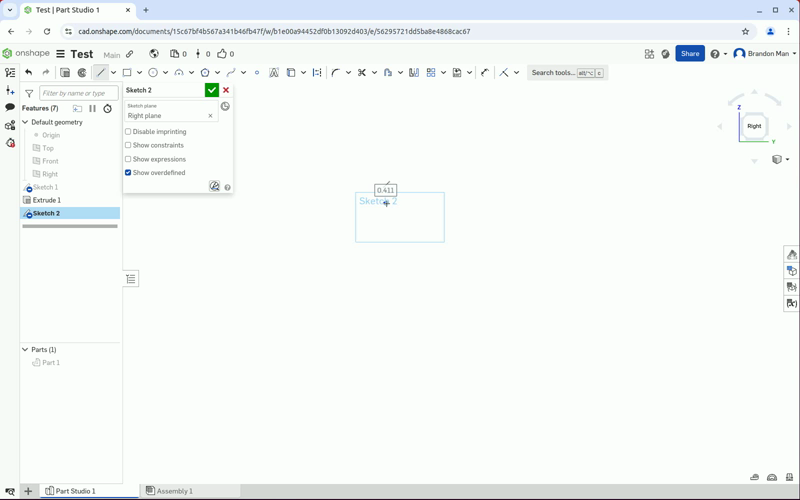
key_up(shift)
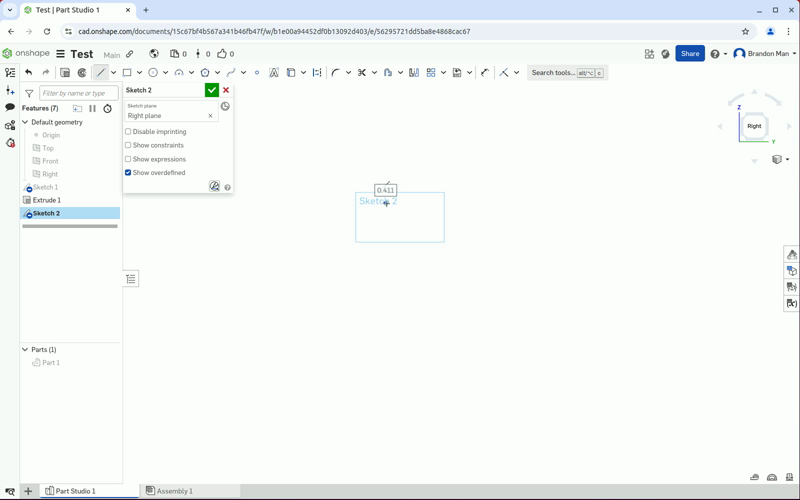
key_down(shift)
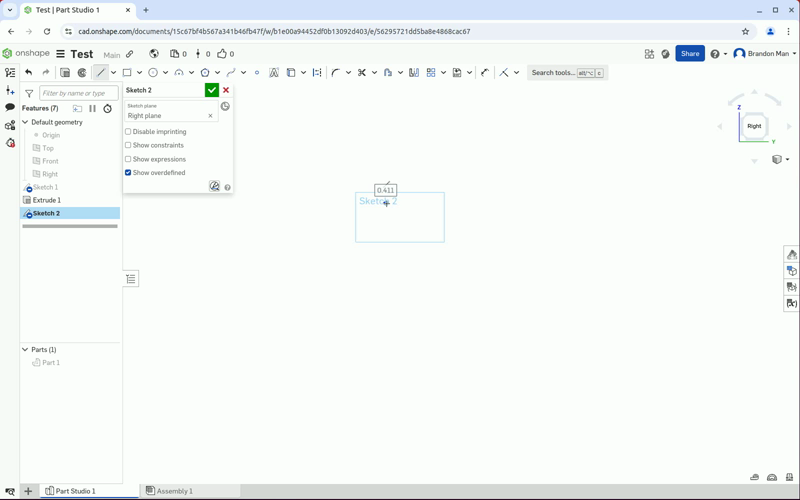
mouse_move(454, 203)
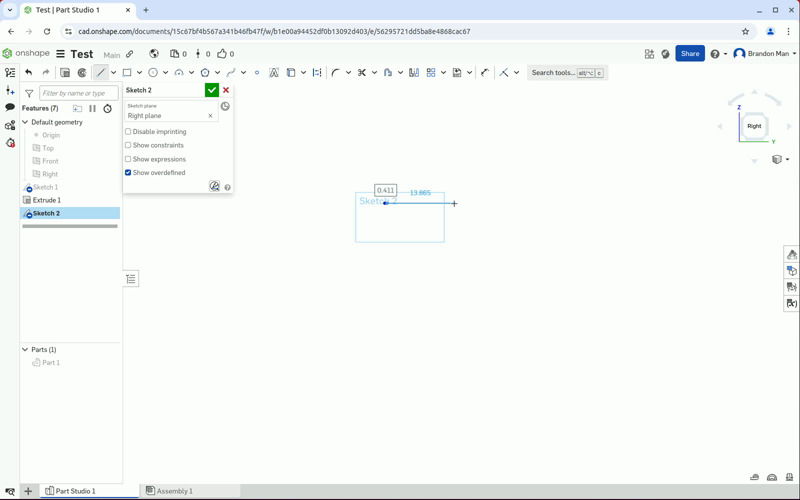
click(454, 203)
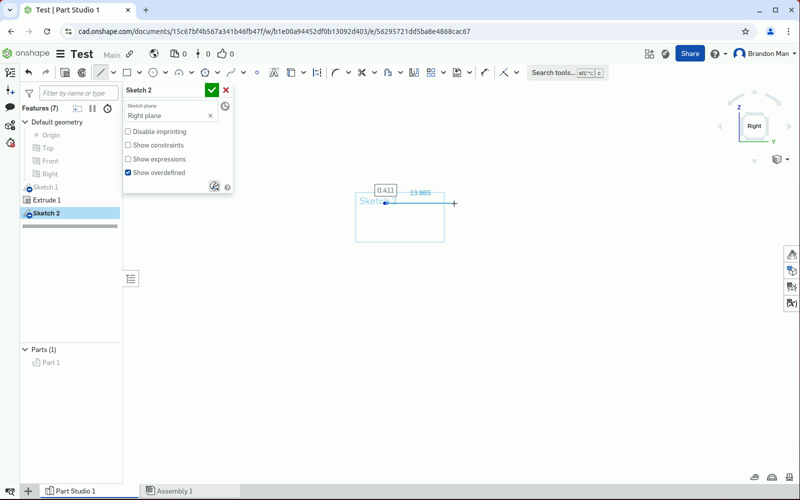
key_up(shift)
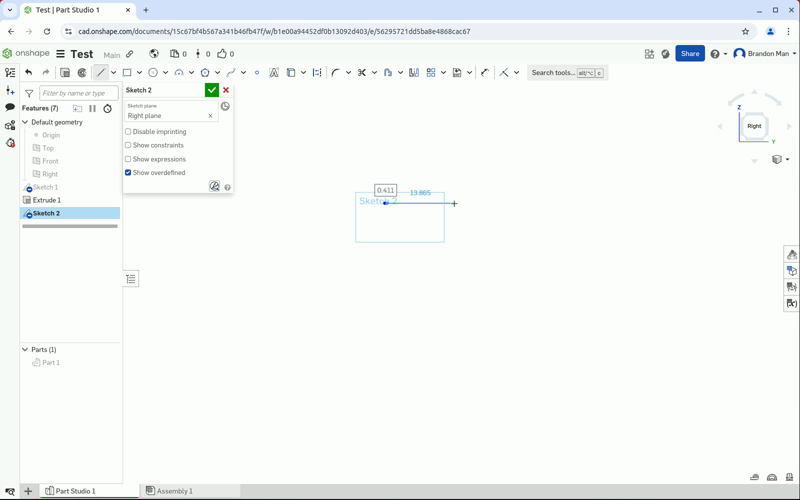
key_down(shift)
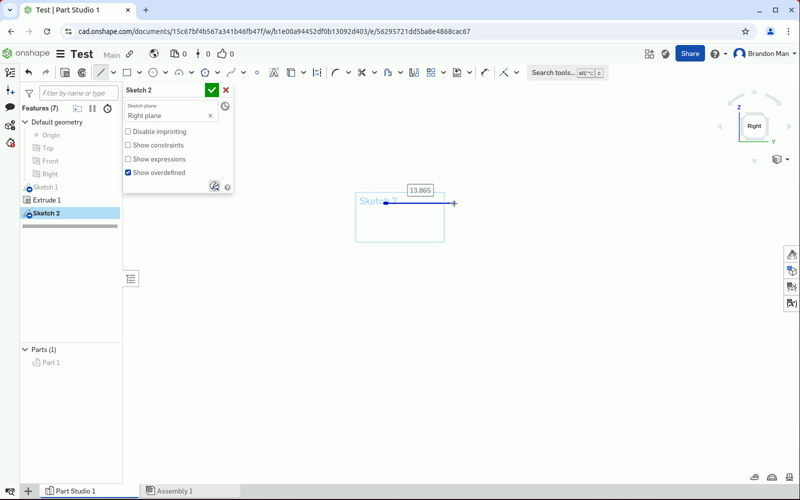
mouse_move(484, 203)
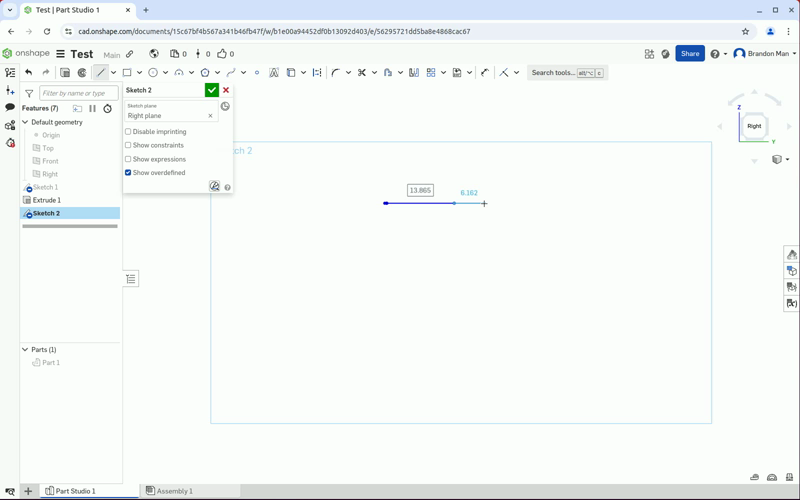
mouse_move(456, 203)
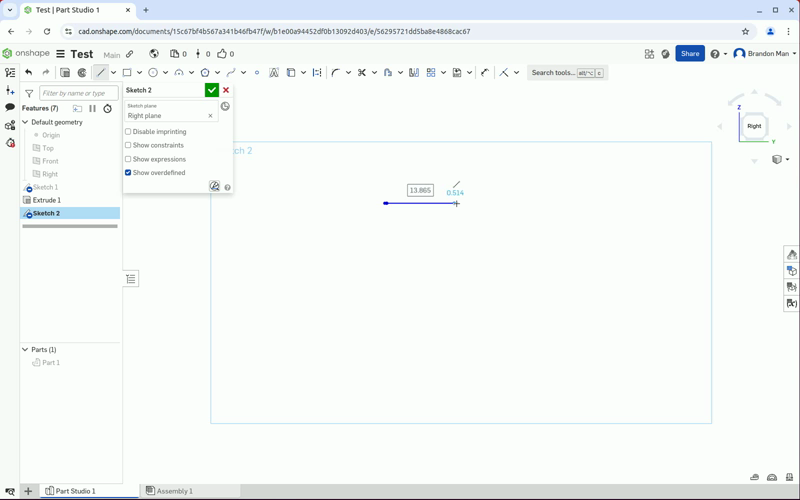
scroll(6)
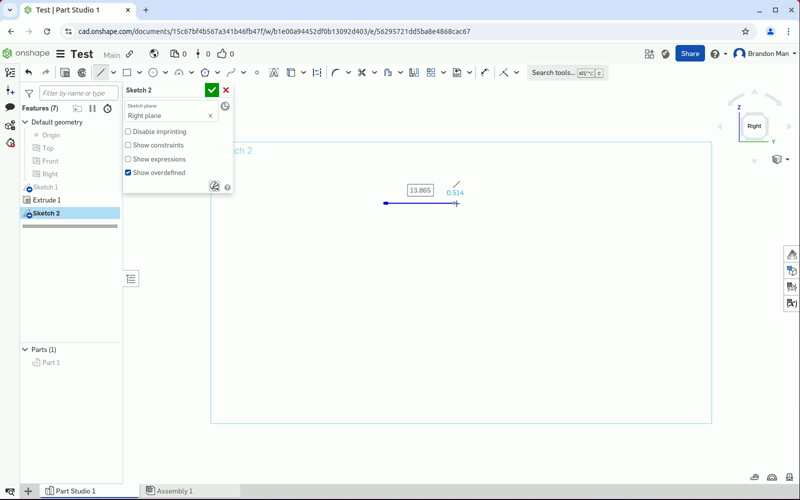
scroll(6)
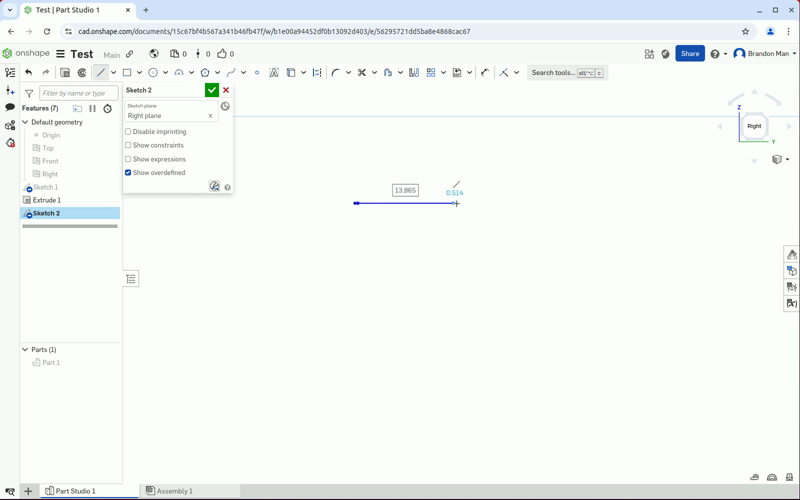
scroll(6)
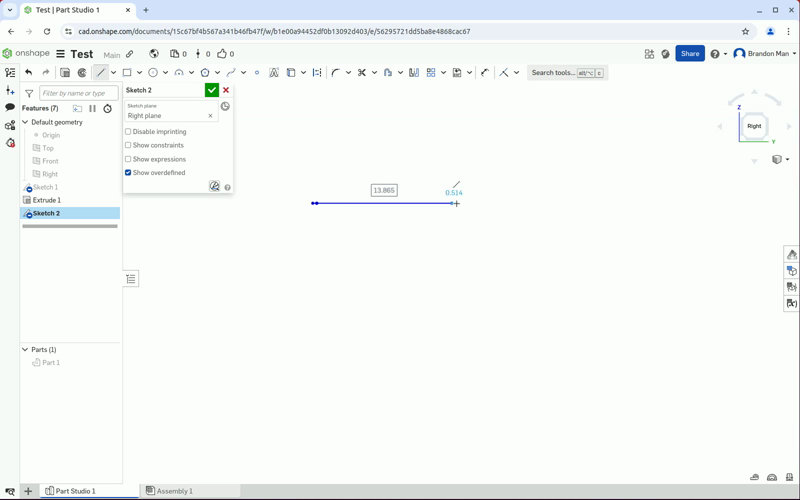
scroll(6)
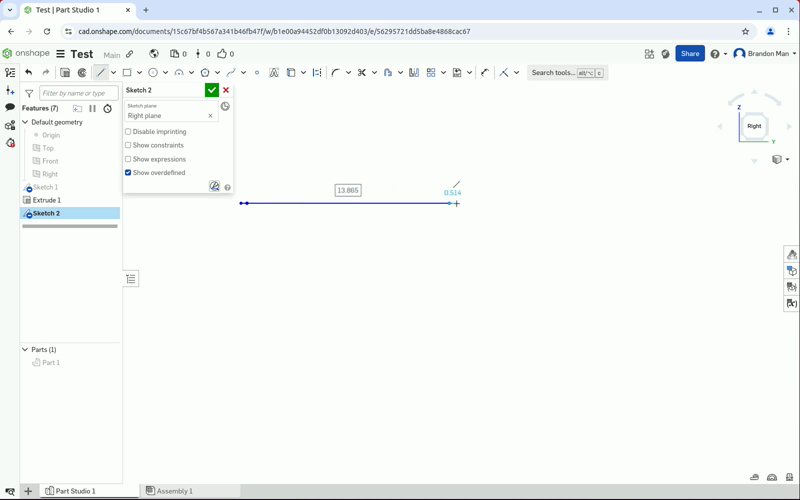
scroll(6)
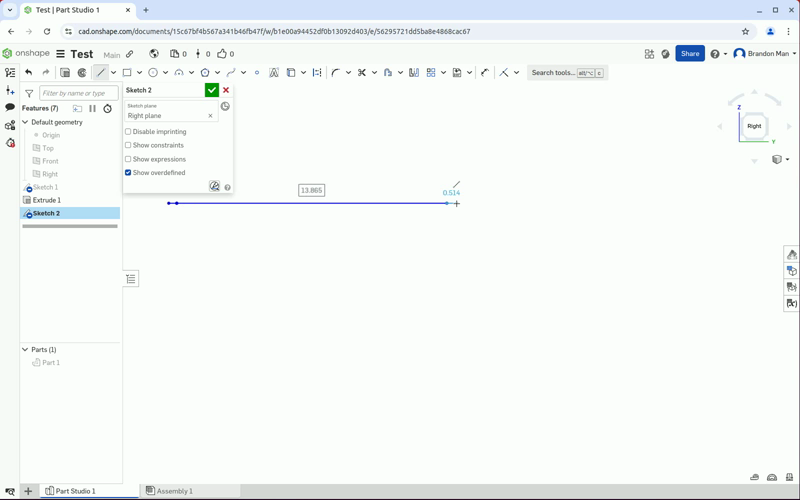
scroll(6)
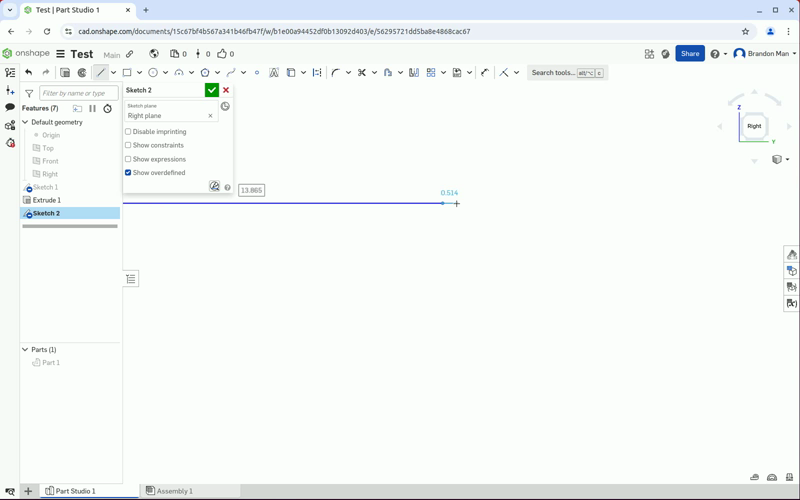
scroll(6)
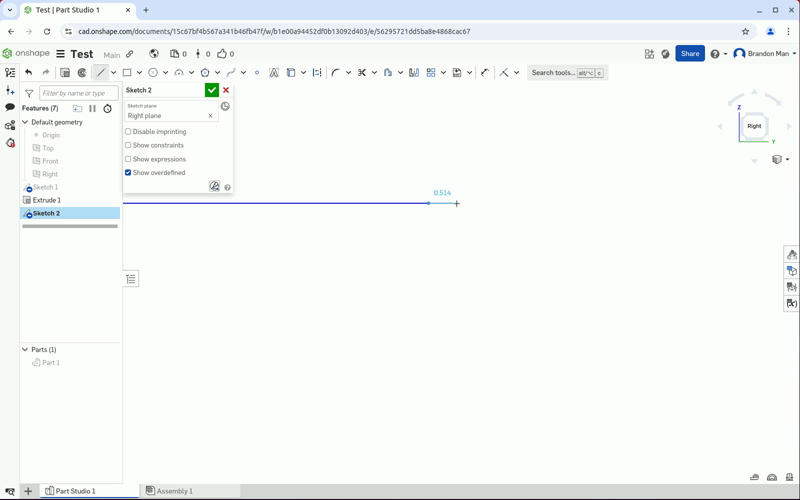
click(456, 203)
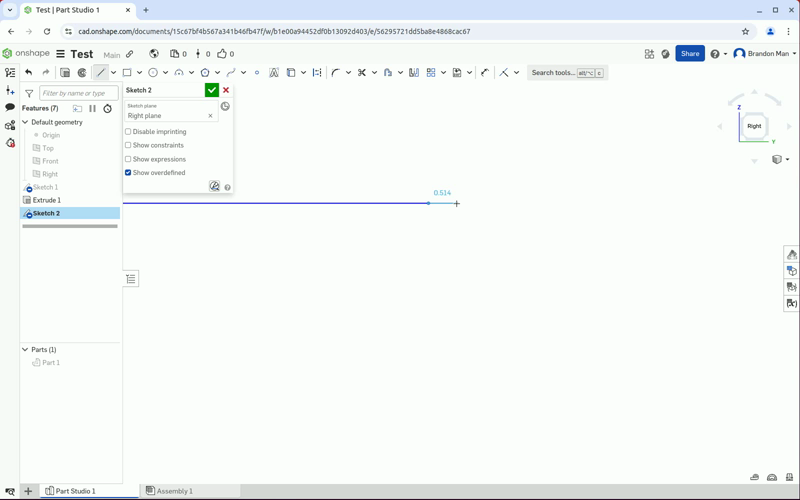
scroll(-6)
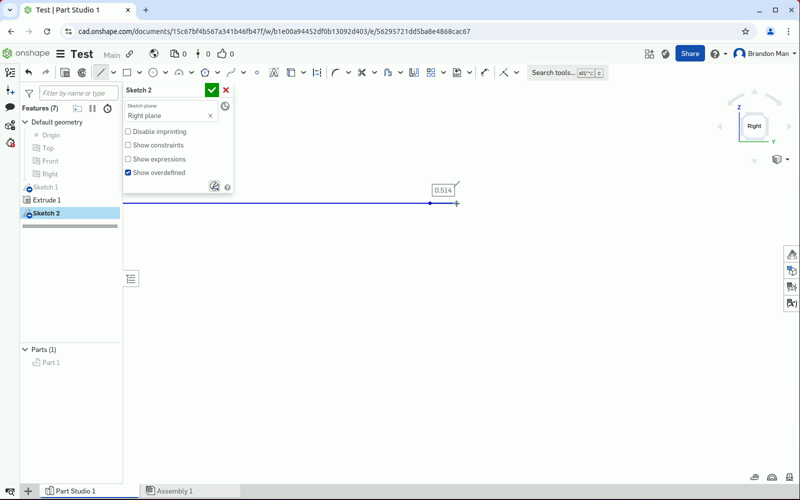
scroll(-6)
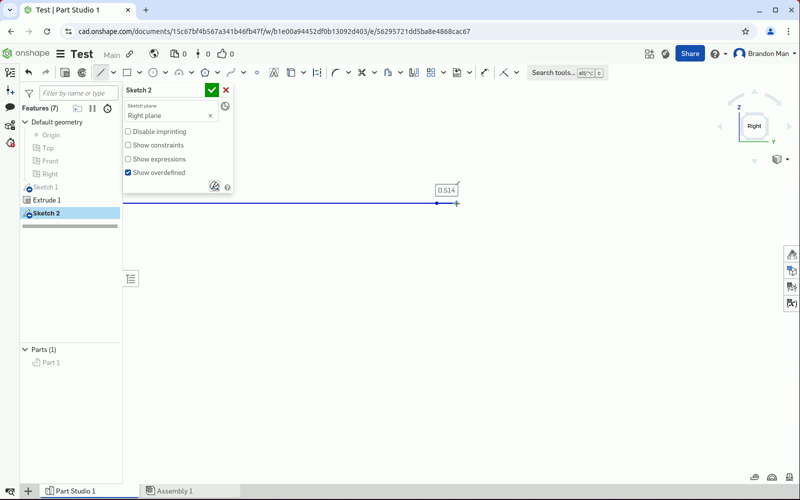
scroll(-6)
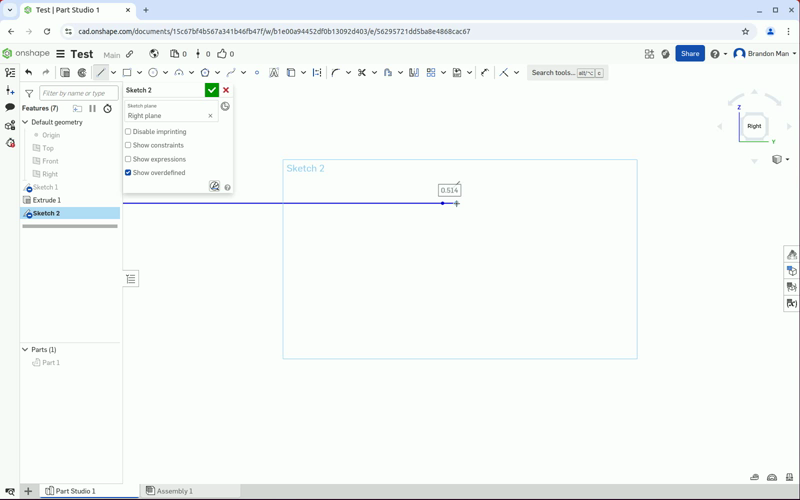
scroll(-6)
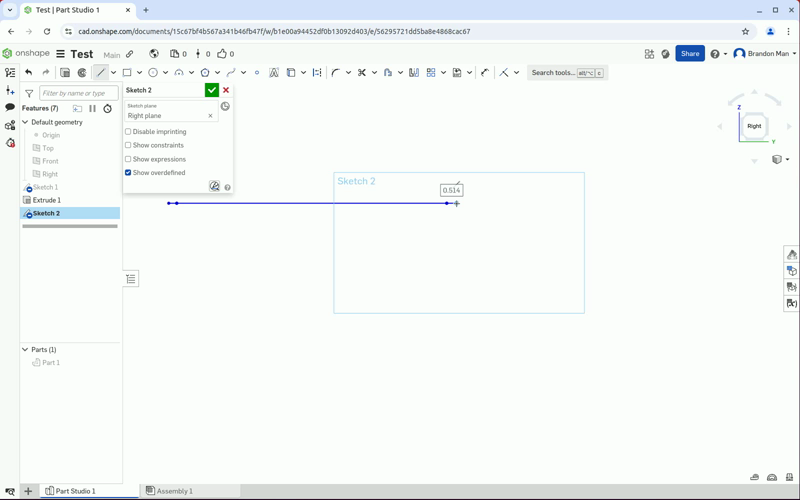
scroll(-6)
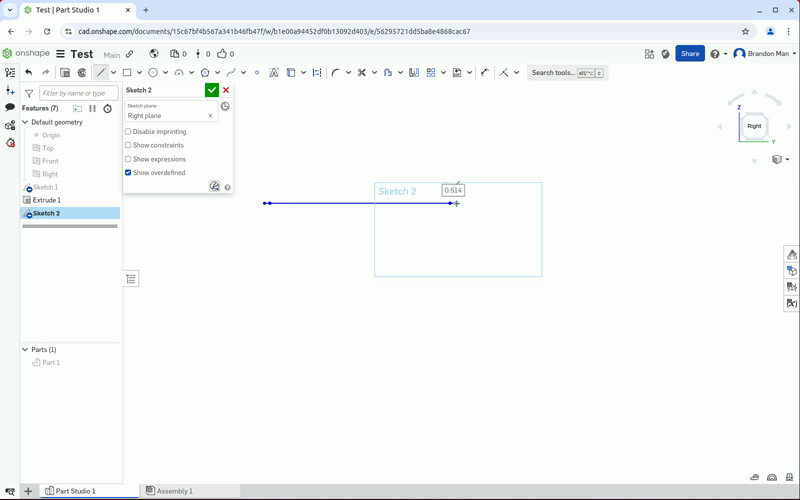
scroll(-6)
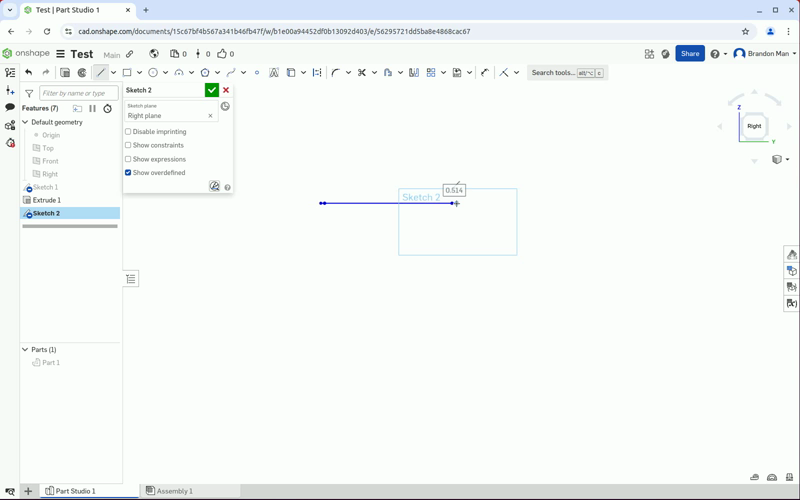
scroll(-6)
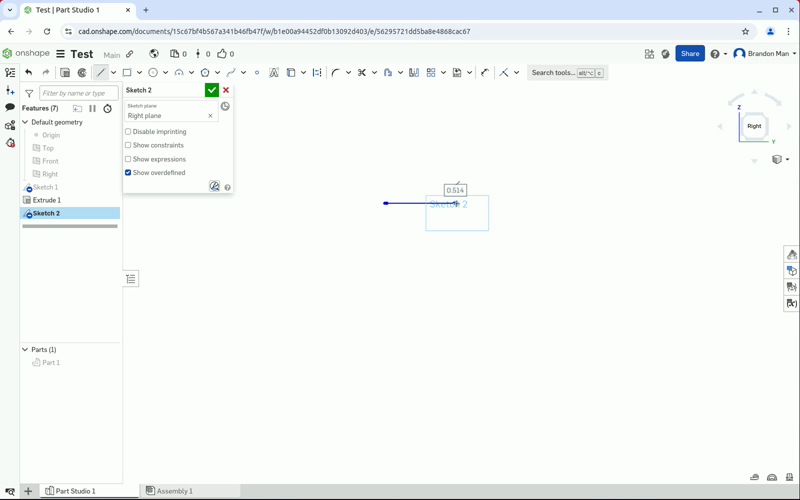
key_up(shift)
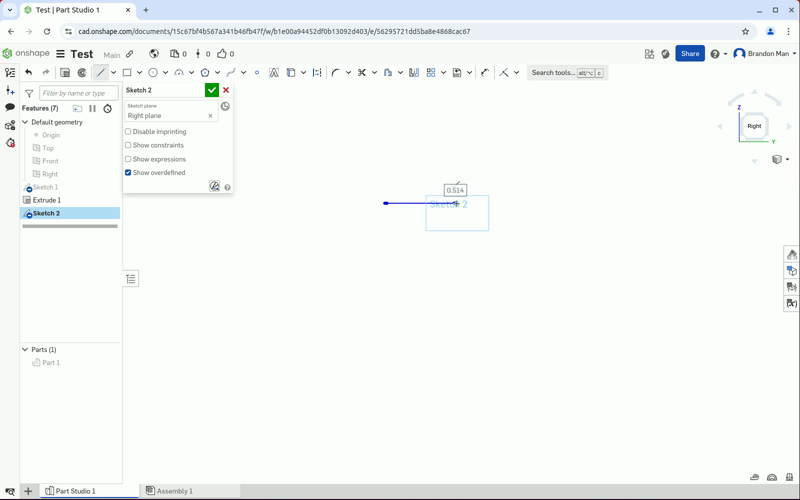
key_down(shift)
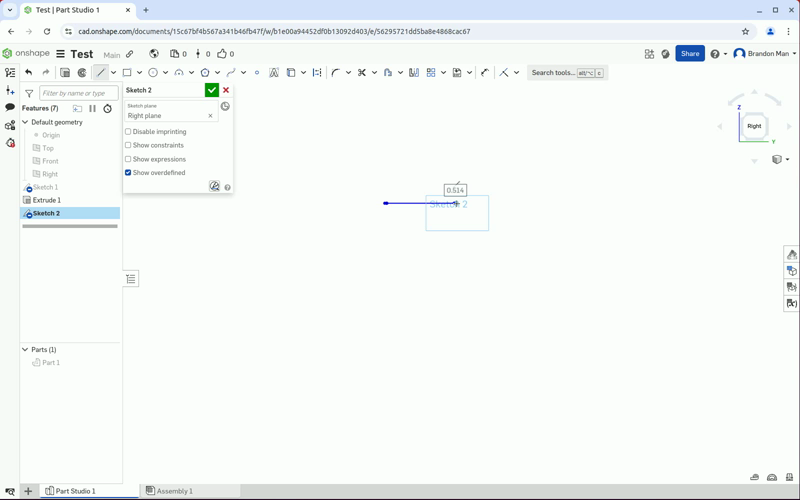
mouse_move(486, 203)
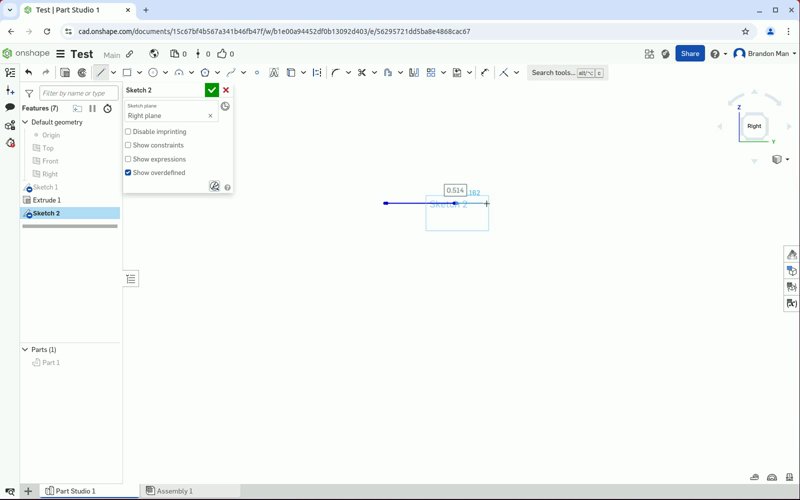
mouse_move(456, 181)
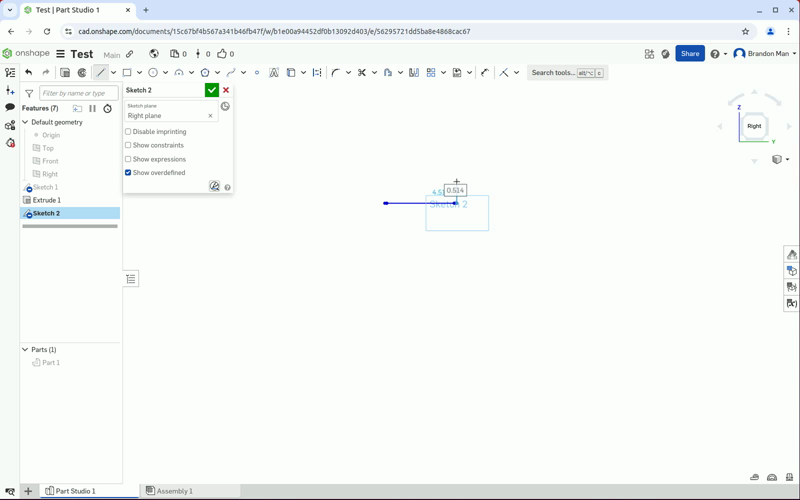
click(456, 181)
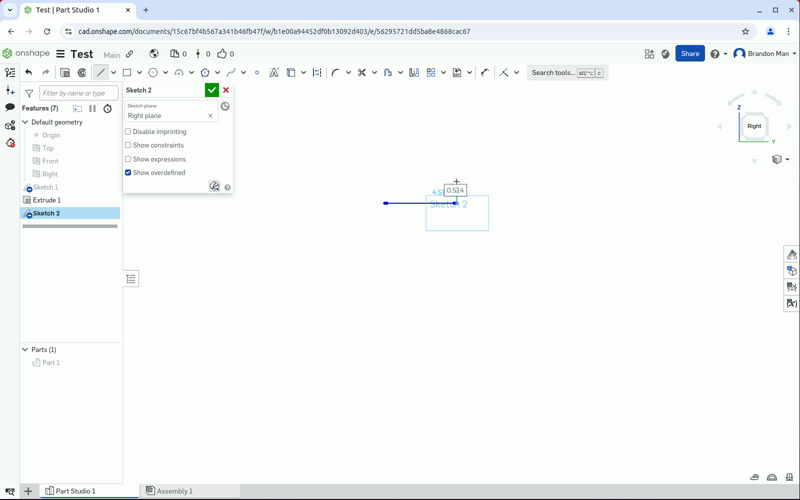
key_up(shift)
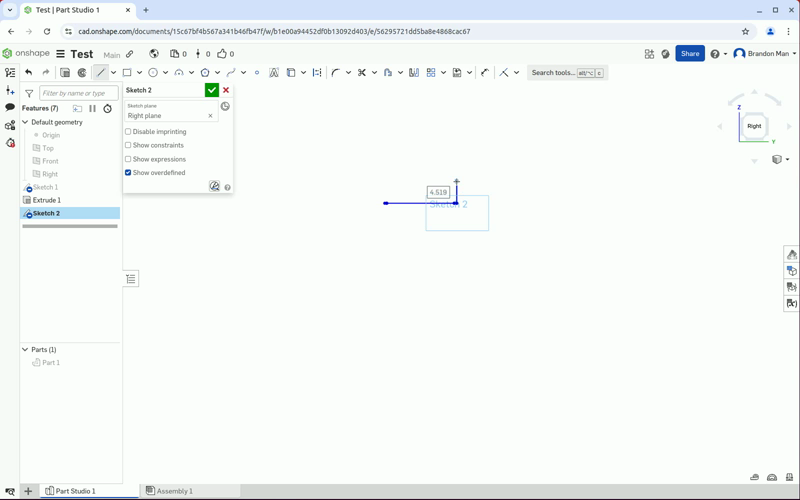
key(esc)
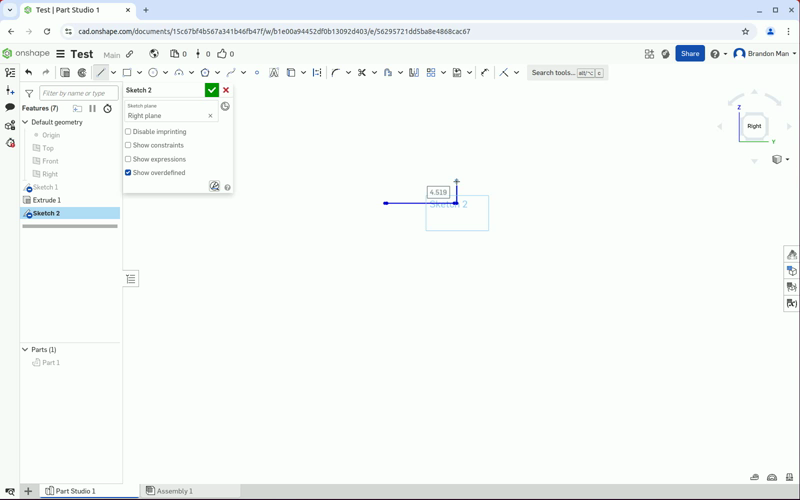
key(a)
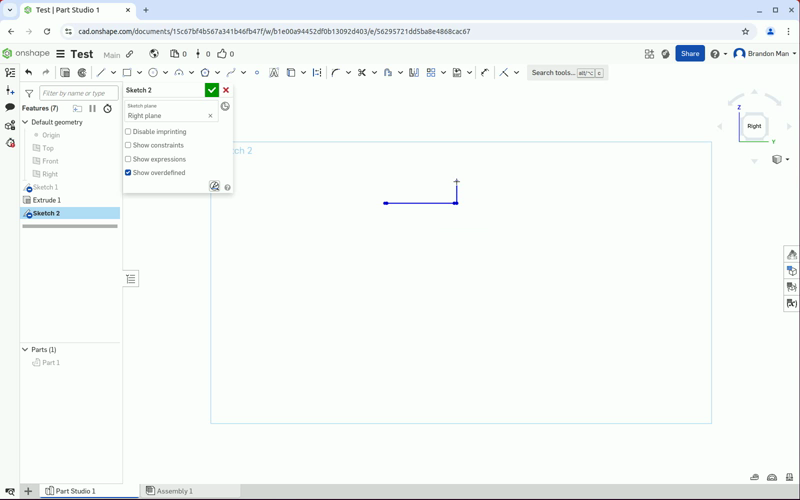
mouse_move(456, 181)
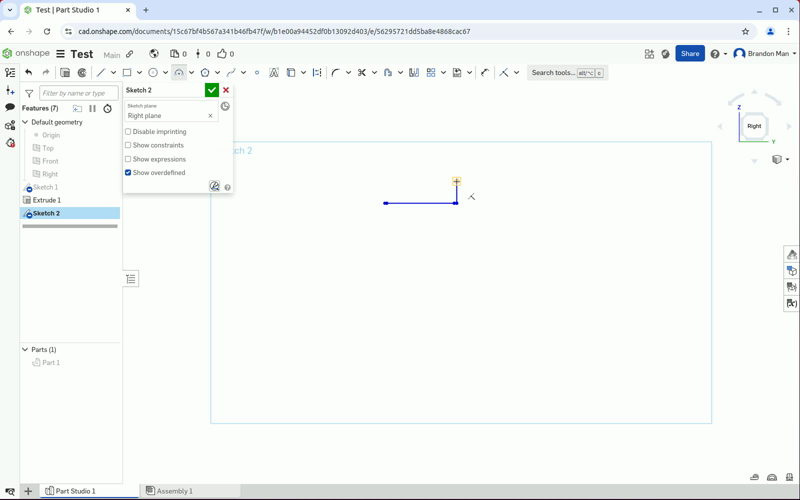
click(456, 181)
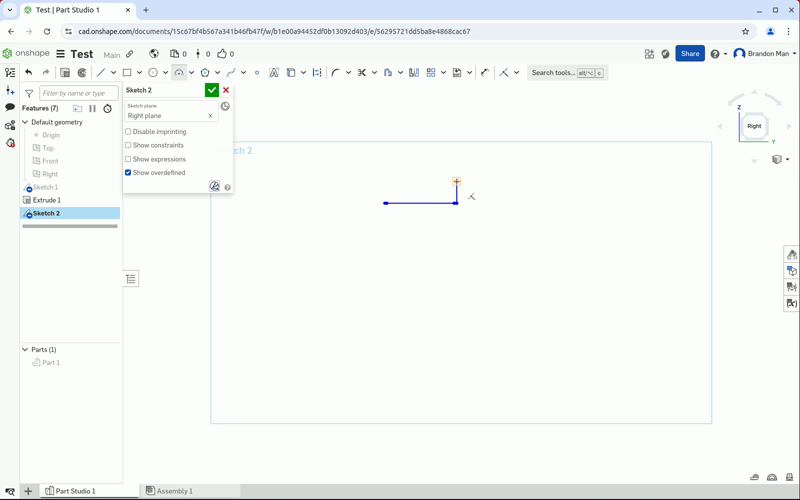
key_down(shift)
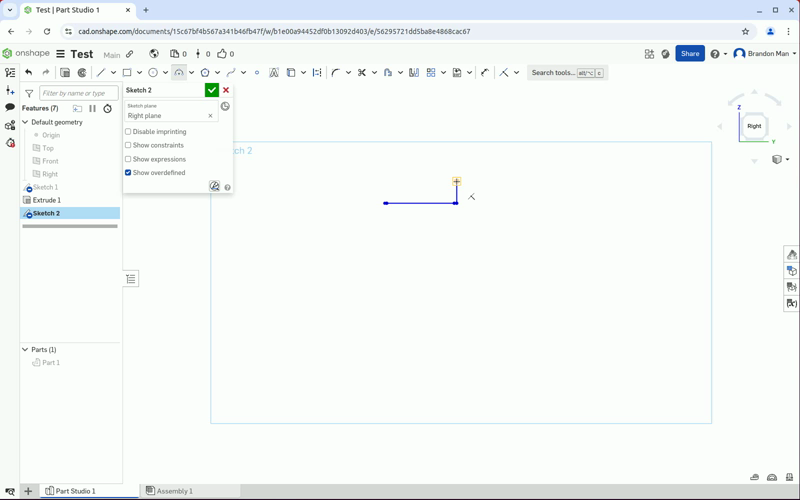
mouse_move(445, 169)
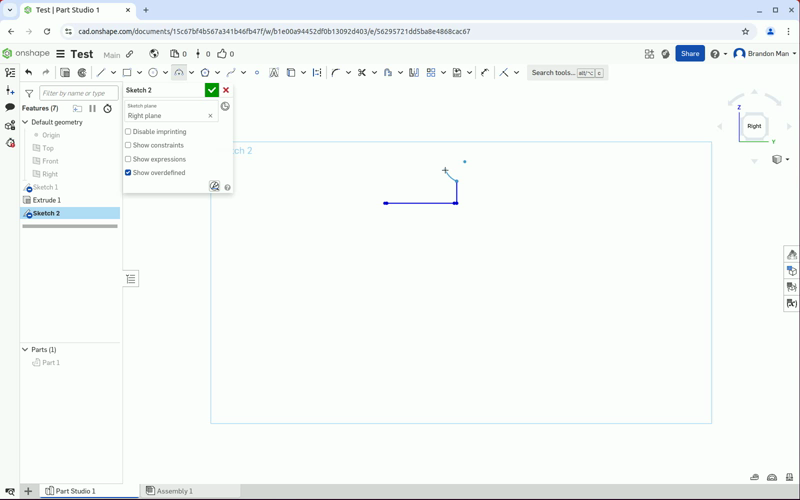
click(445, 169)
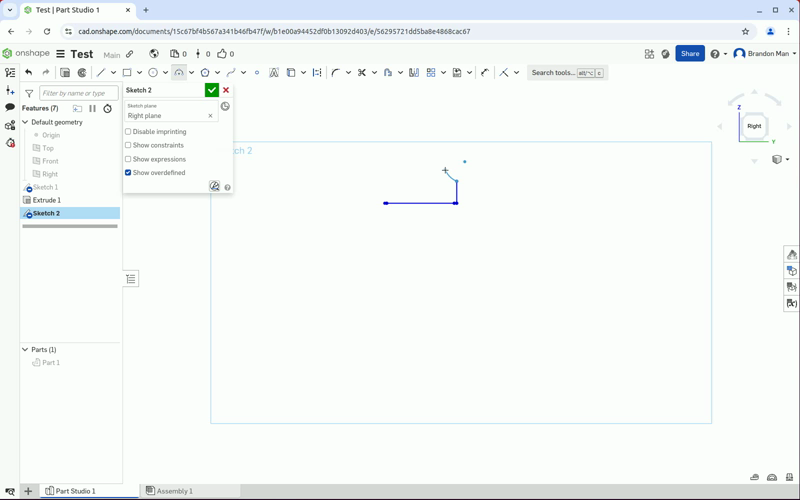
mouse_move(453, 173)
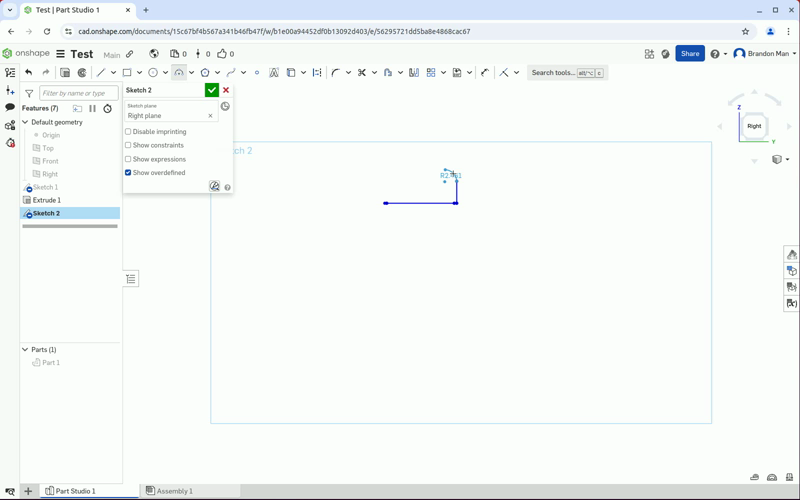
click(453, 173)
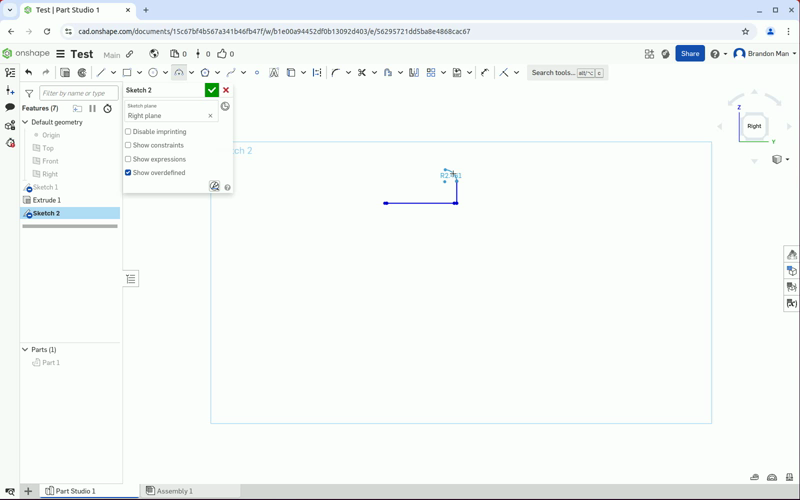
key_up(shift)
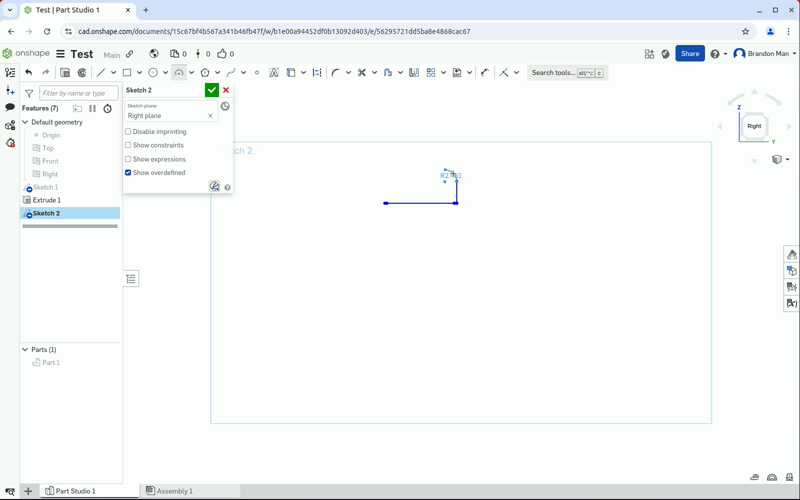
key(esc)
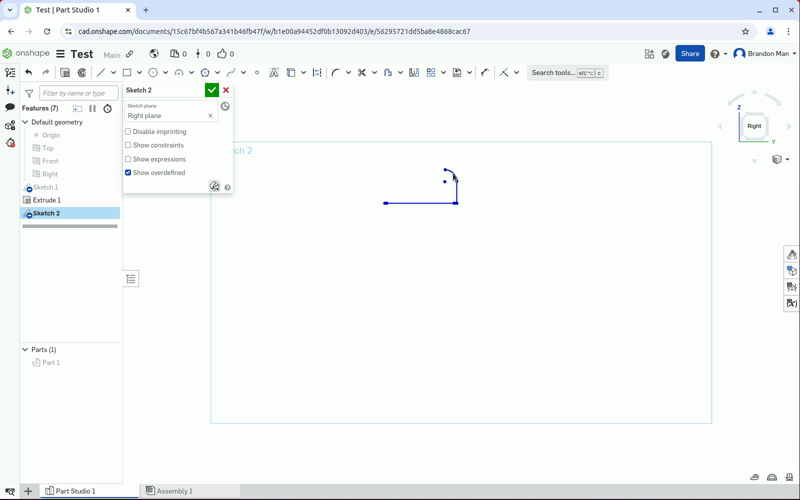
key(l)
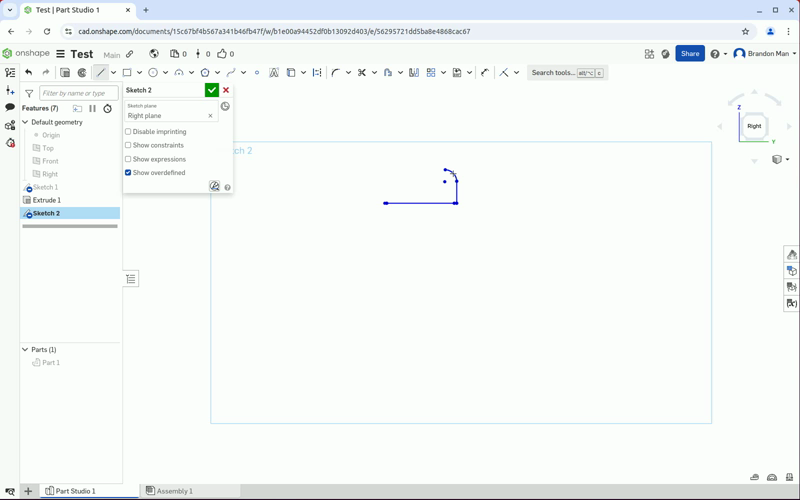
mouse_move(445, 169)
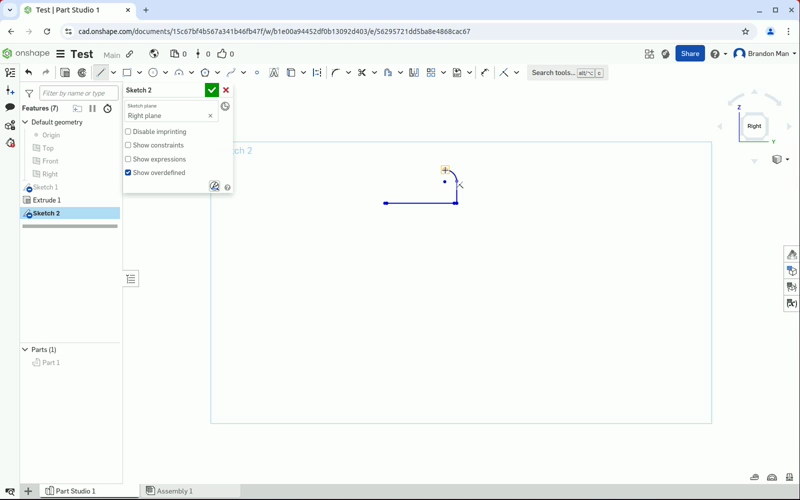
click(445, 169)
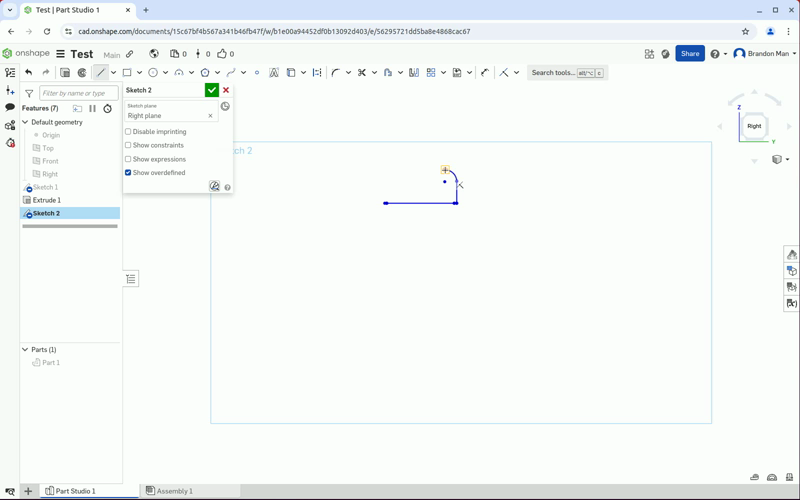
key_down(shift)
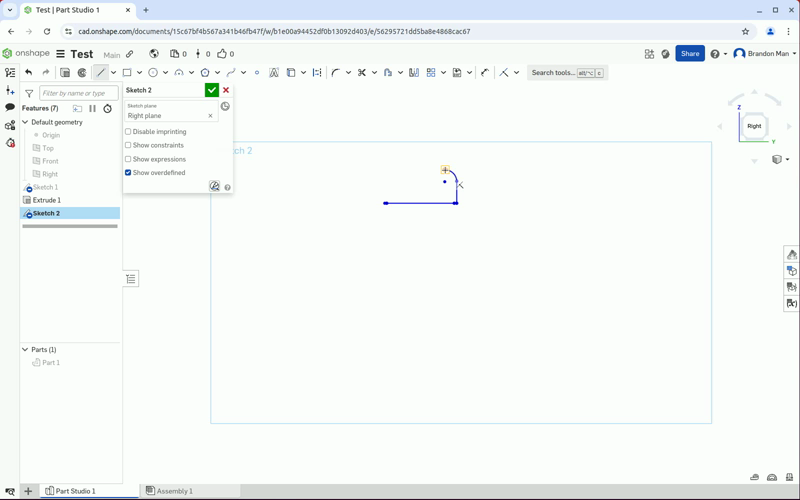
mouse_move(384, 169)
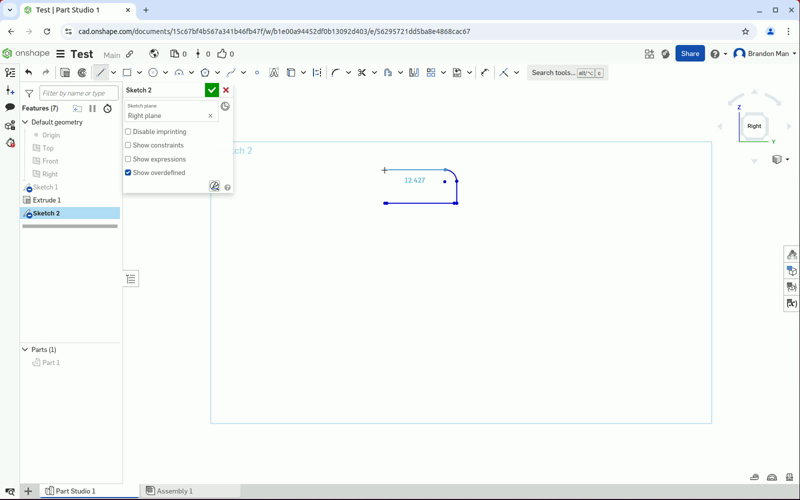
click(384, 169)
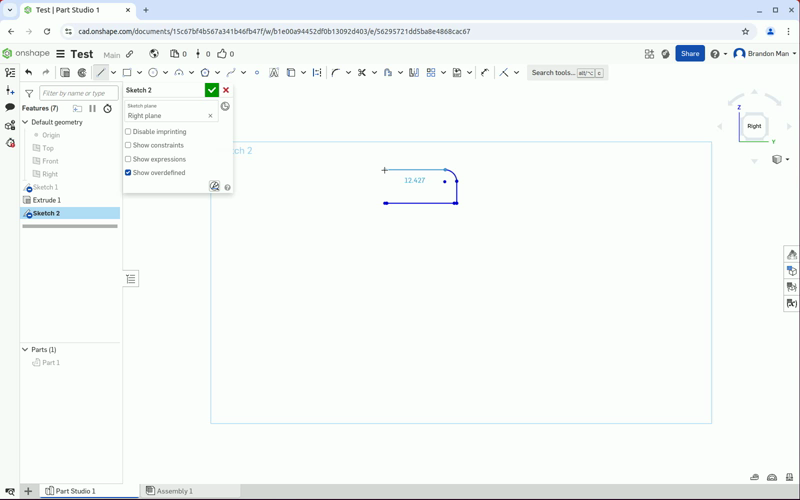
key_up(shift)
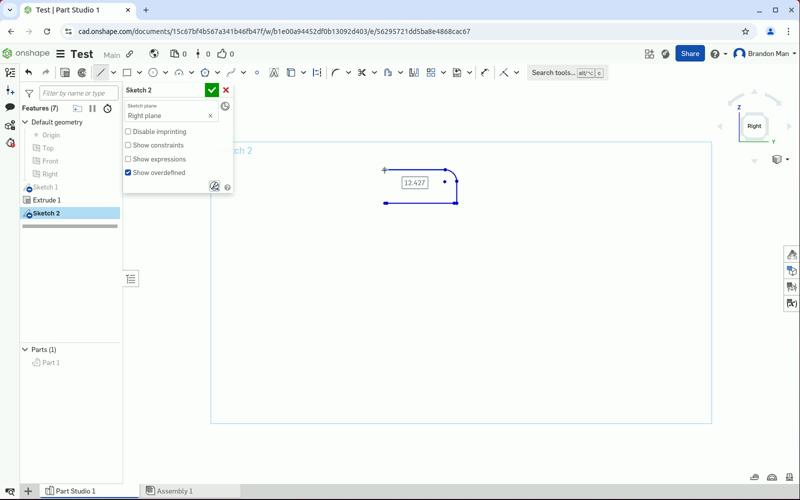
mouse_move(414, 169)
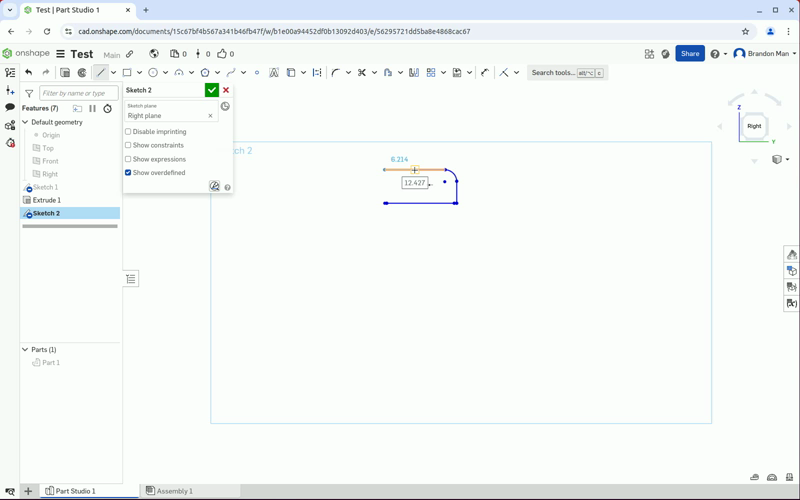
key_down(shift)
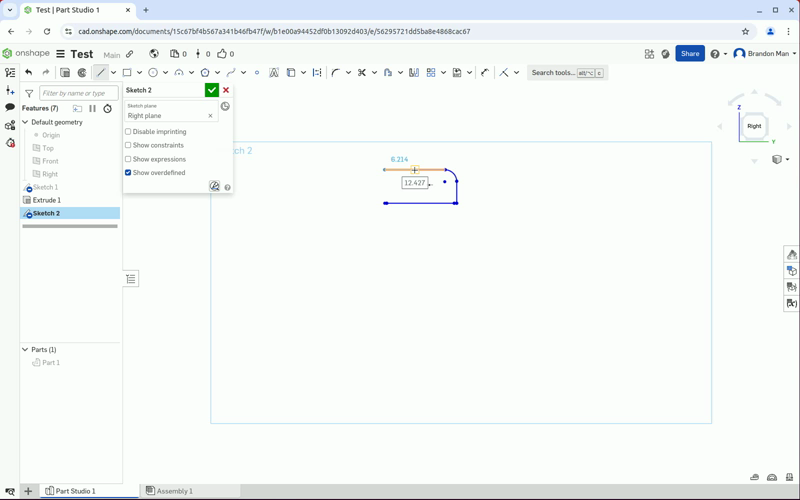
mouse_move(384, 203)
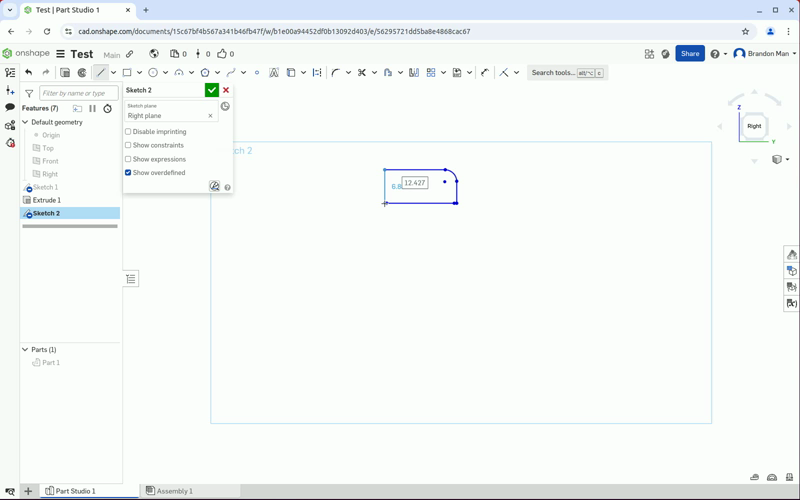
scroll(6)
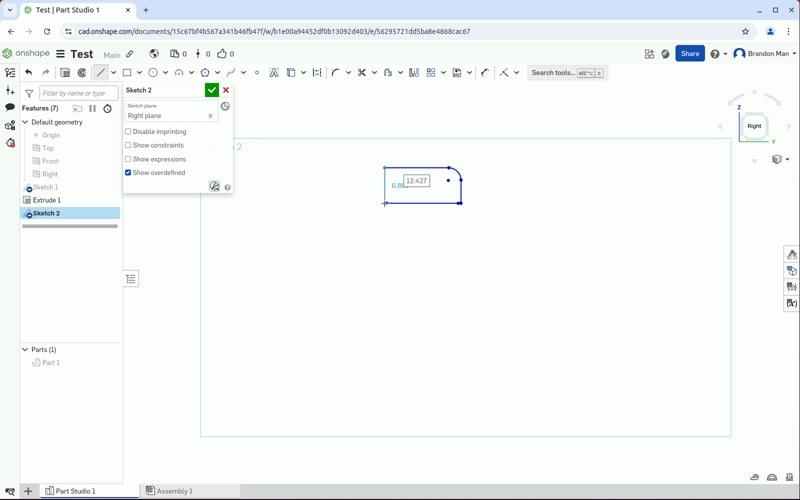
scroll(6)
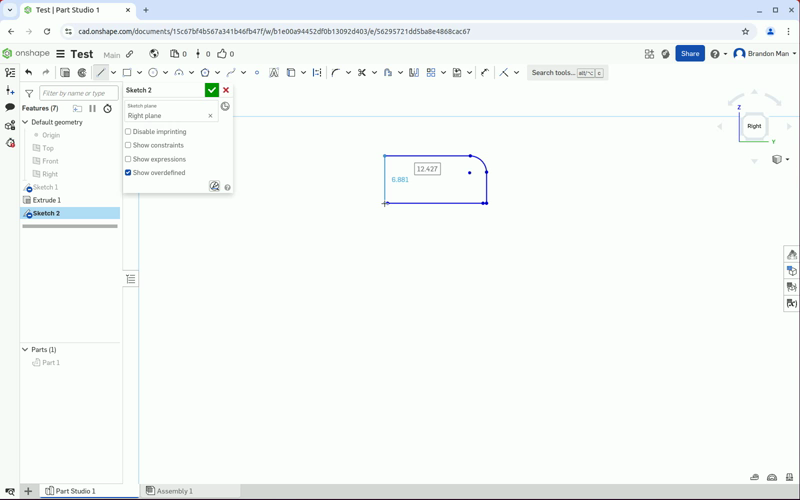
scroll(6)
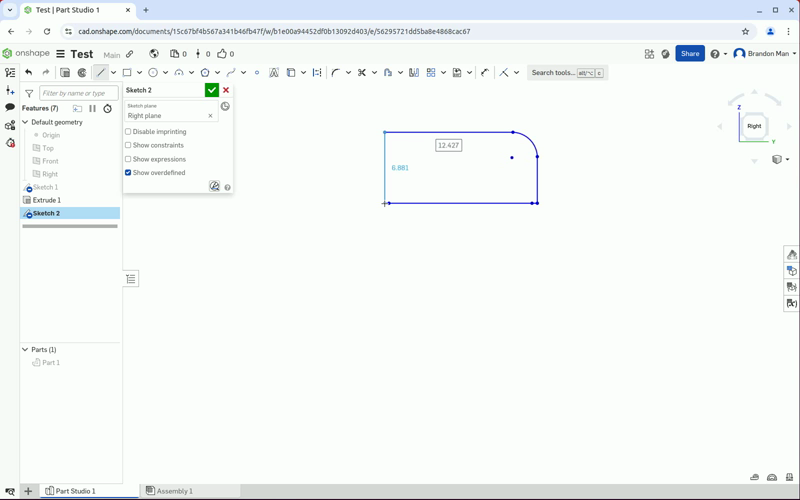
scroll(6)
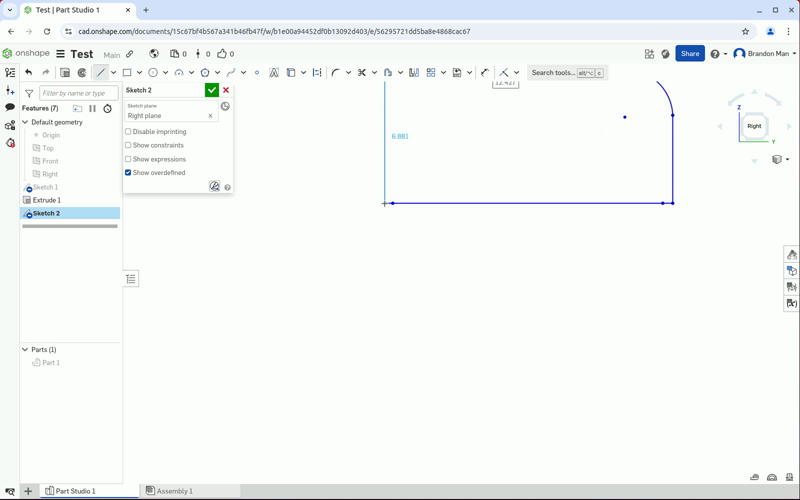
scroll(6)
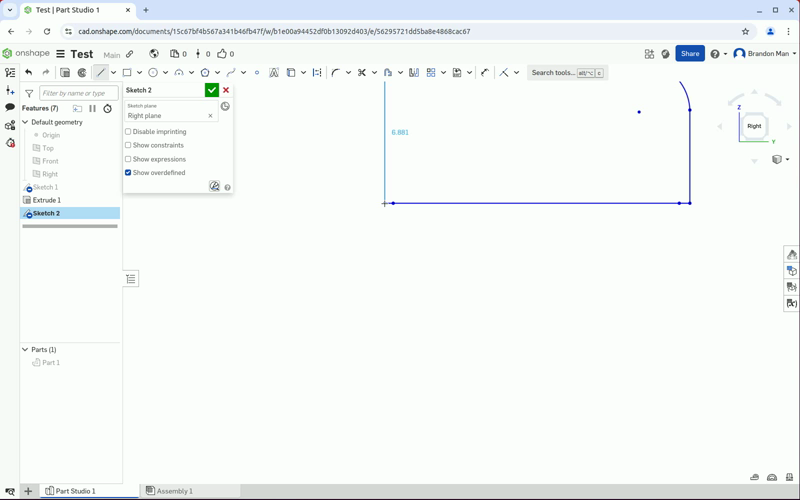
scroll(6)
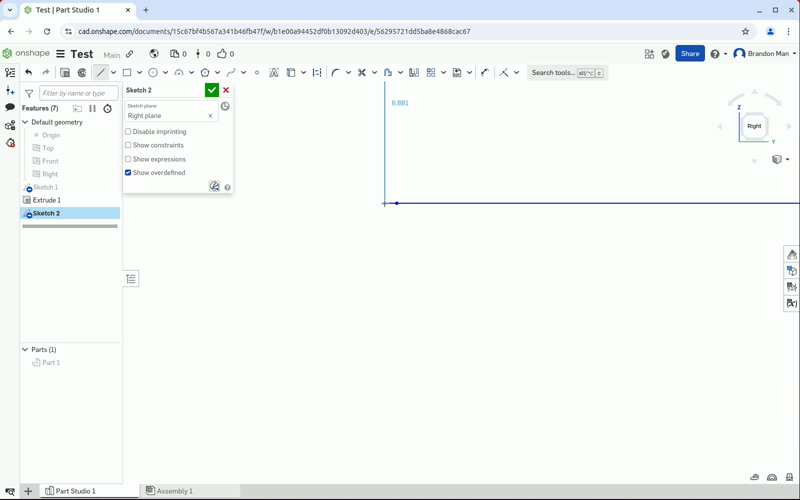
scroll(6)
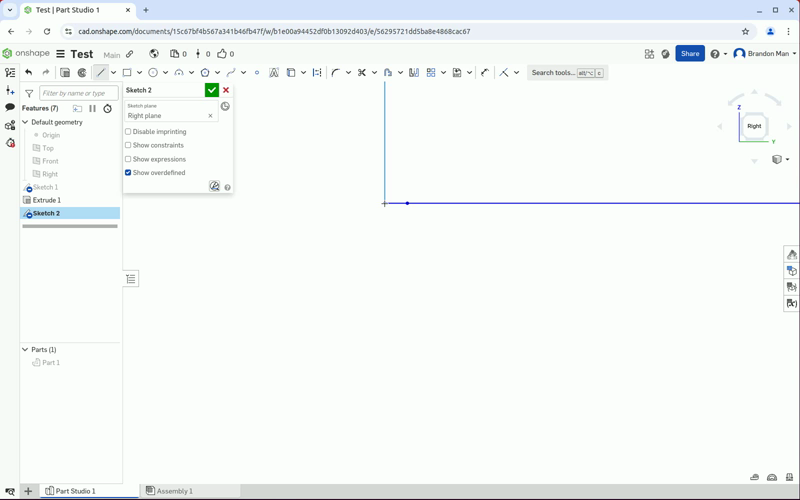
key_up(shift)
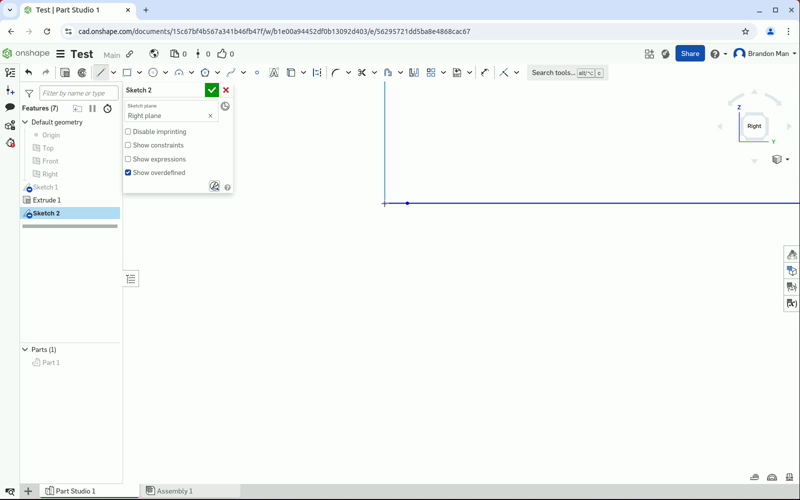
click(384, 203)
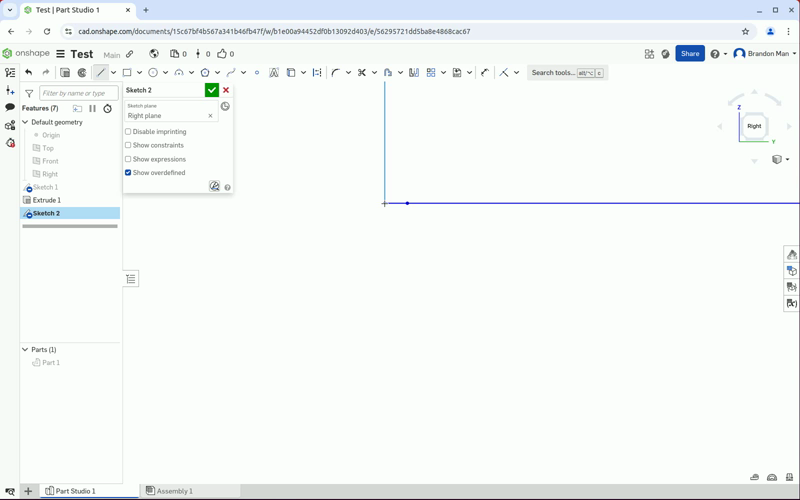
scroll(-6)
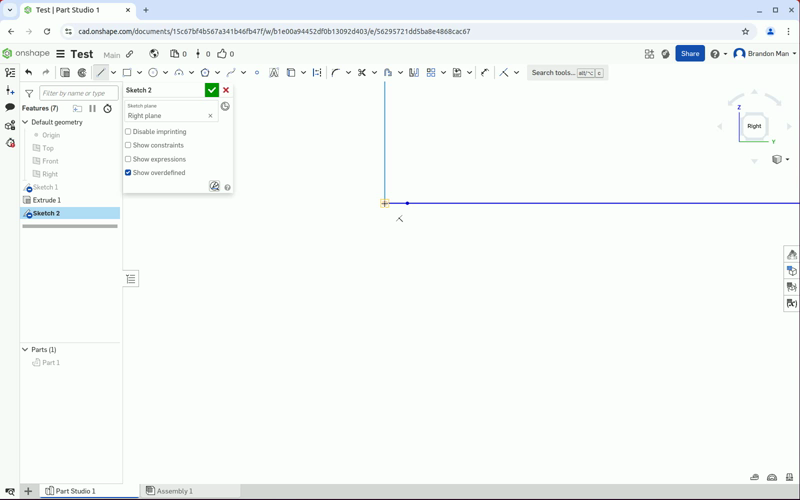
scroll(-6)
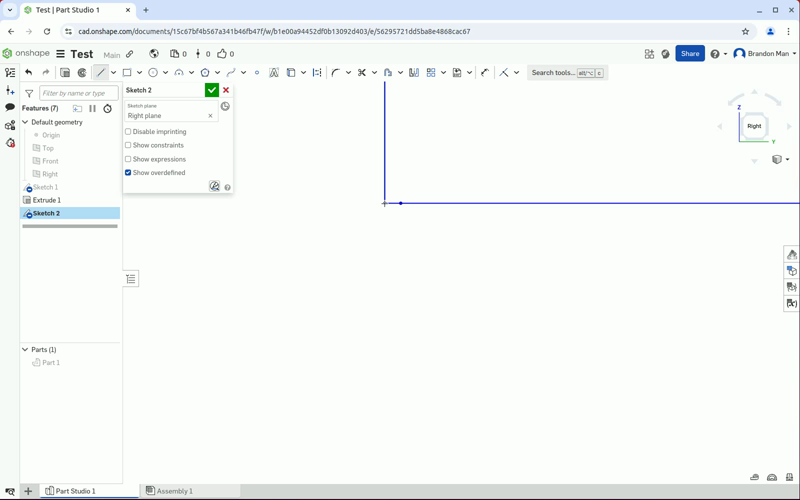
scroll(-6)
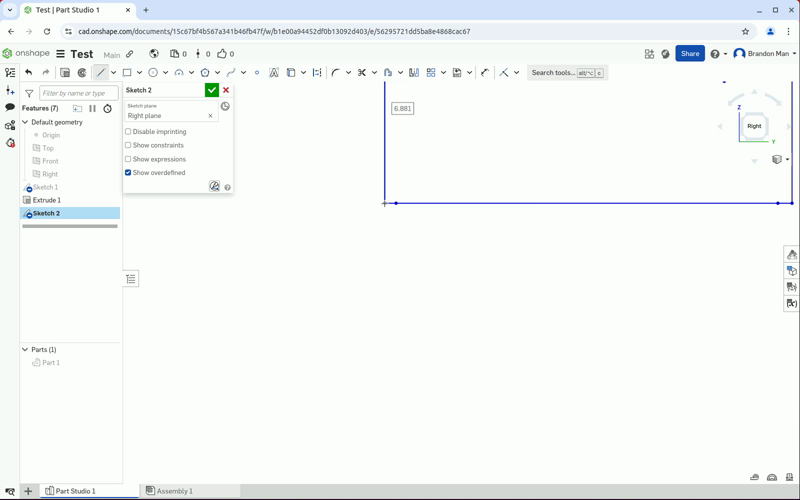
scroll(-6)
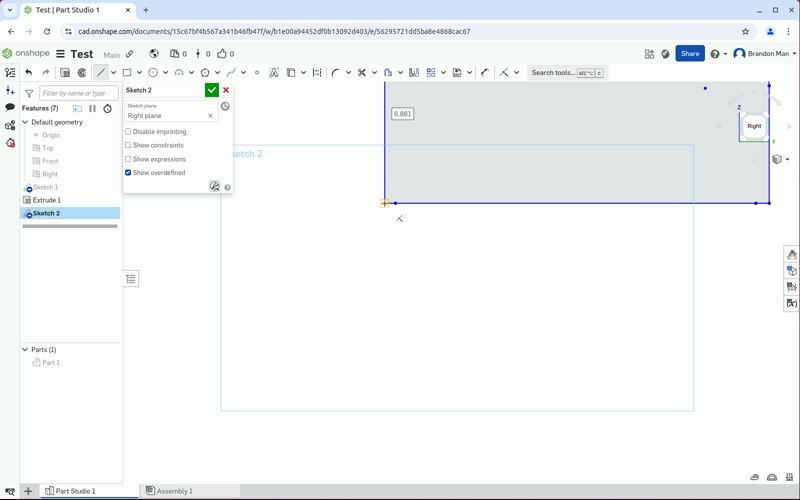
scroll(-6)
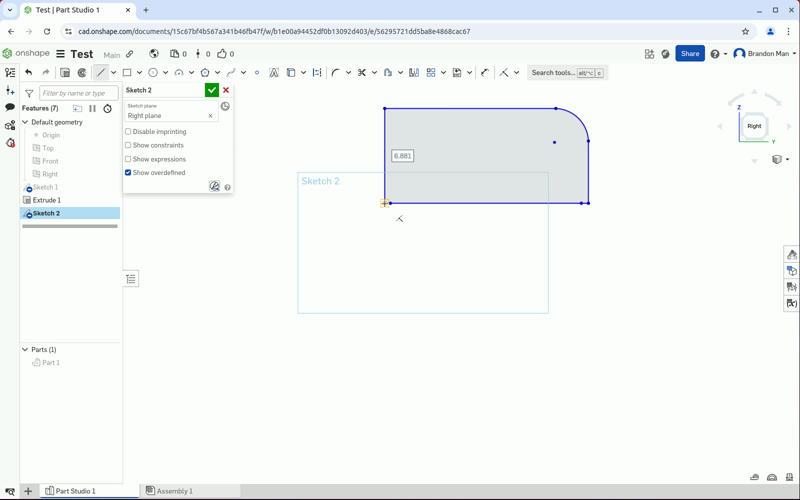
scroll(-6)
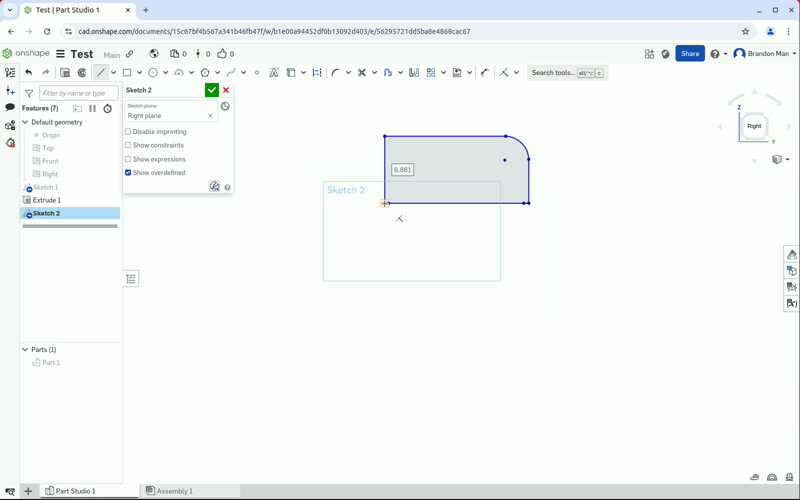
scroll(-6)
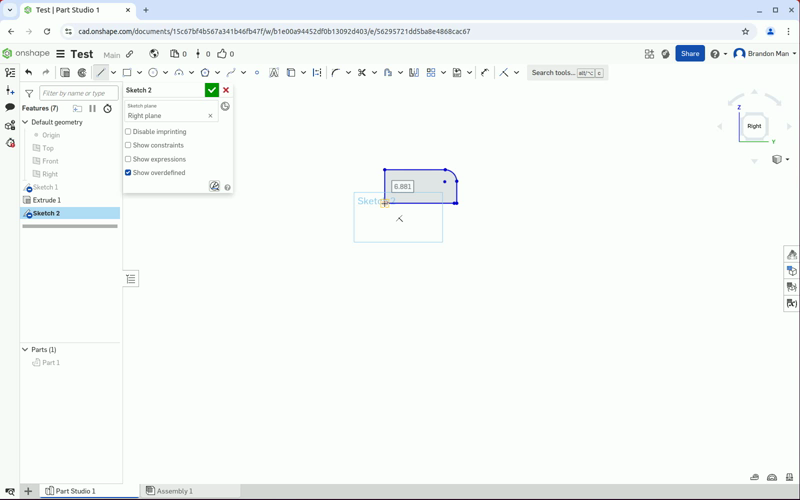
key(esc)
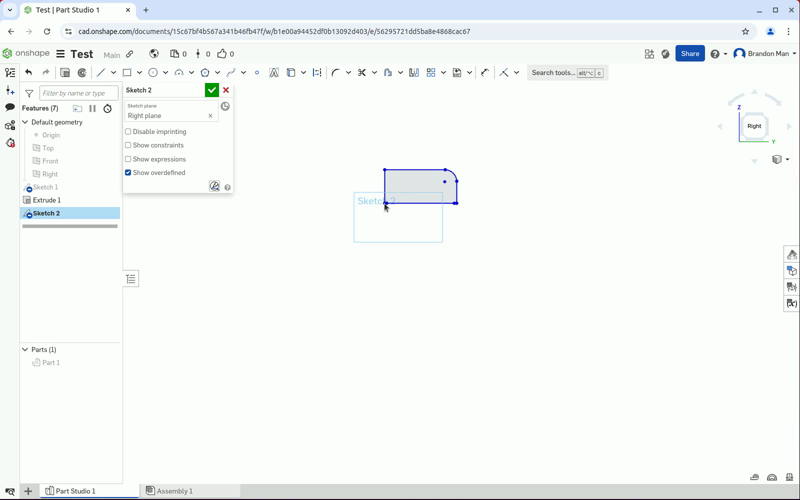
key(c)
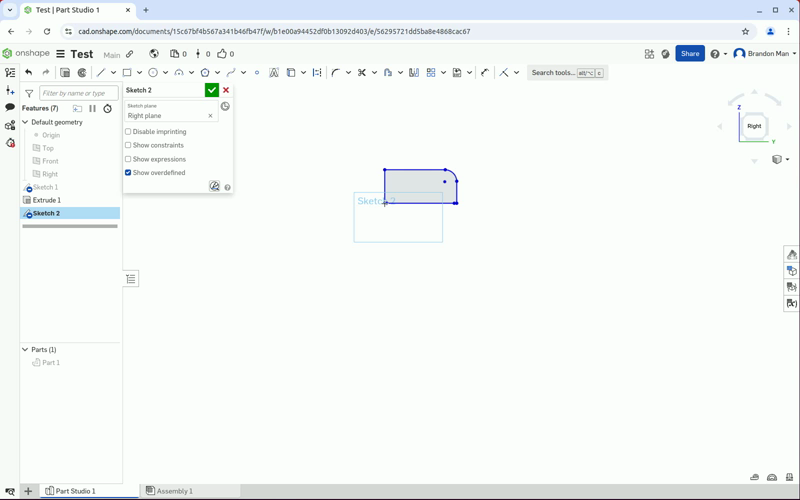
key_down(shift)
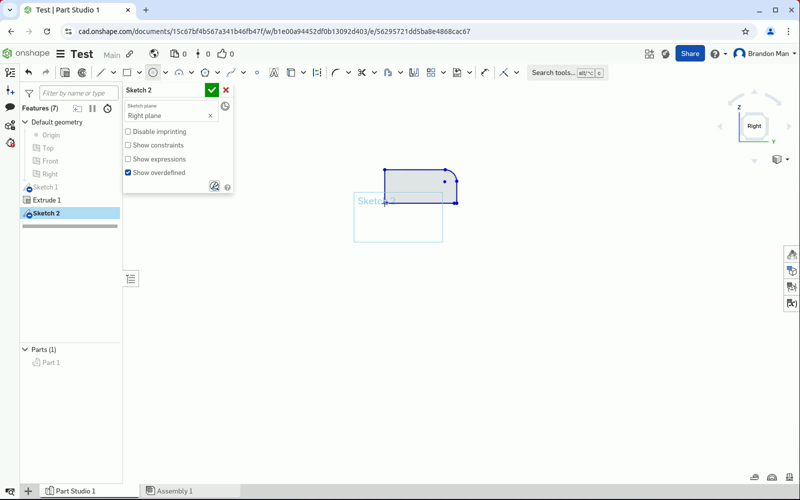
mouse_move(444, 182)
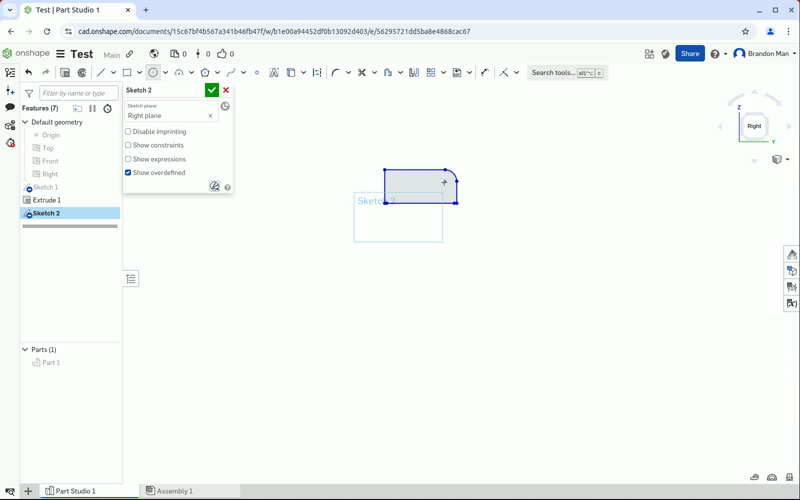
click(444, 182)
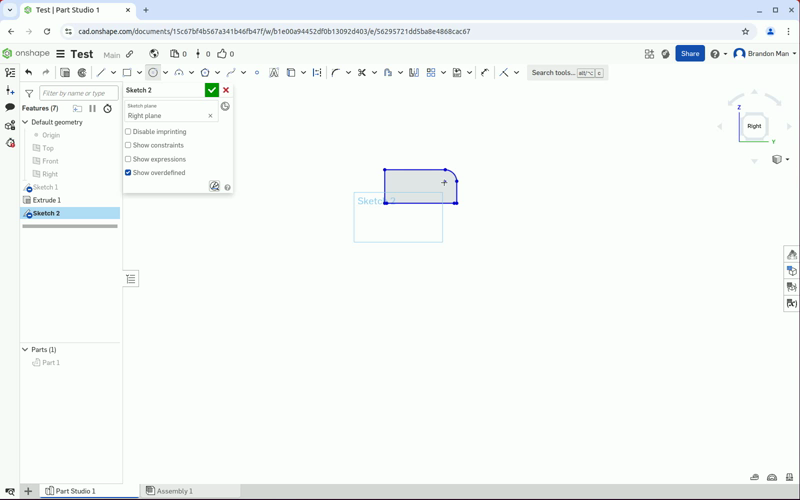
key_up(shift)
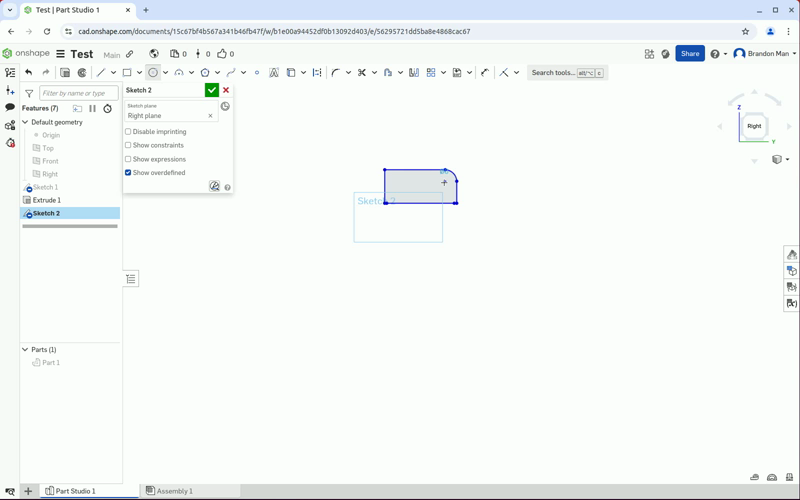
mouse_move(451, 182)
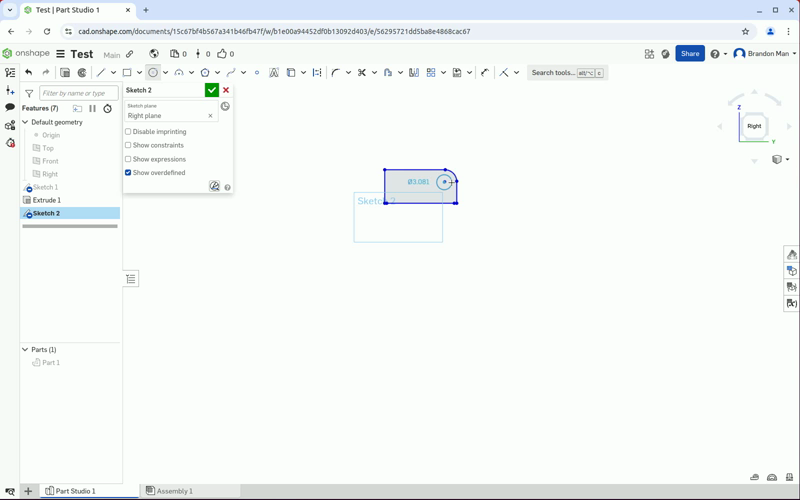
click(451, 182)
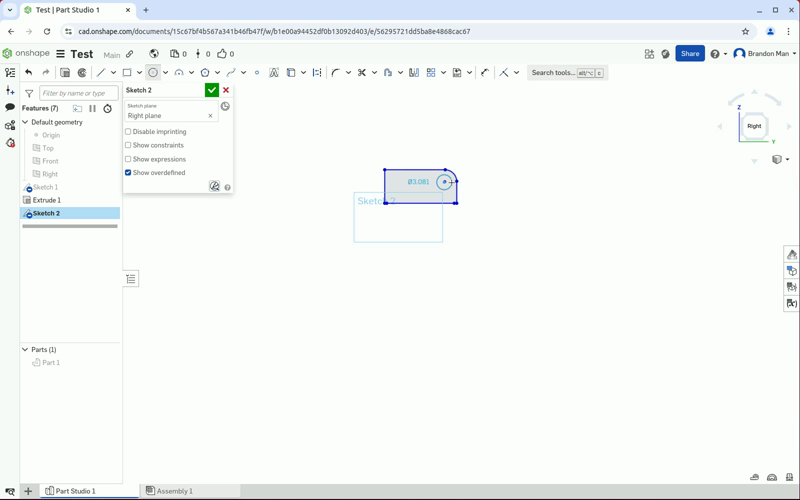
key(esc)
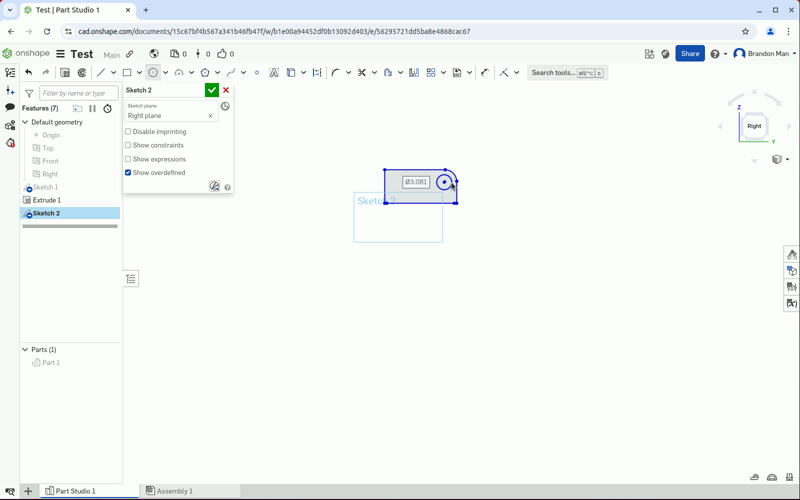
mouse_move(420, 201)
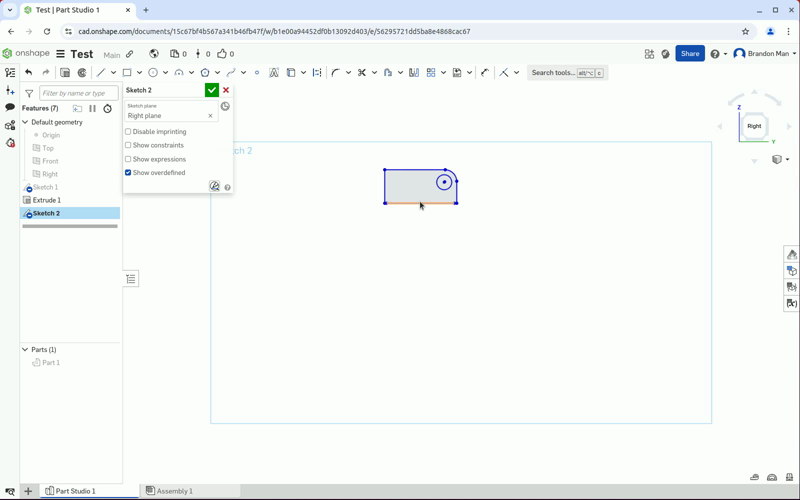
click(420, 201)
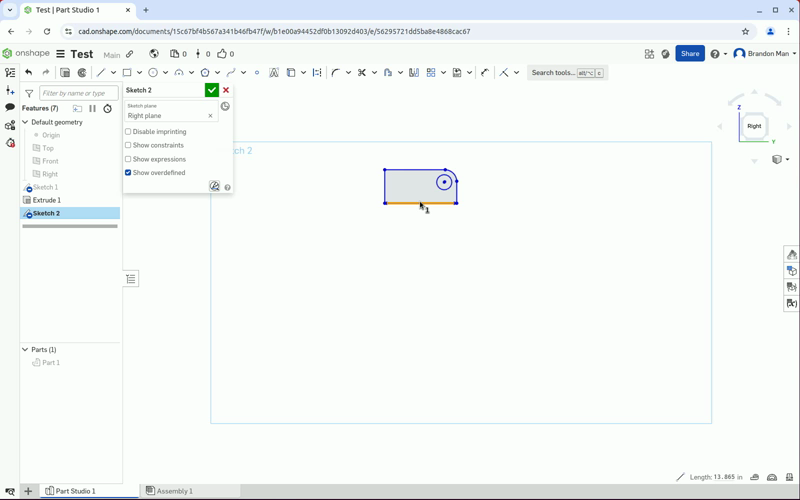
mouse_move(73, 352)
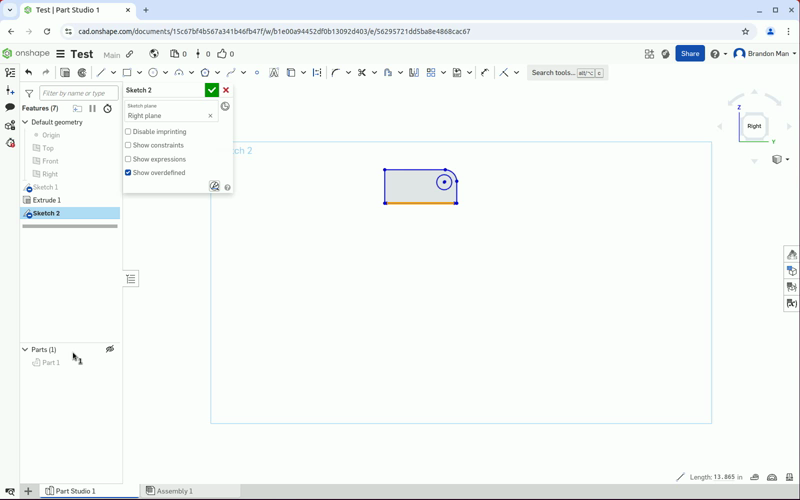
key(shift+y)
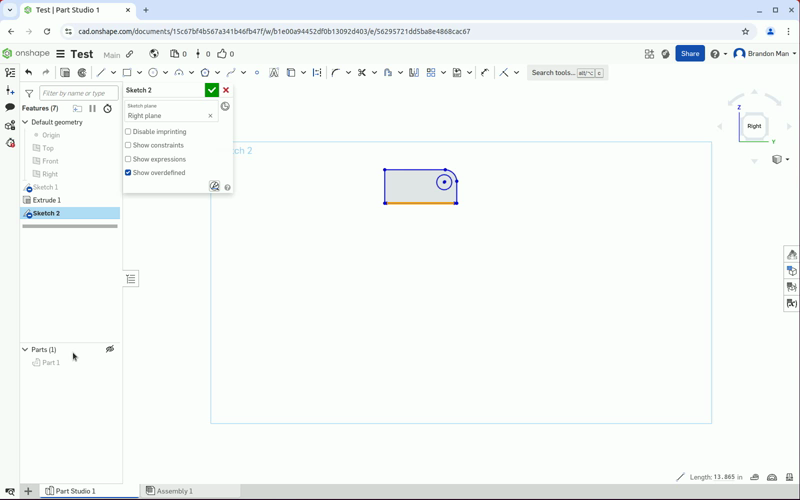
key(shift+e)
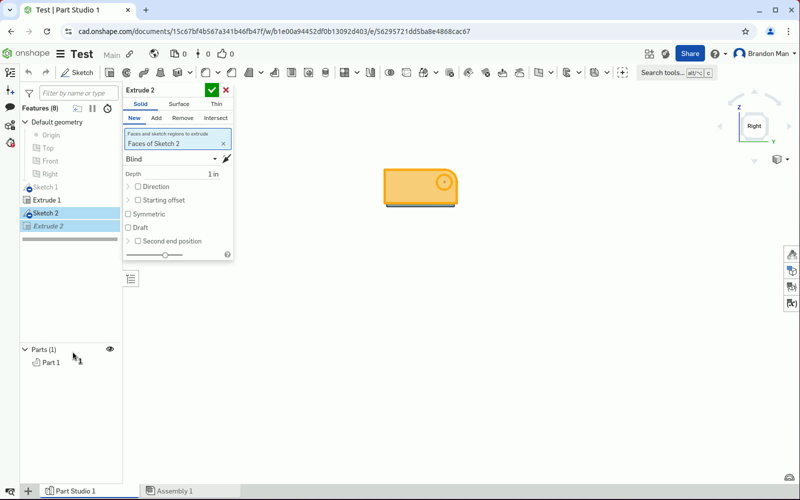
mouse_move(143, 106)
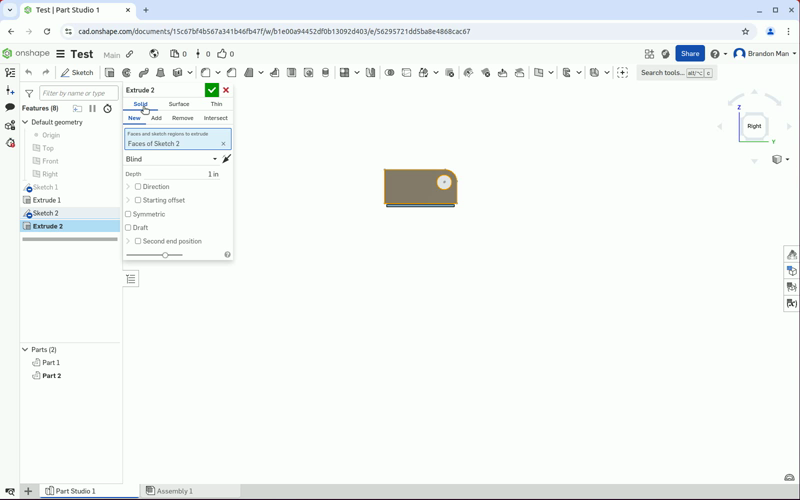
click(143, 106)
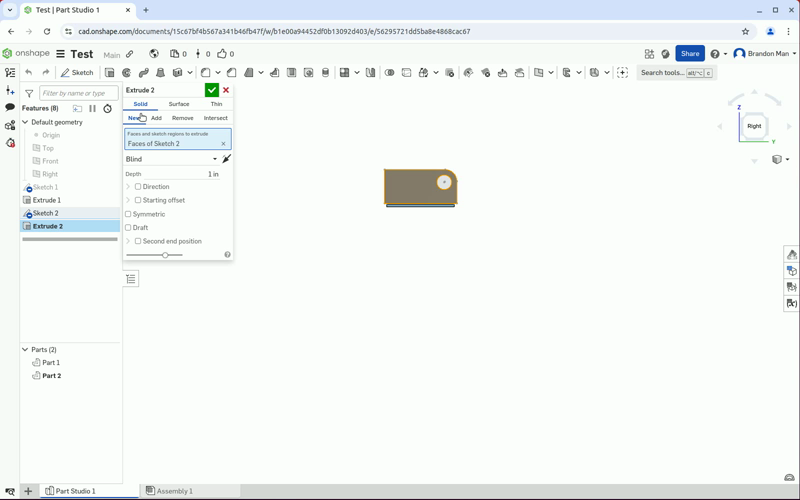
mouse_move(137, 120)
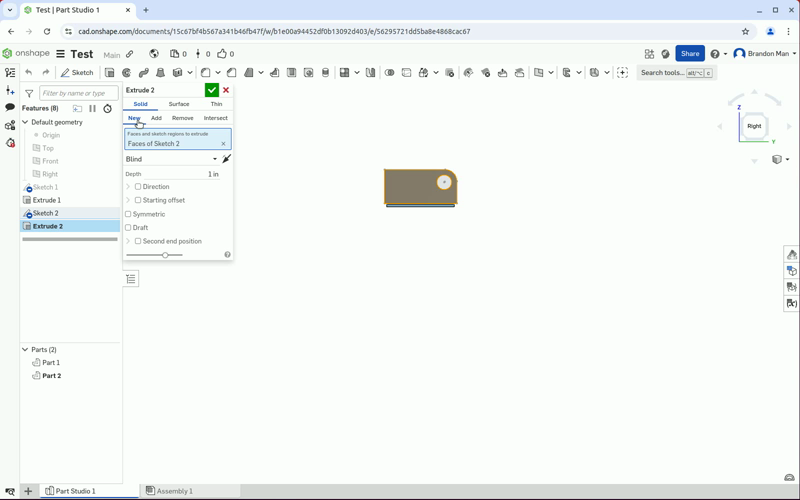
click(137, 120)
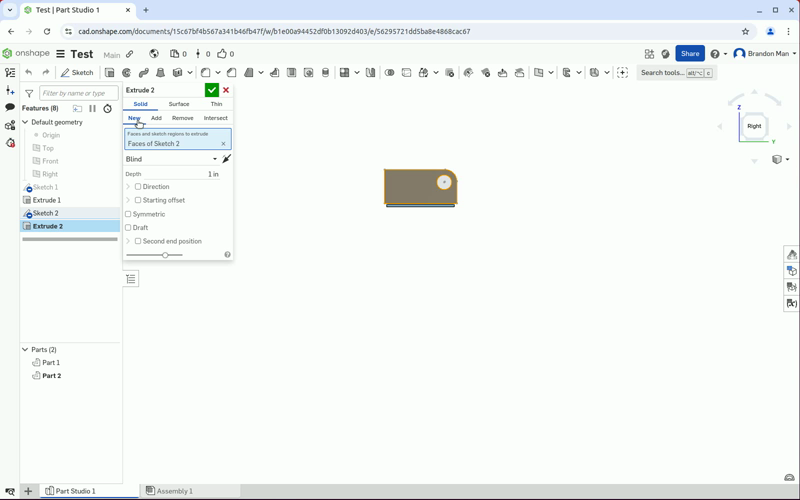
key(tab, 4)
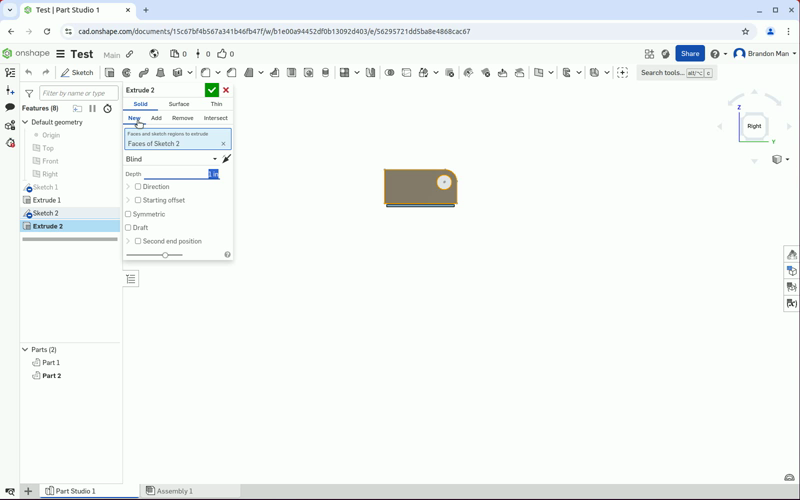
text(1.204)
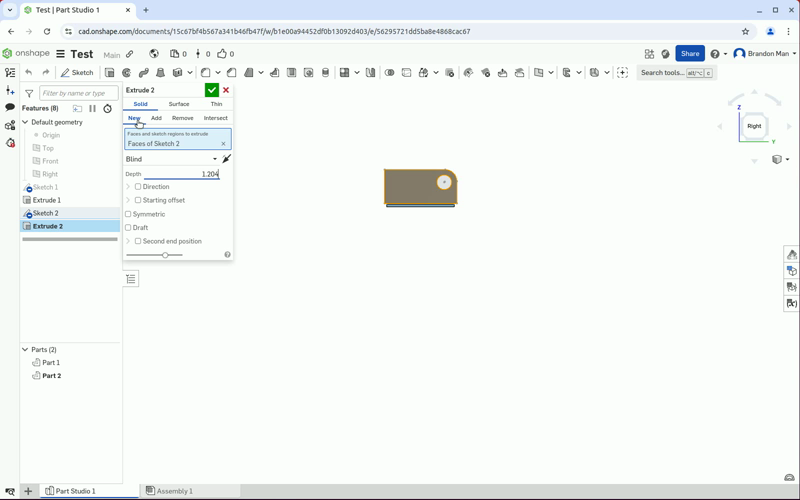
key(enter)
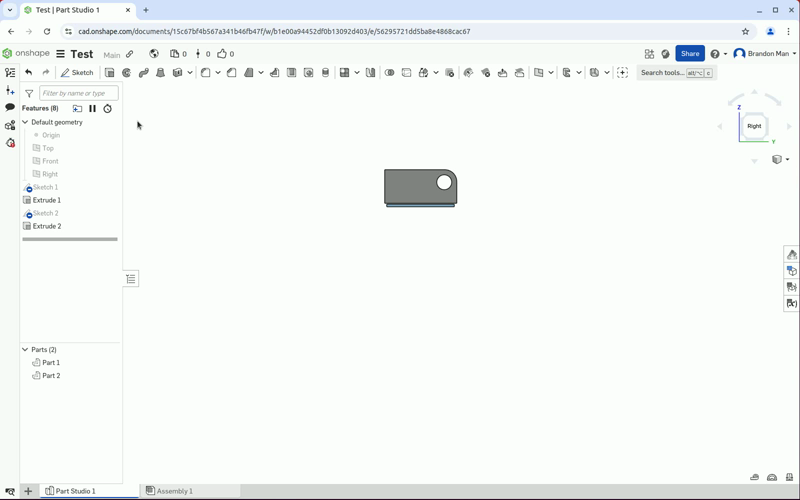
key(shift+h)
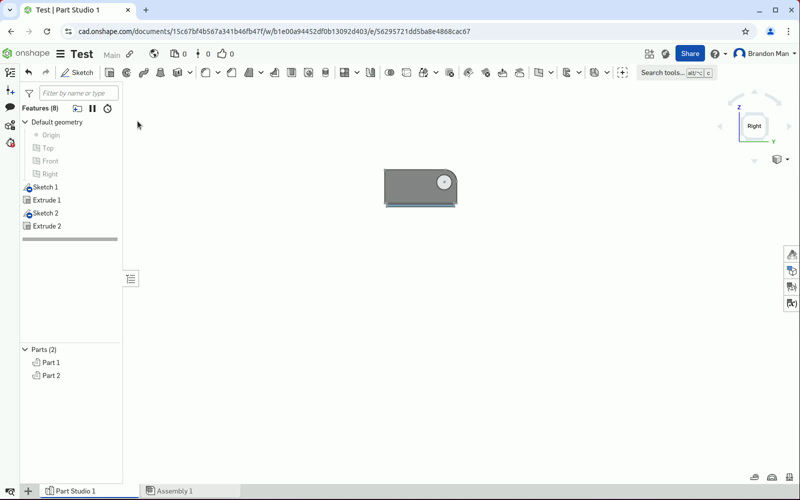
key(shift+h)
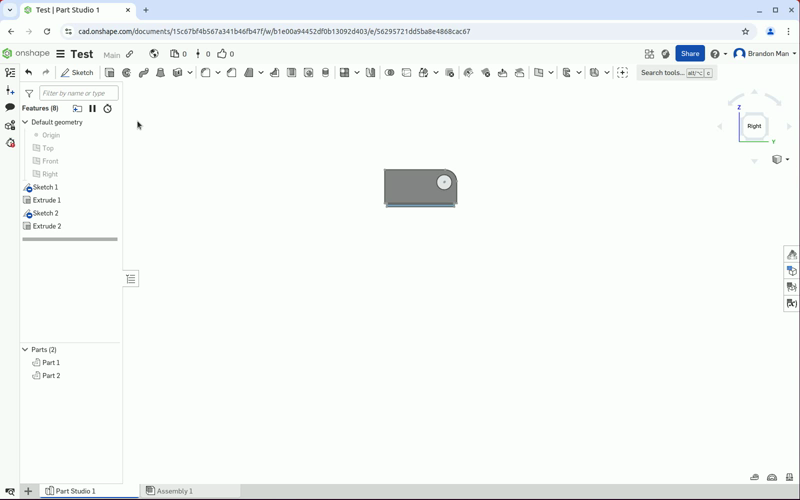
key(shift+7)
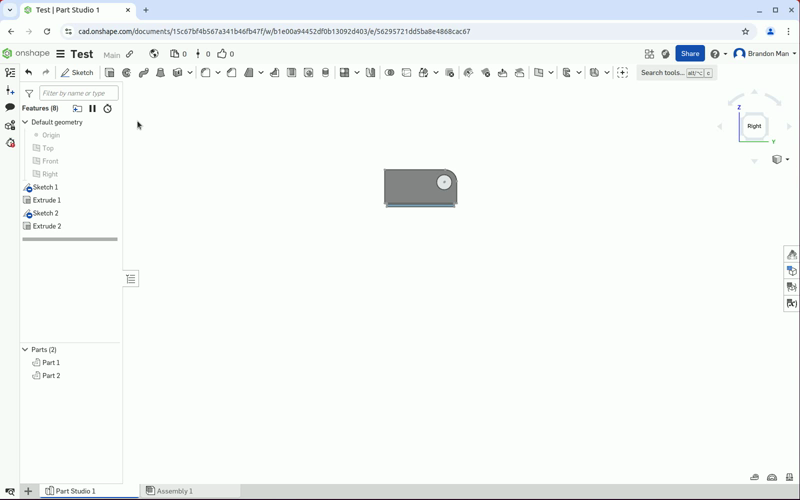
key(right, 2)
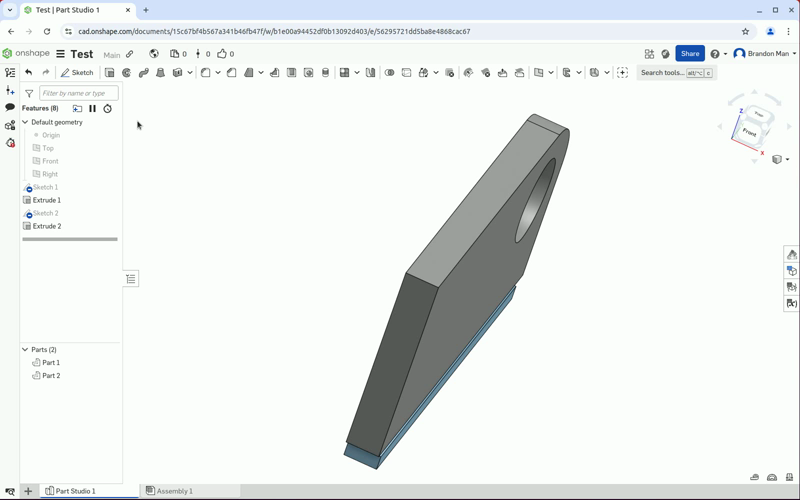
key(down, 2)
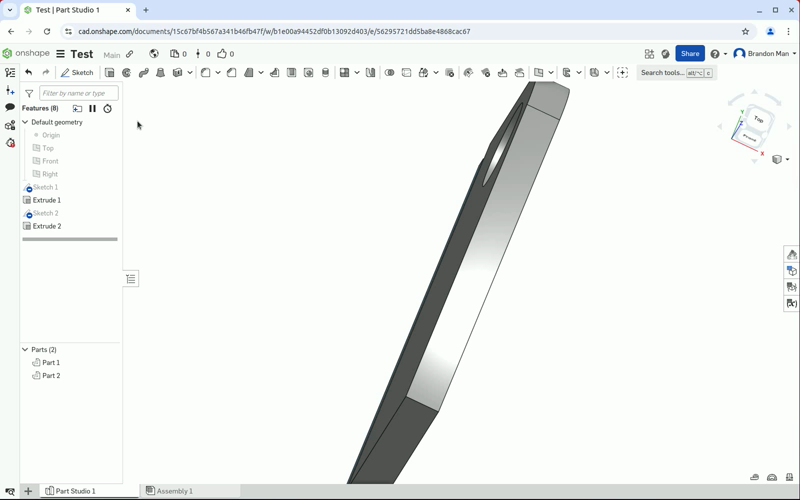
key(up, 2)
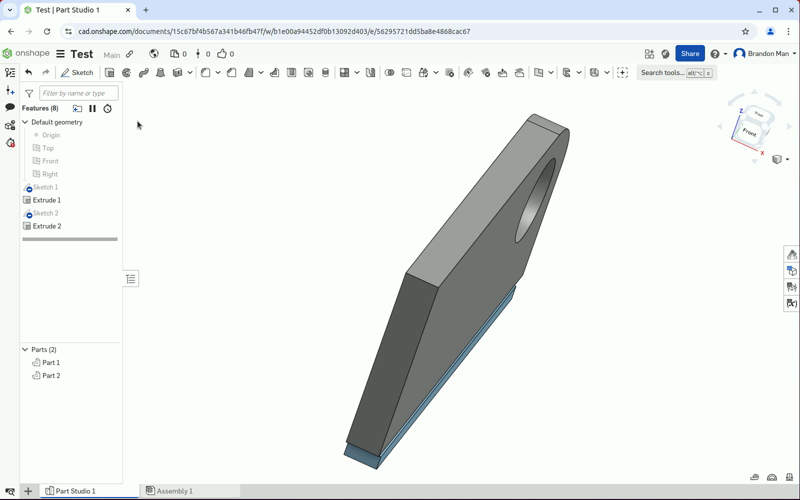
key(left, 2)
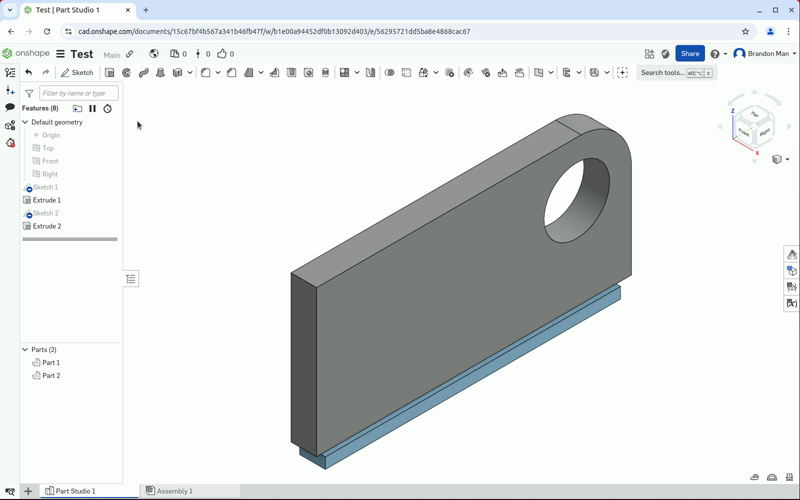
mouse_move(73, 189)
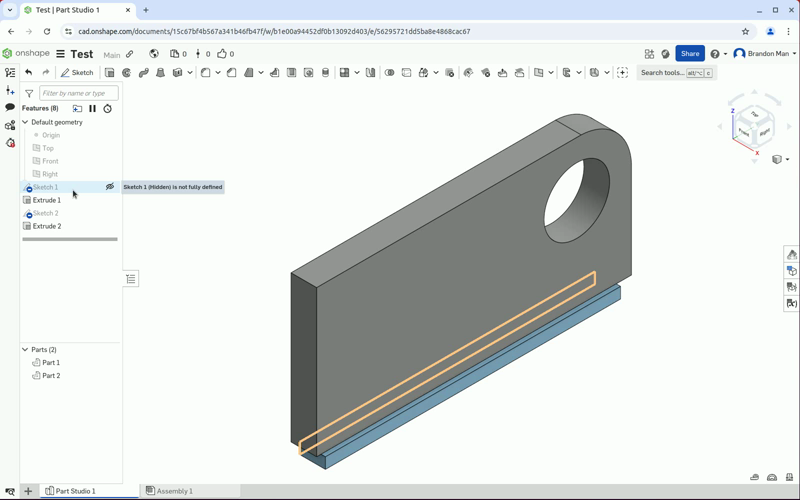
click(73, 189)